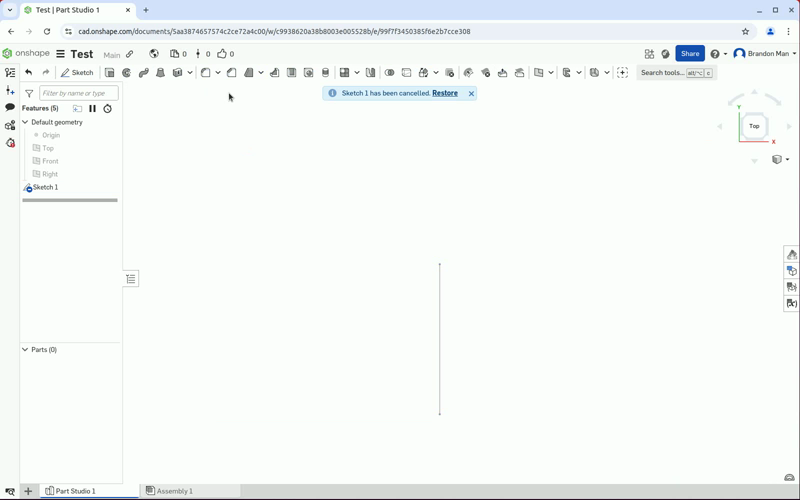
key(shift+h)
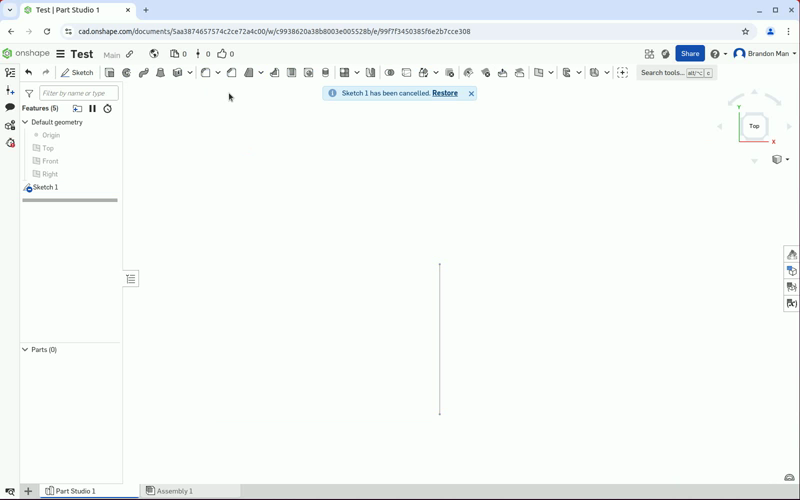
key(shift+s)
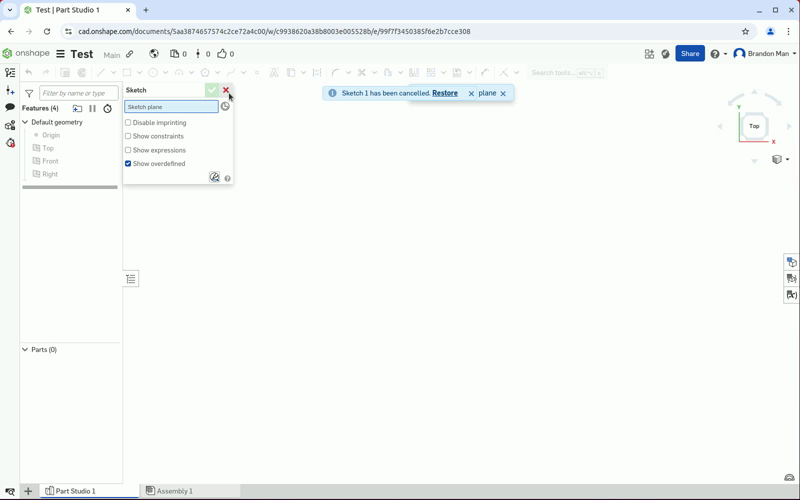
mouse_move(73, 150)
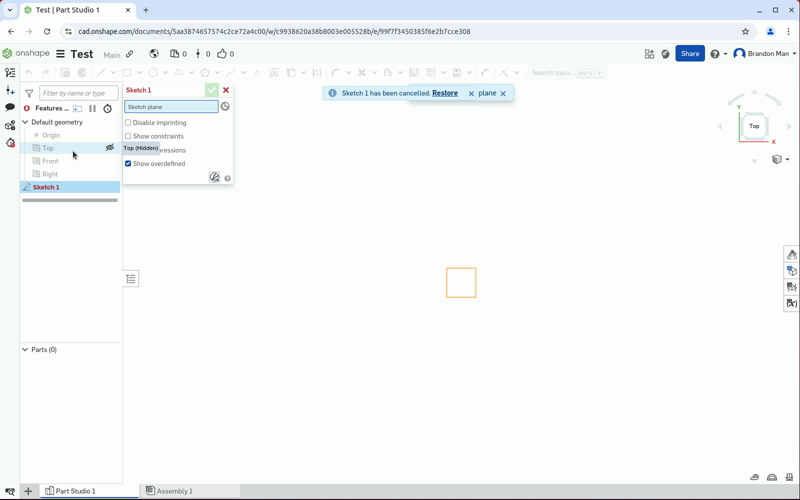
click(73, 150)
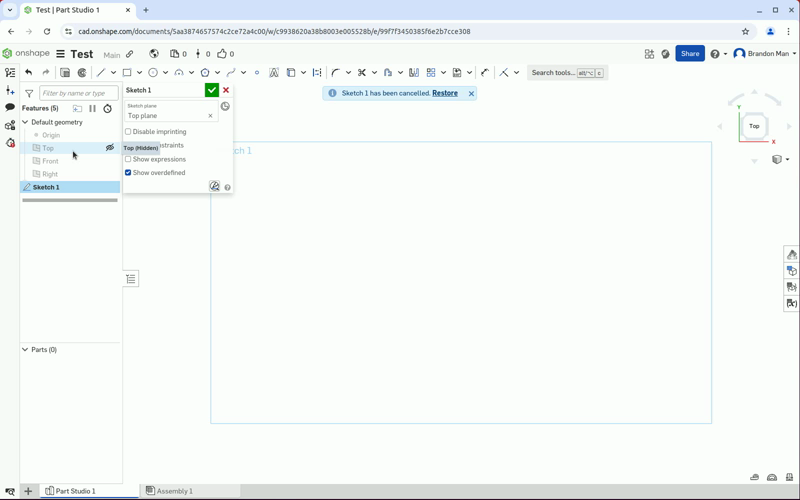
mouse_move(73, 352)
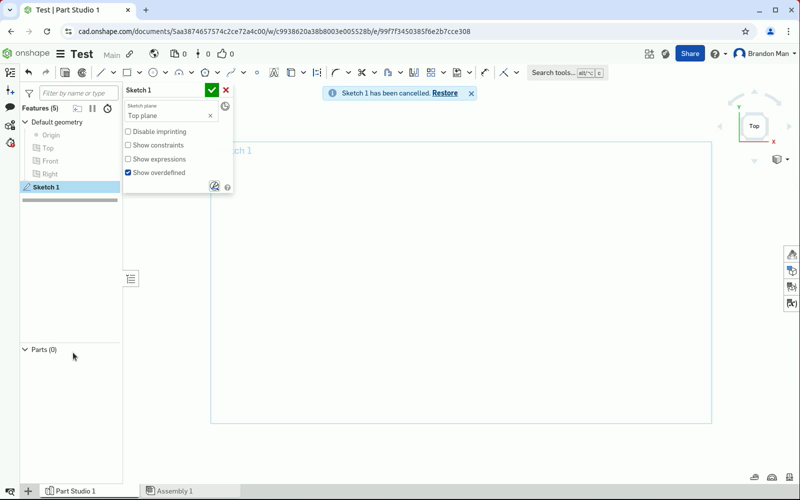
key(y)
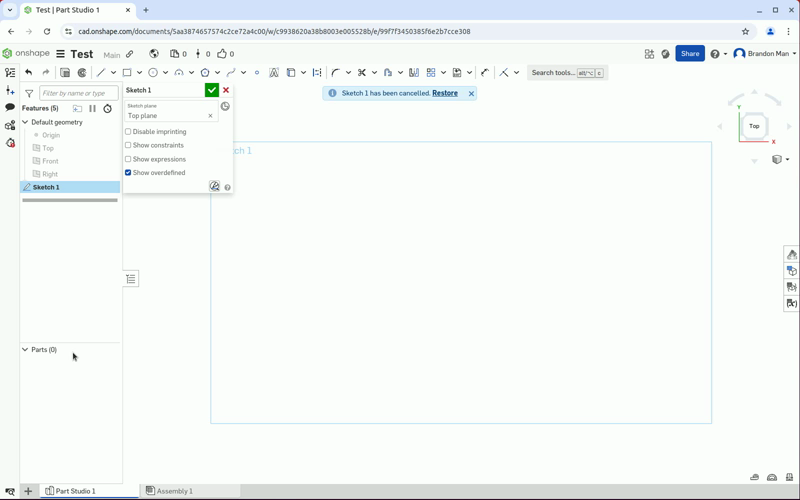
key(l)
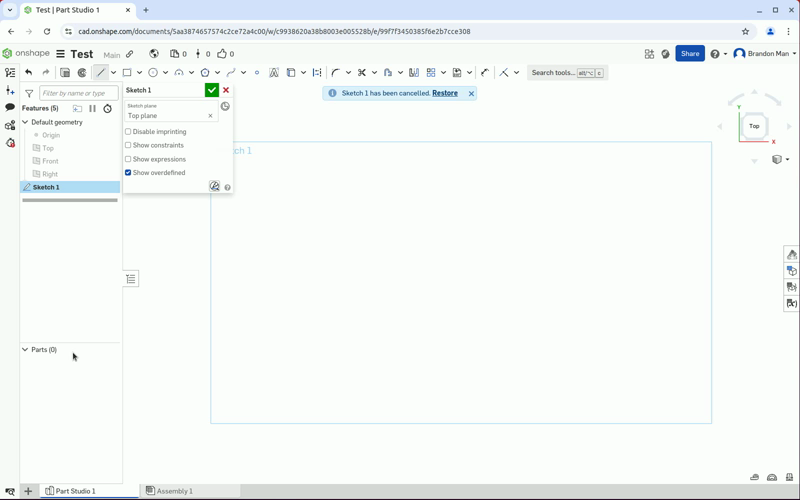
key_down(shift)
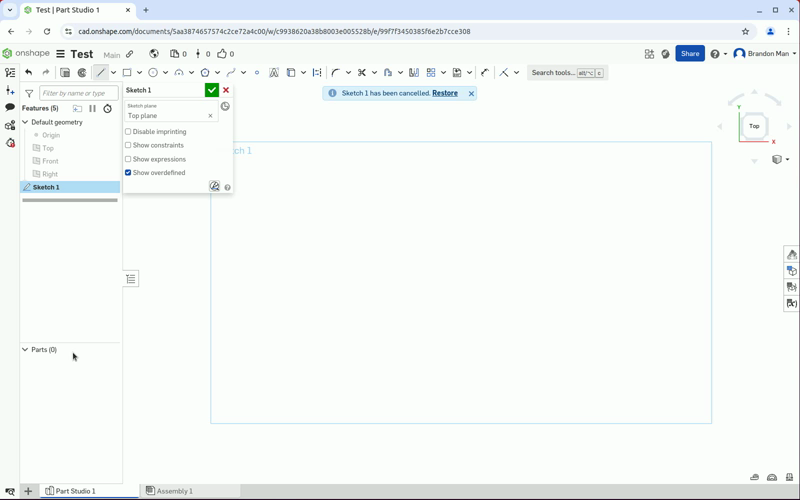
mouse_move(460, 282)
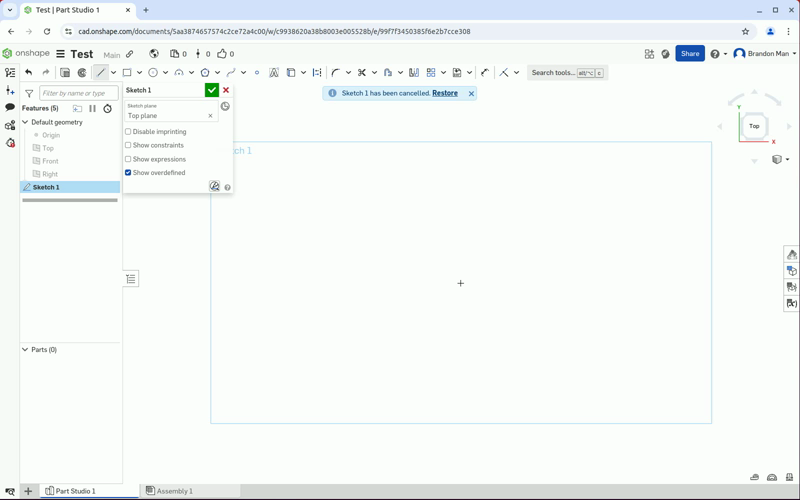
click(460, 282)
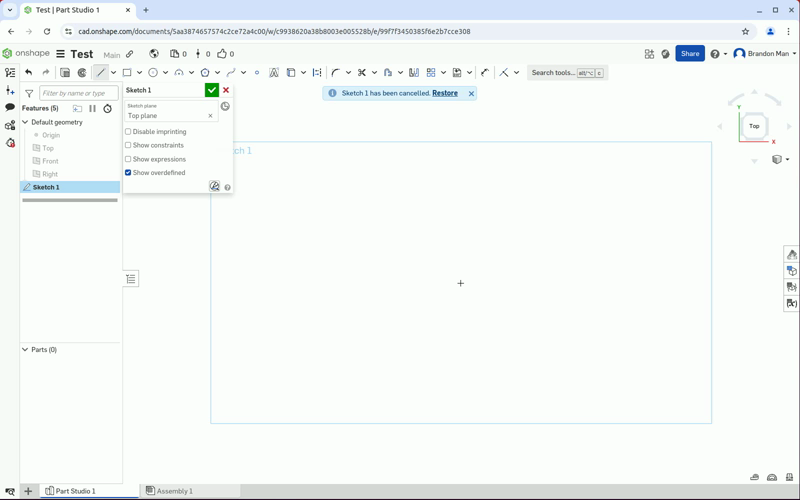
key_up(shift)
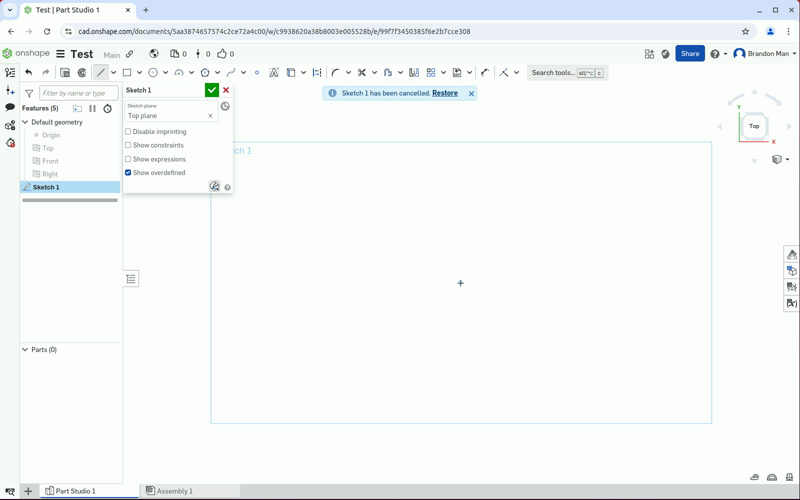
key_down(shift)
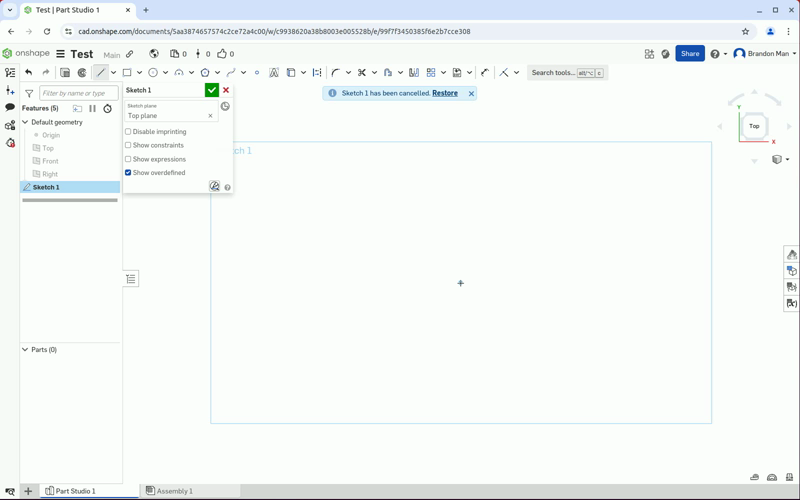
mouse_move(490, 282)
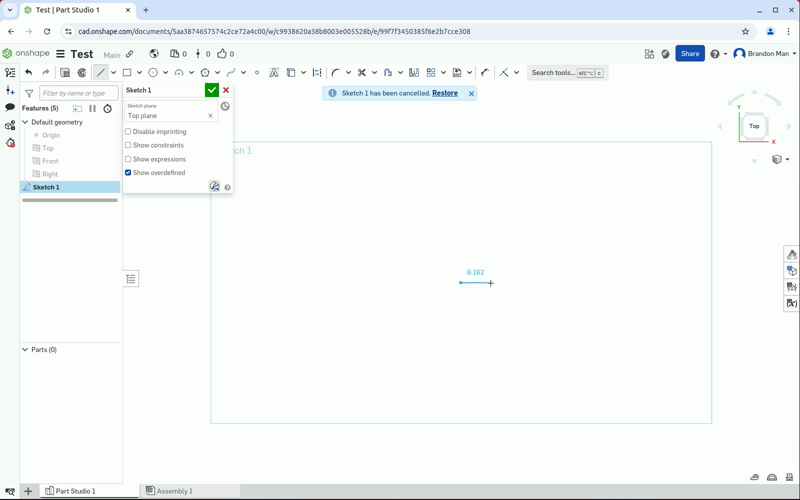
mouse_move(486, 267)
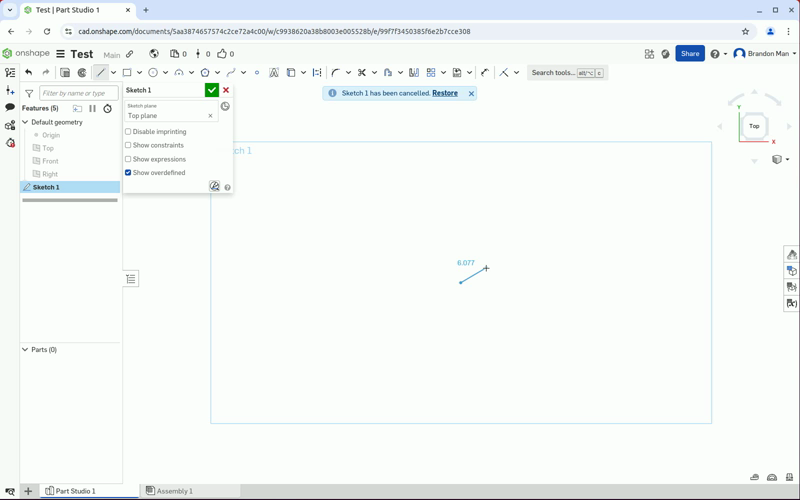
click(486, 267)
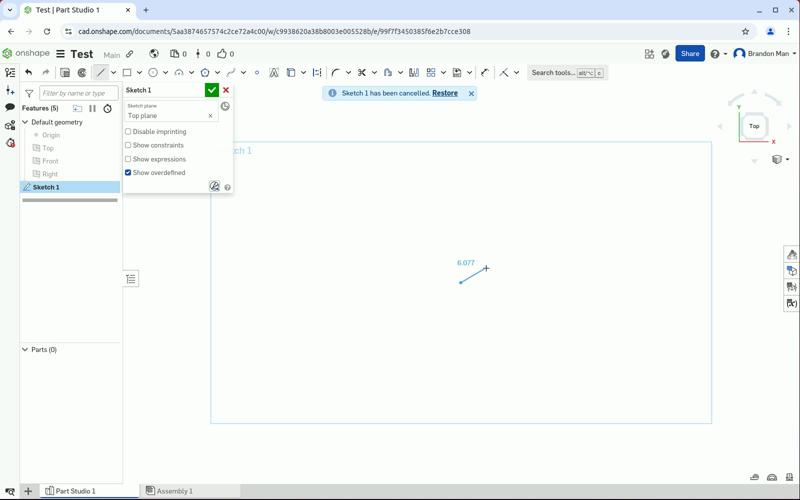
key_up(shift)
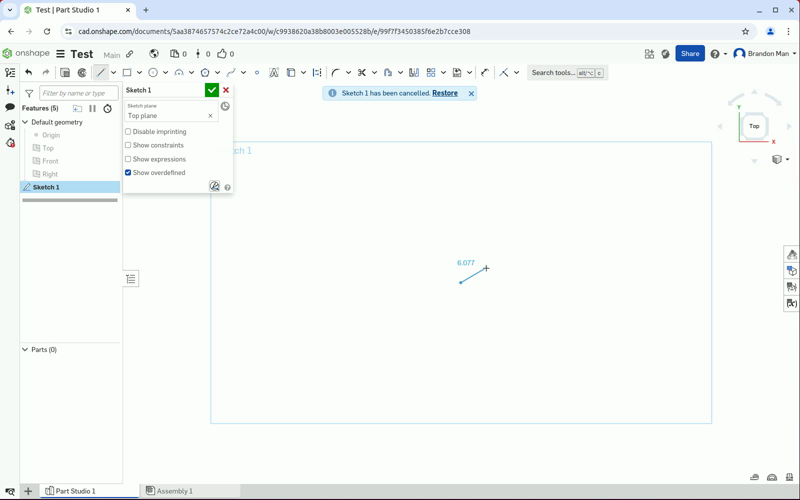
key_down(shift)
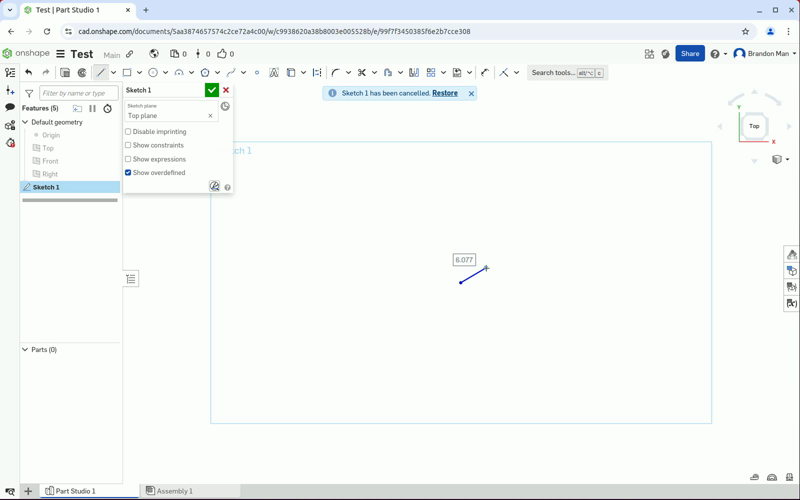
mouse_move(516, 267)
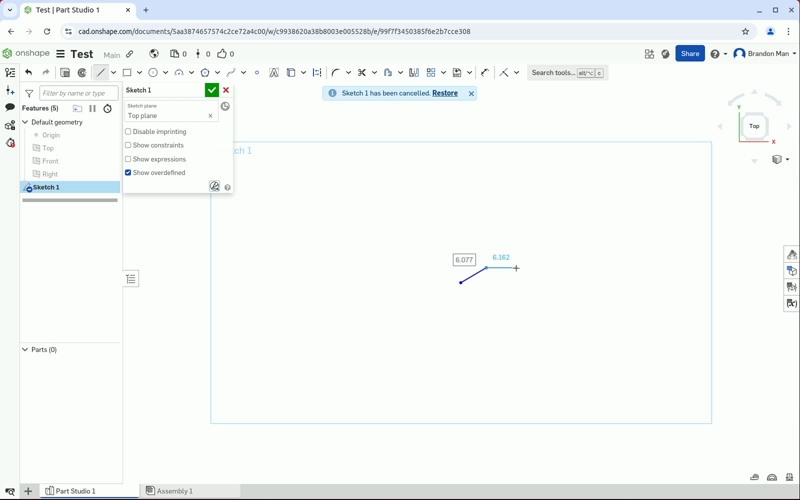
mouse_move(486, 238)
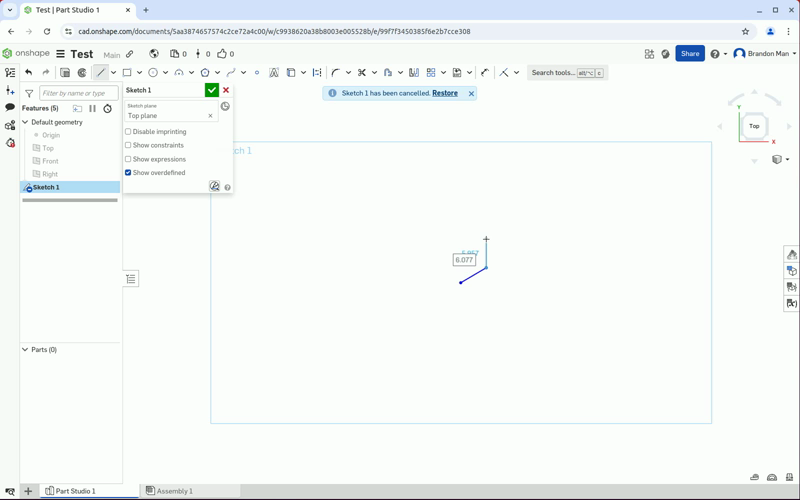
click(486, 238)
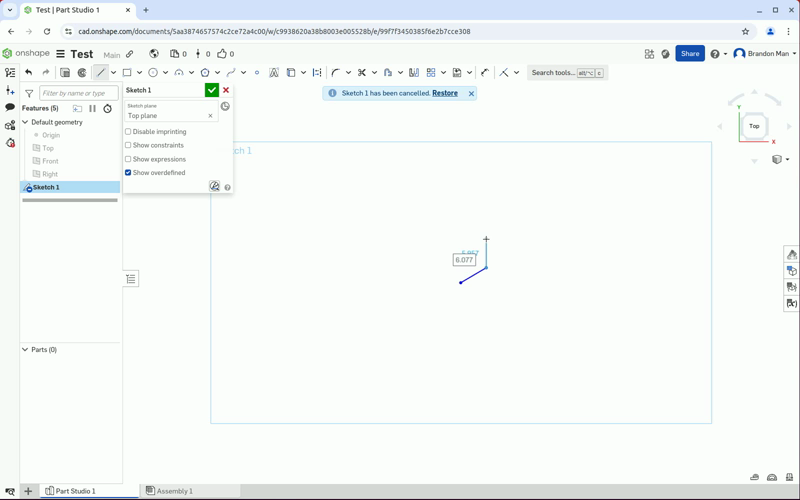
key_up(shift)
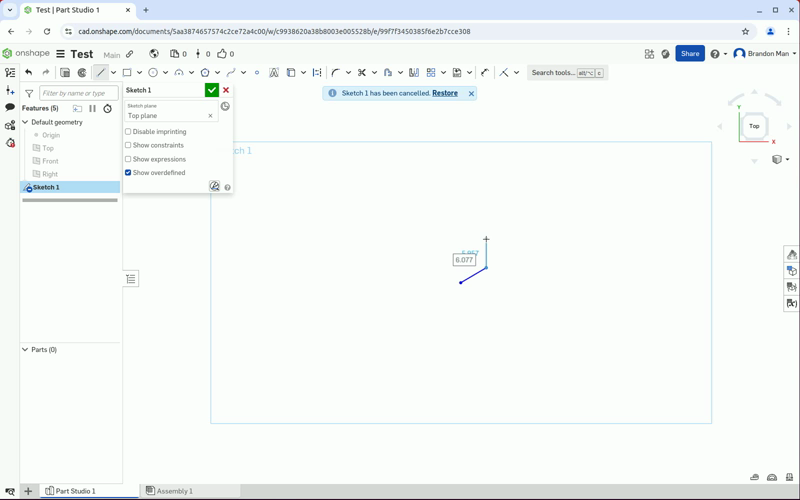
key_down(shift)
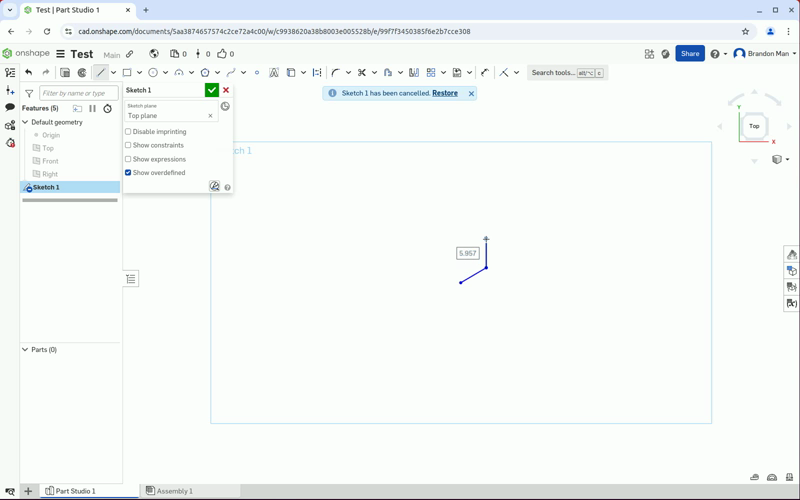
mouse_move(516, 238)
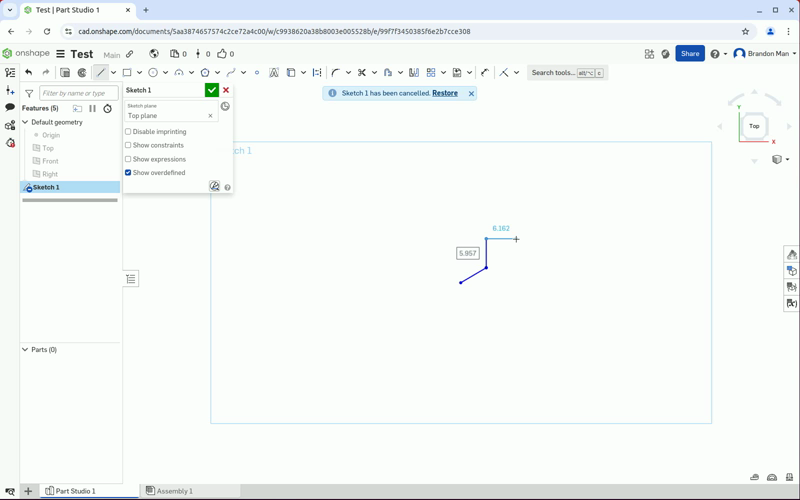
mouse_move(460, 223)
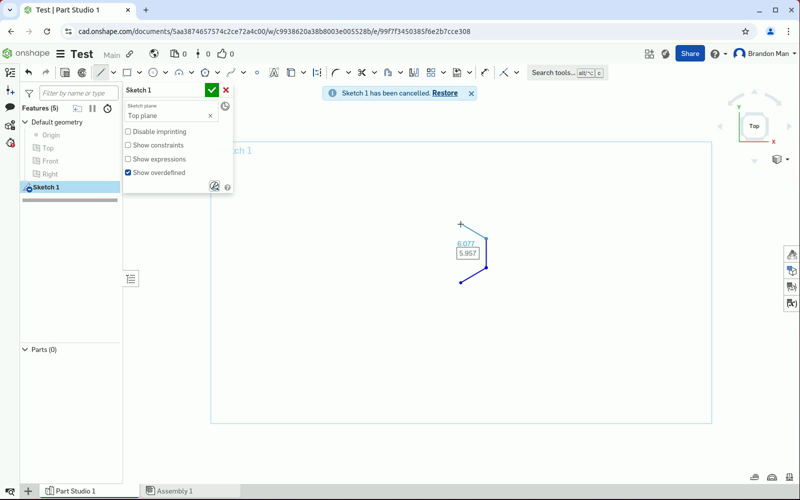
click(460, 223)
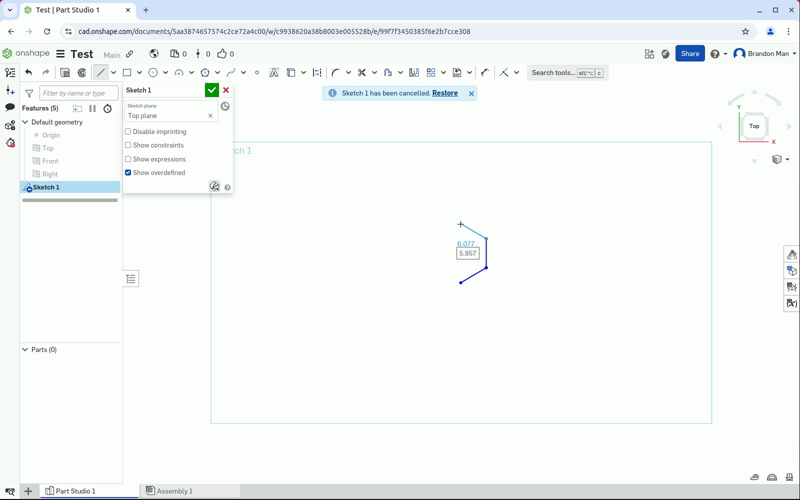
key_up(shift)
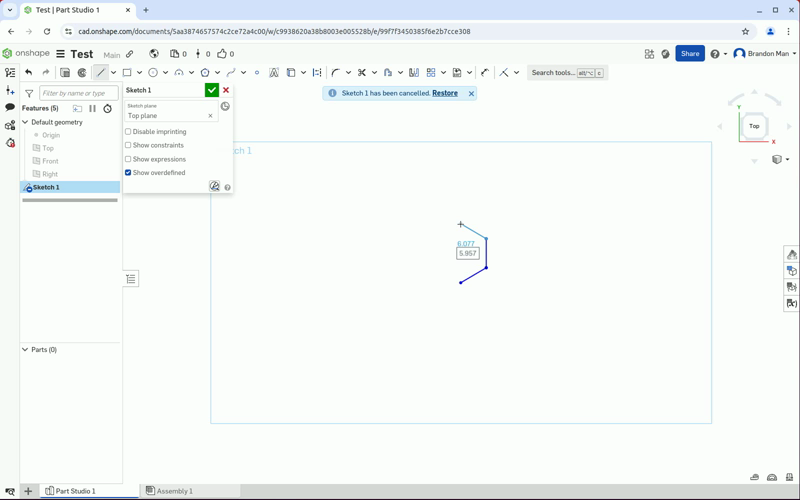
key_down(shift)
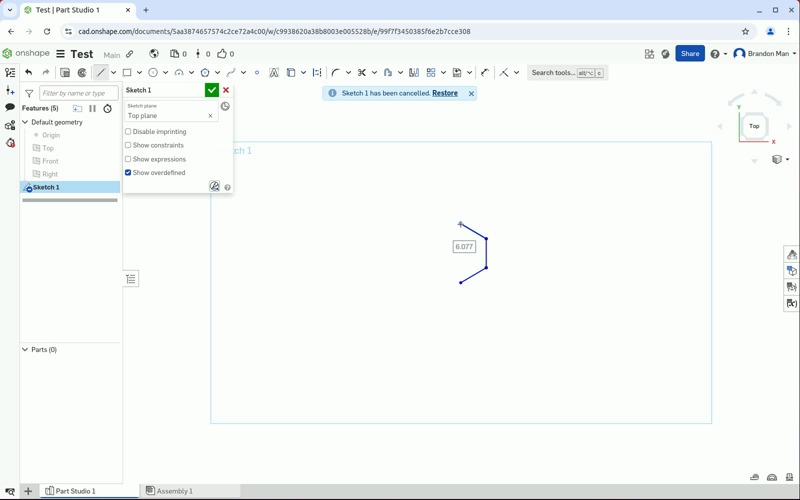
mouse_move(490, 223)
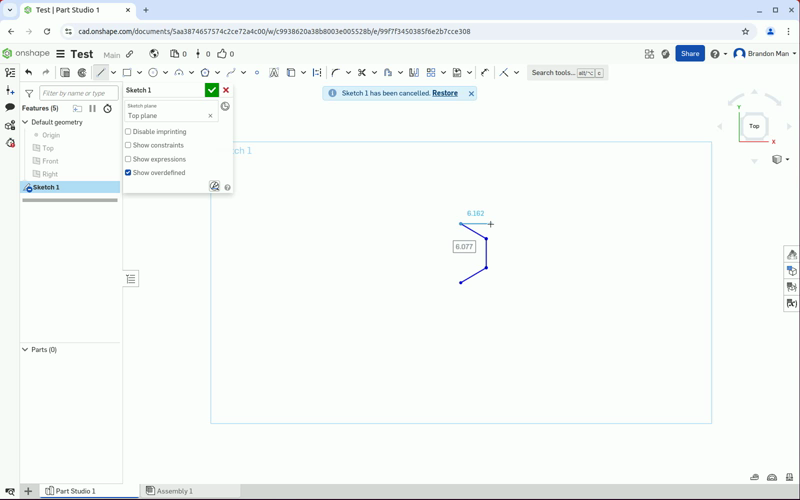
mouse_move(460, 243)
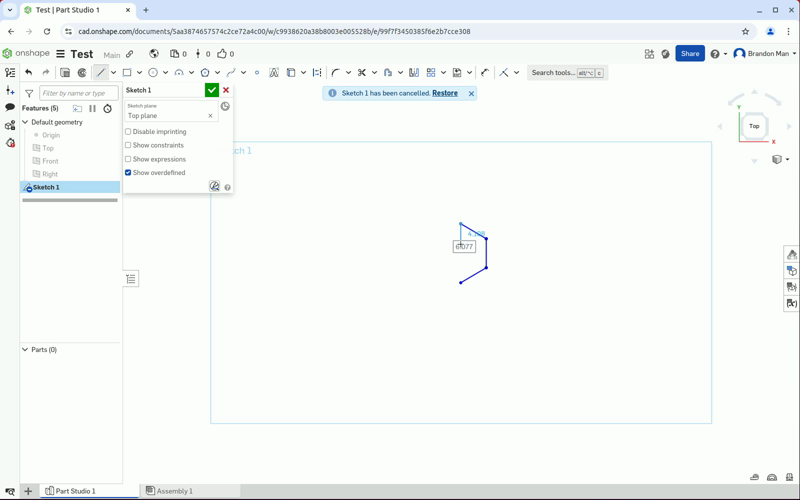
click(460, 243)
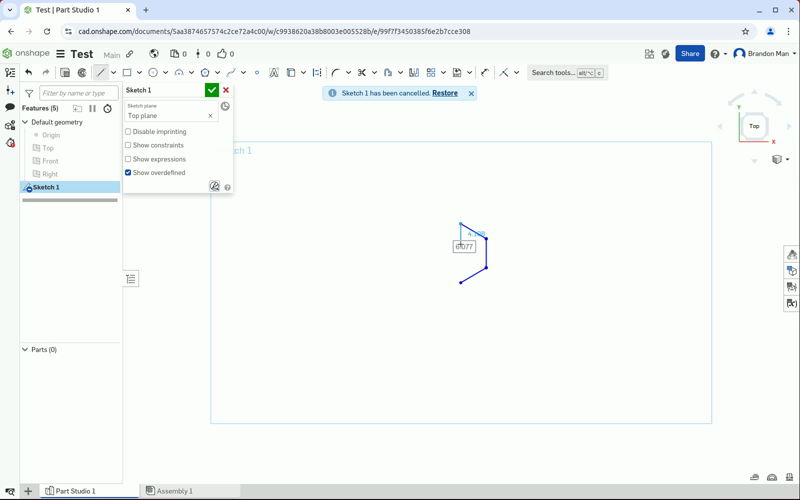
key_up(shift)
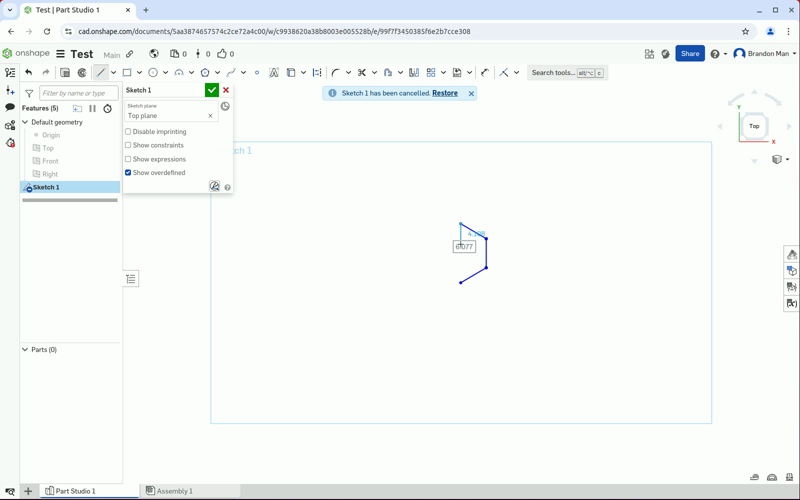
key(esc)
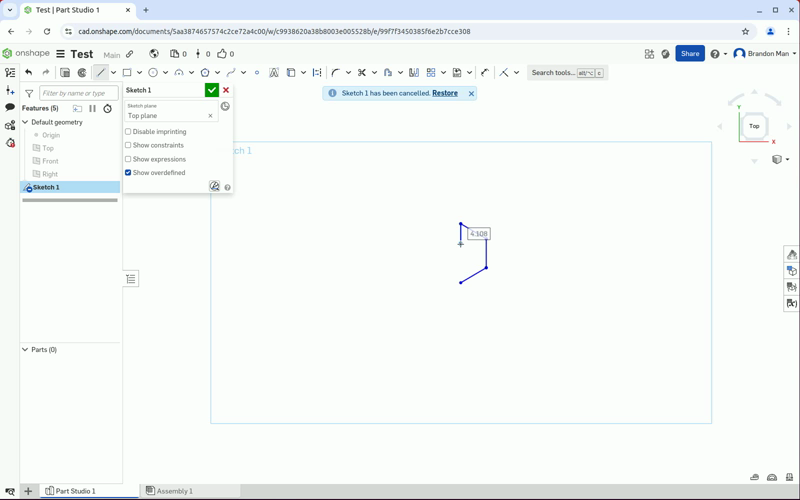
key(a)
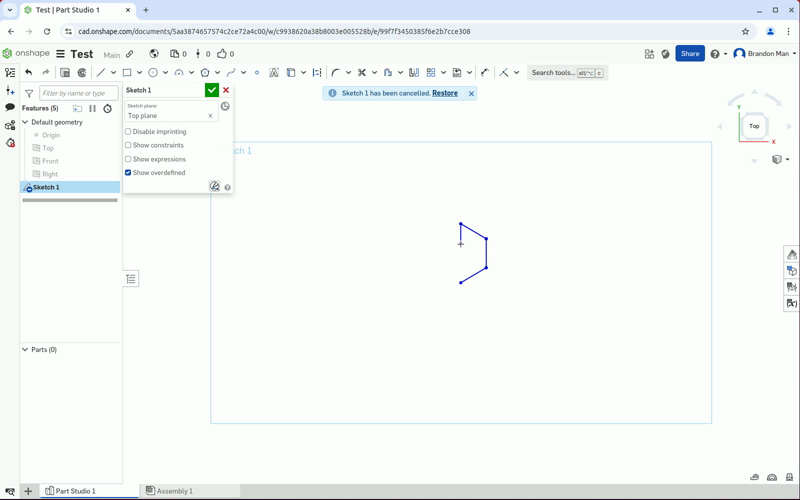
mouse_move(460, 243)
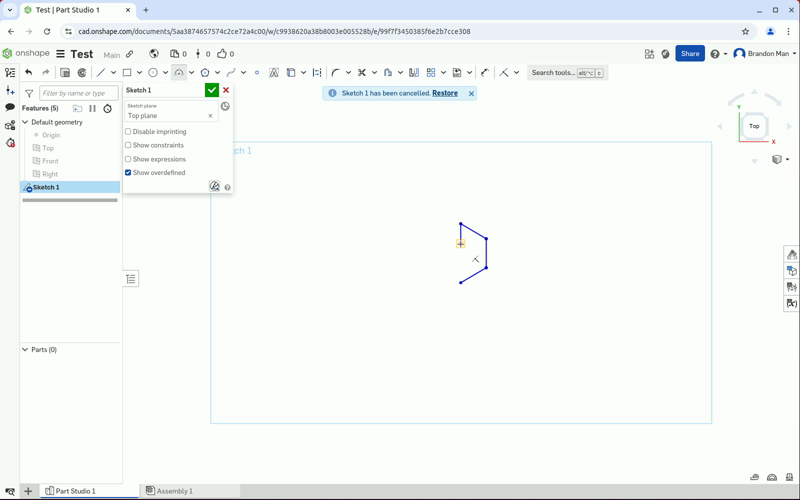
click(460, 243)
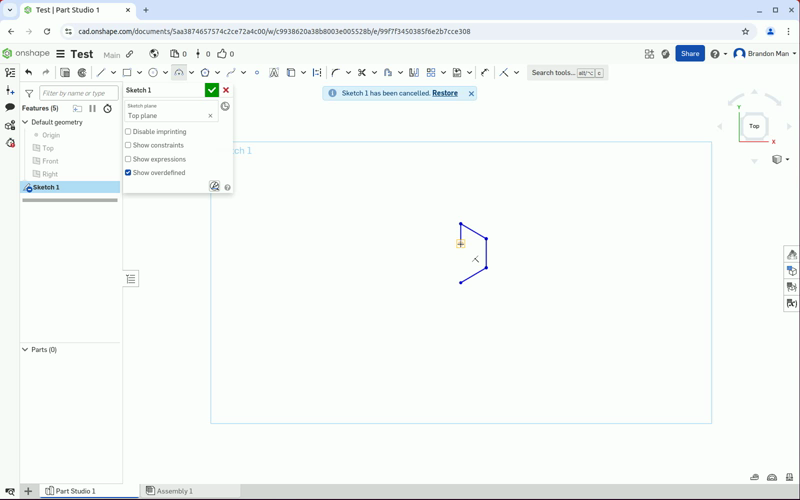
key_down(shift)
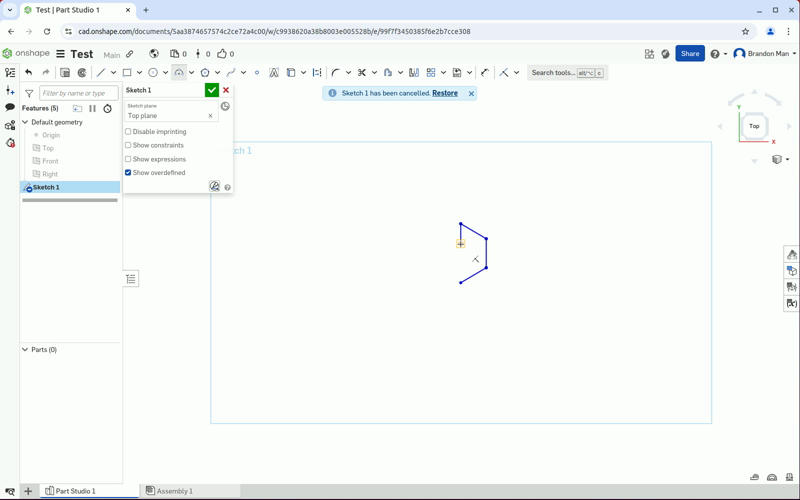
mouse_move(460, 263)
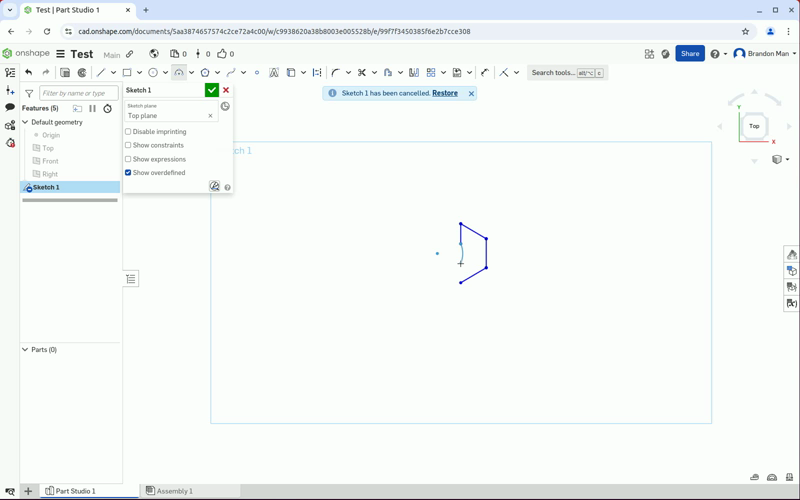
click(460, 263)
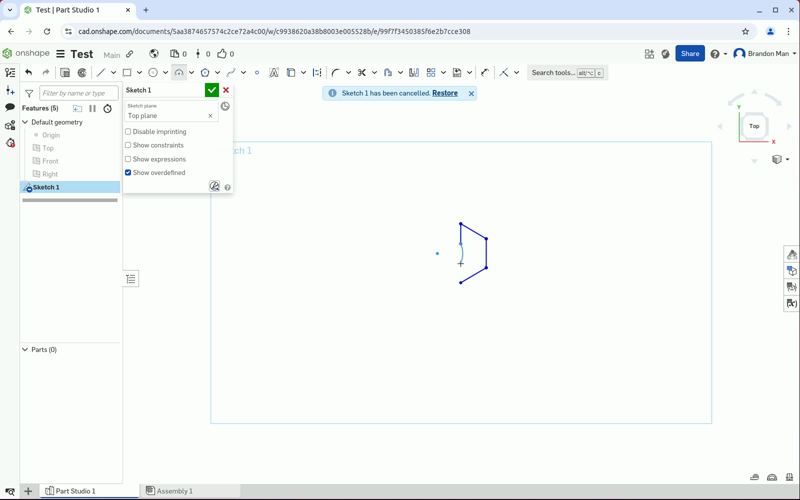
mouse_move(470, 253)
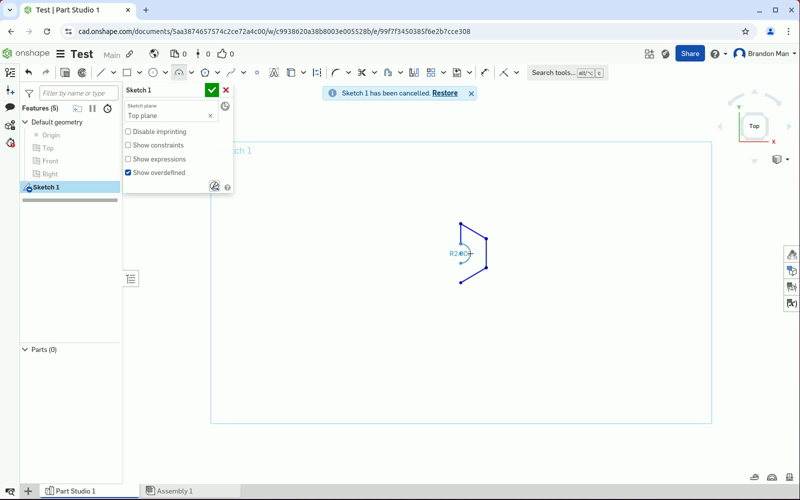
click(470, 253)
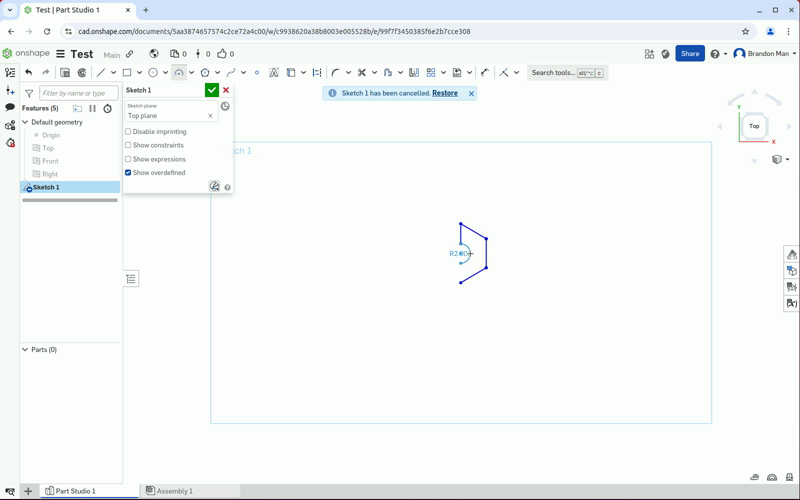
key_up(shift)
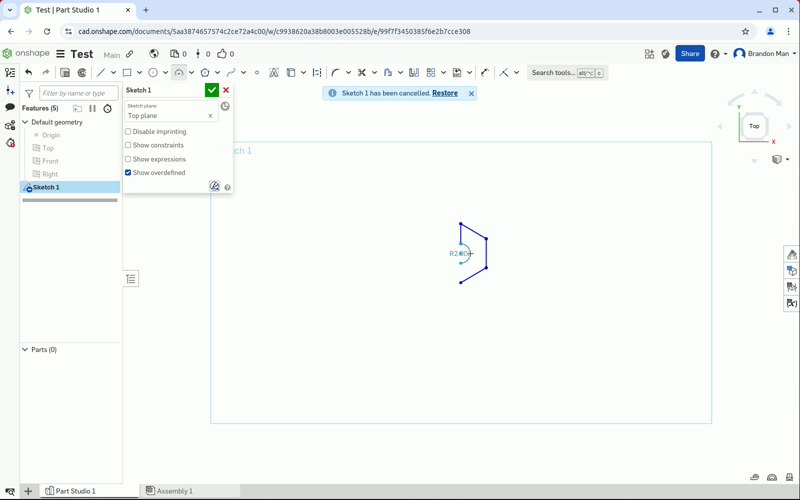
key(esc)
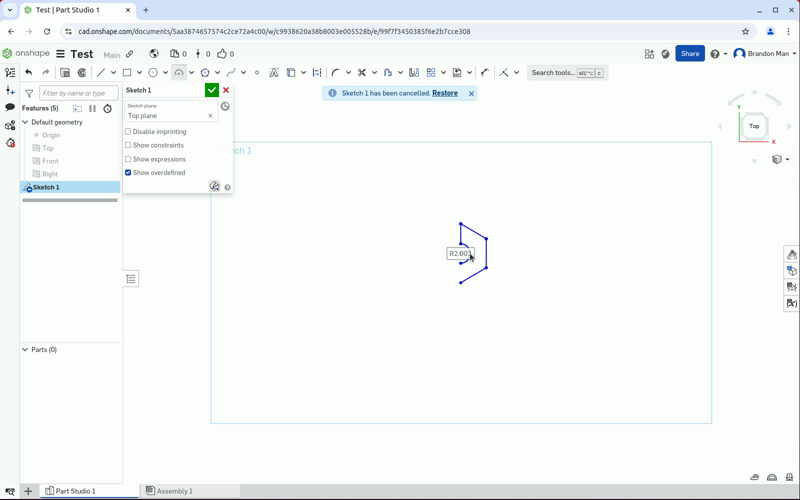
key(l)
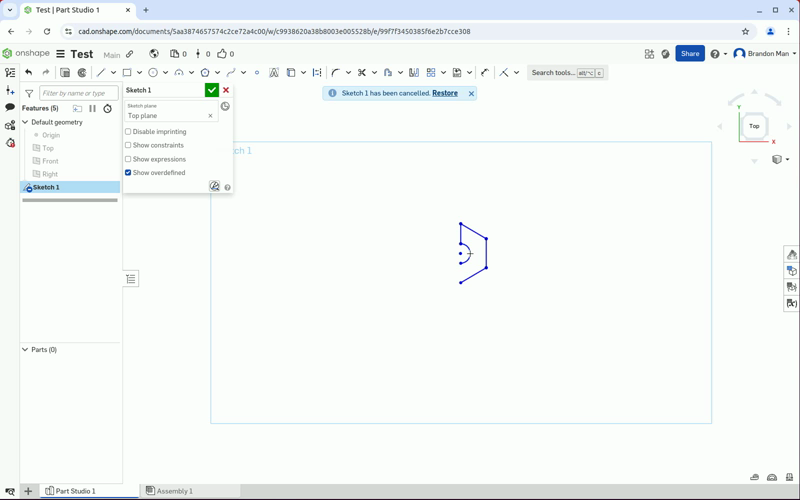
mouse_move(460, 263)
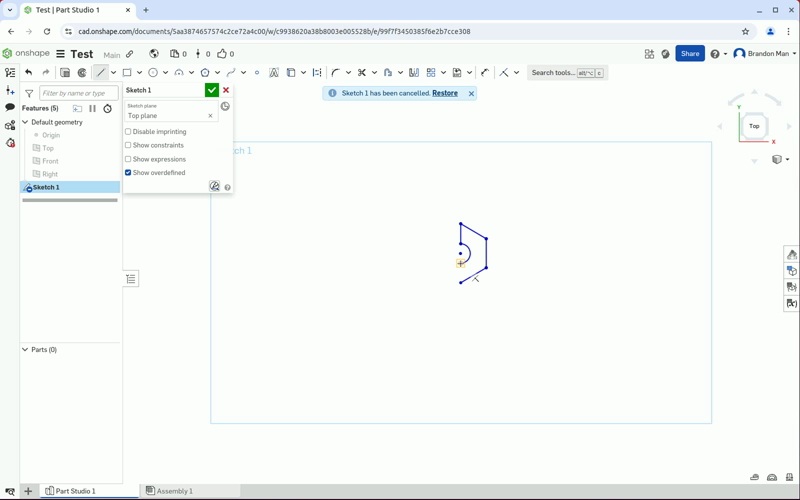
click(460, 263)
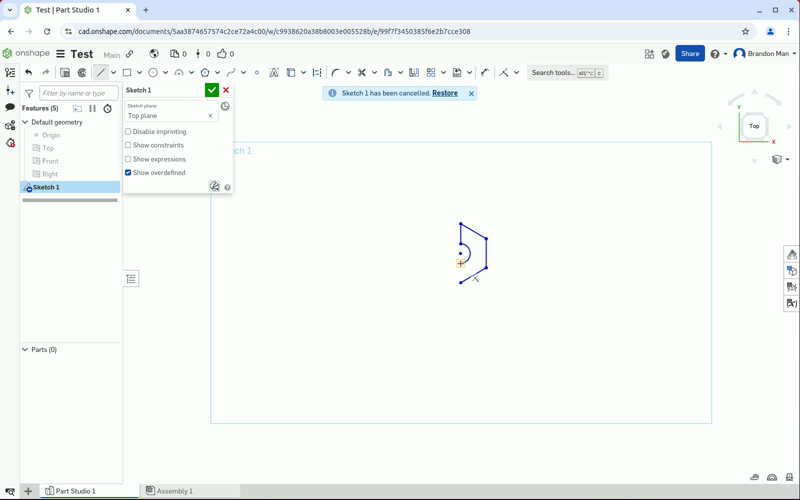
mouse_move(490, 263)
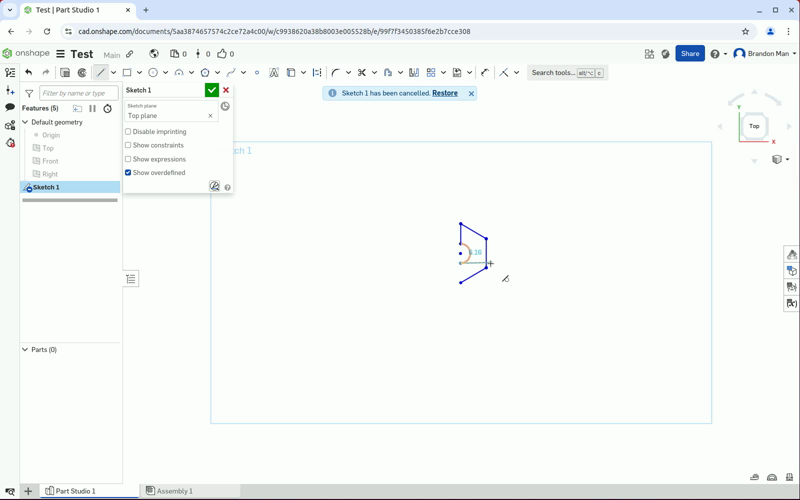
key_down(shift)
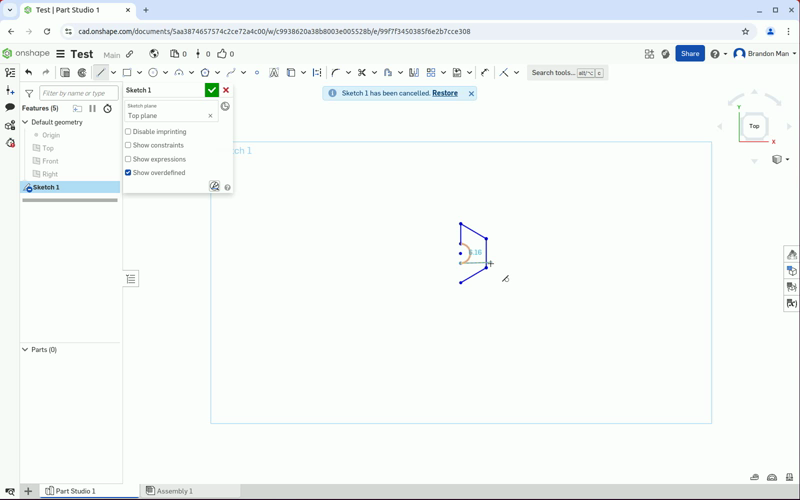
mouse_move(460, 282)
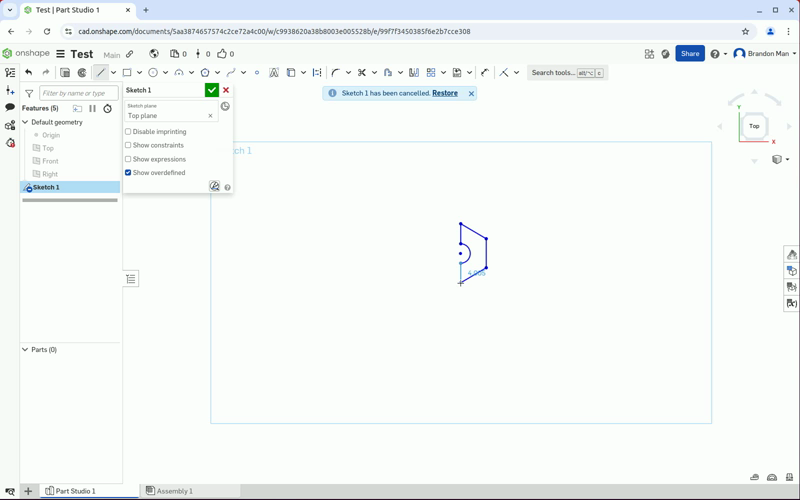
key_up(shift)
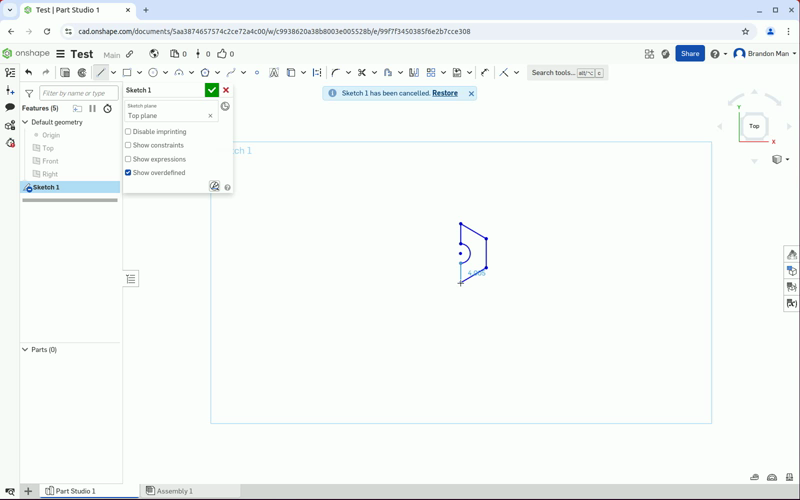
click(460, 282)
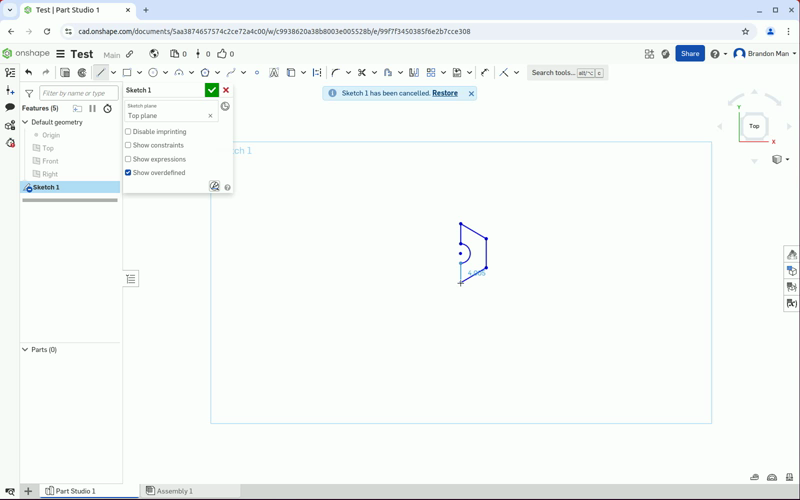
key(esc)
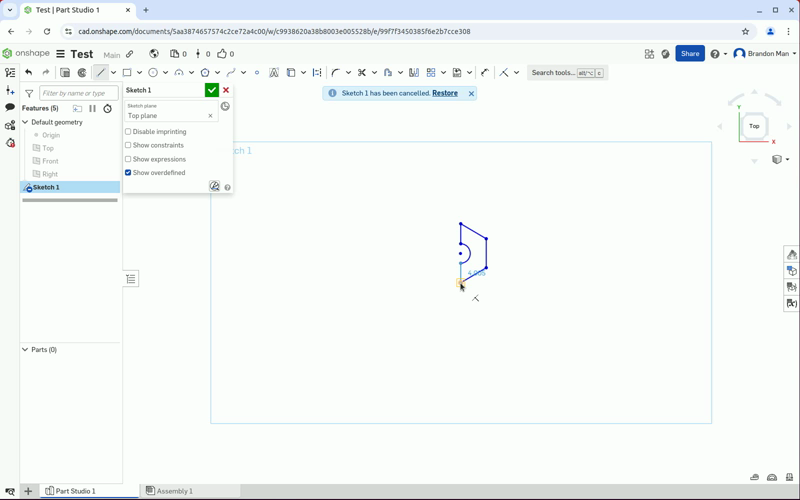
mouse_move(468, 250)
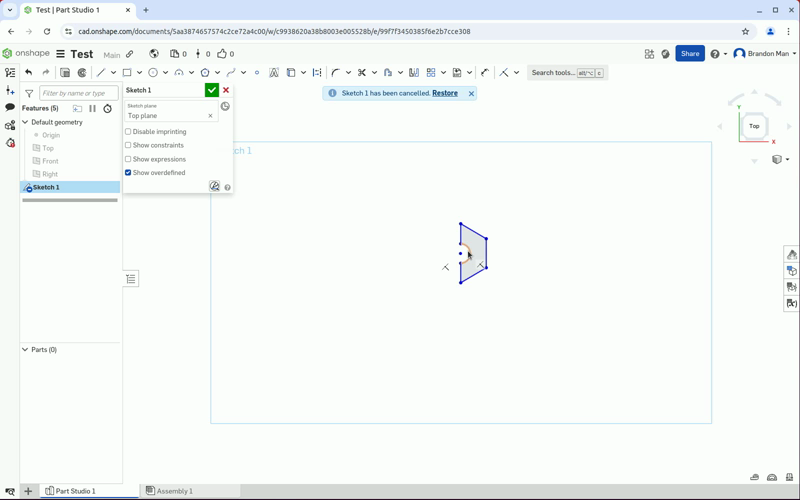
scroll(6)
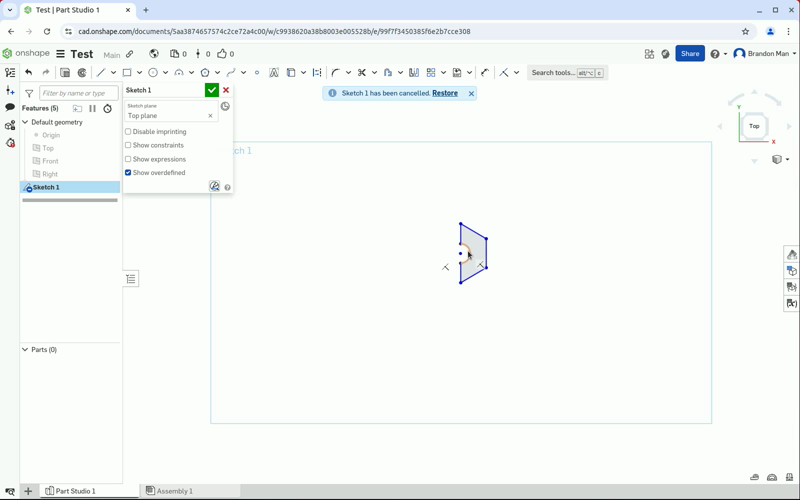
scroll(6)
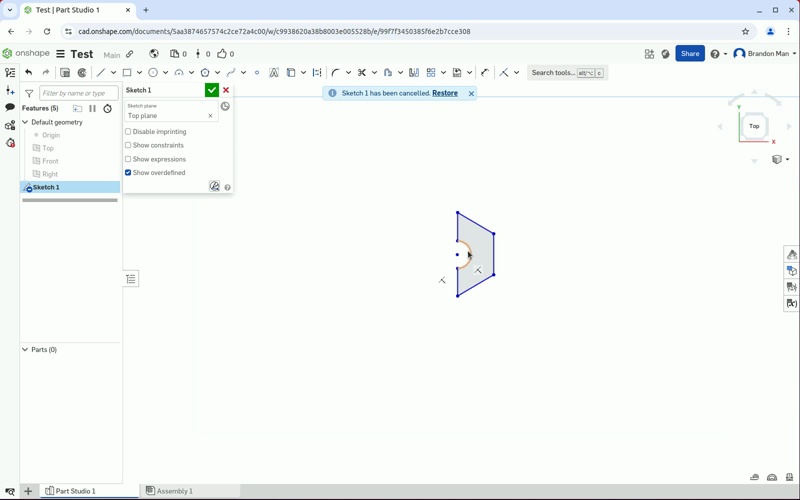
scroll(6)
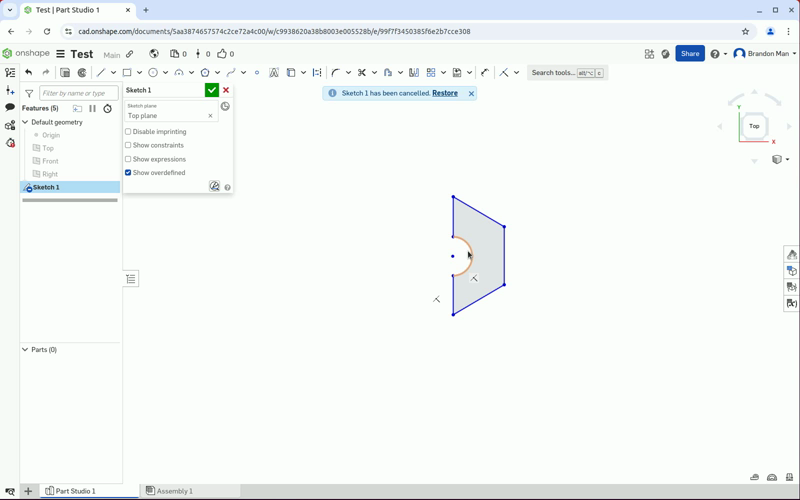
scroll(6)
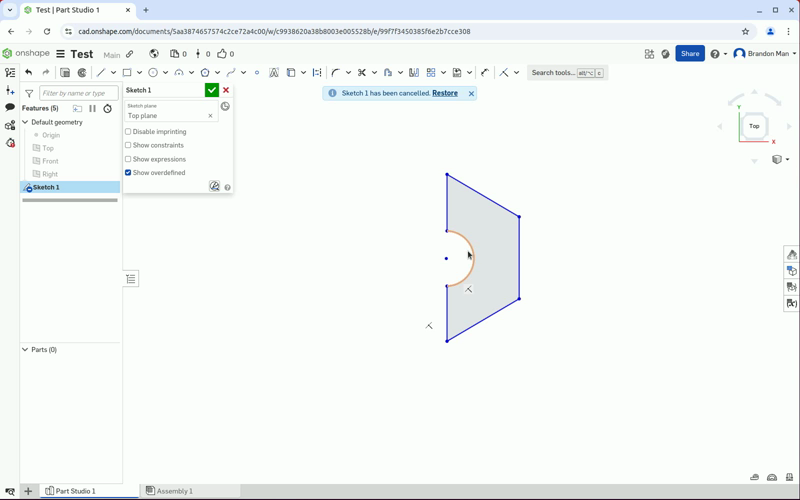
scroll(6)
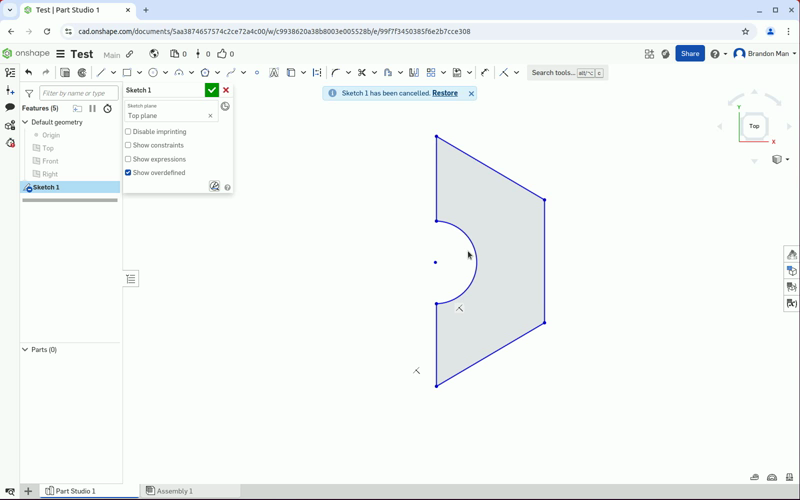
scroll(6)
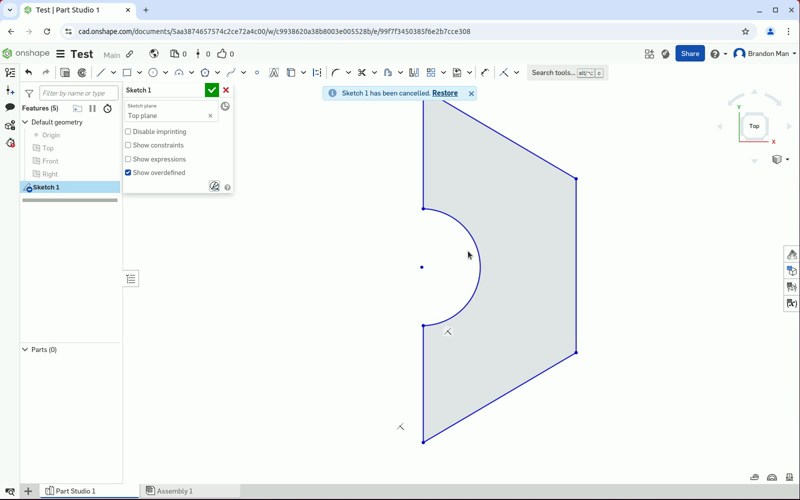
scroll(6)
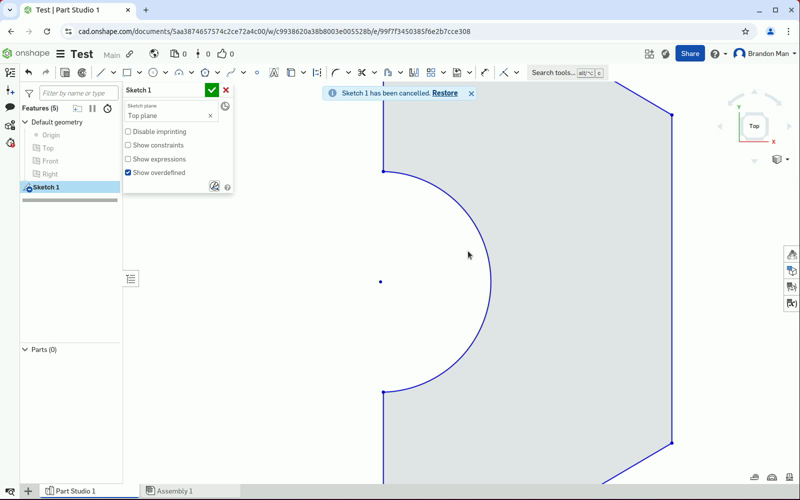
click(468, 250)
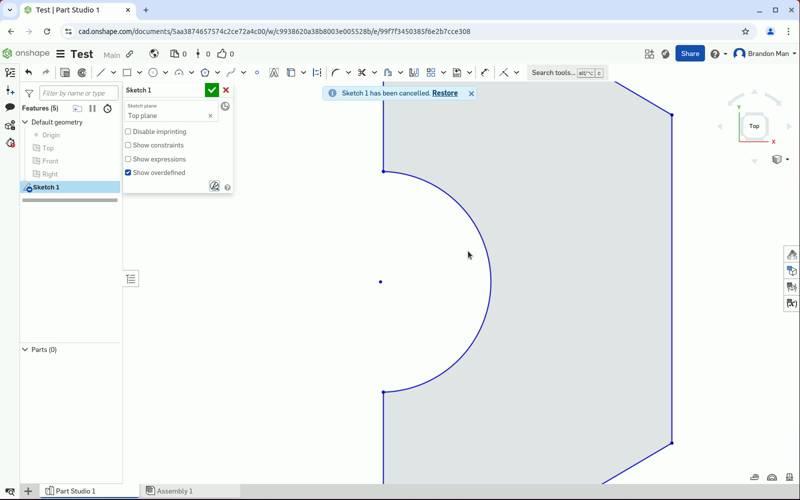
scroll(-6)
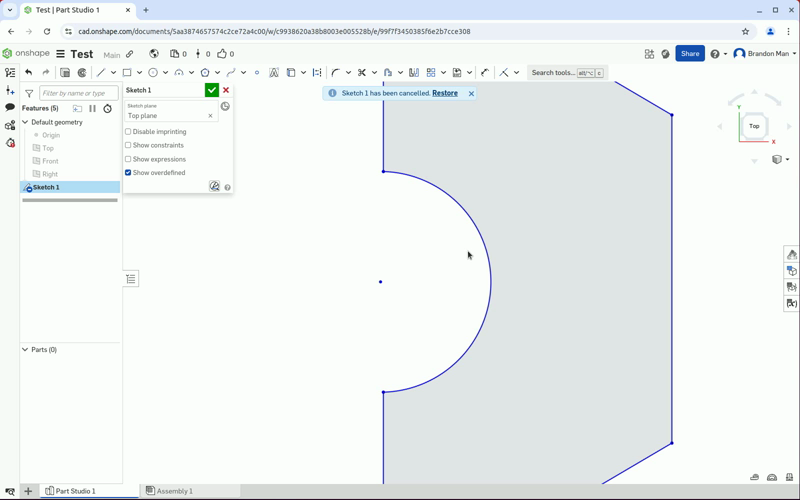
scroll(-6)
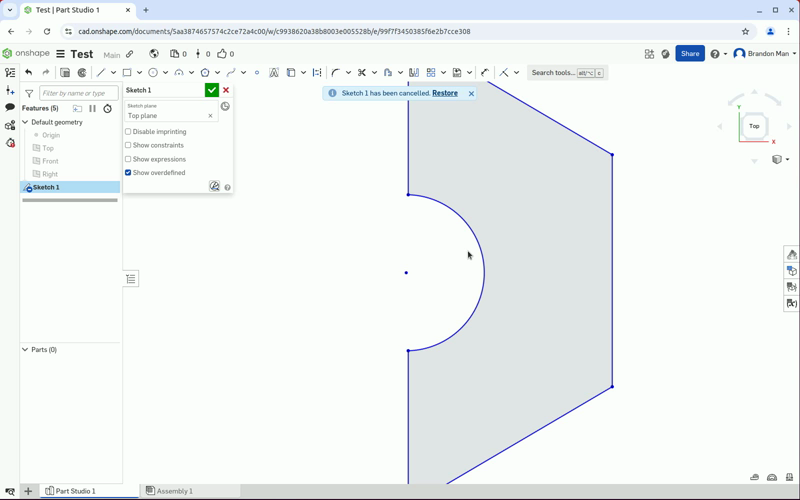
scroll(-6)
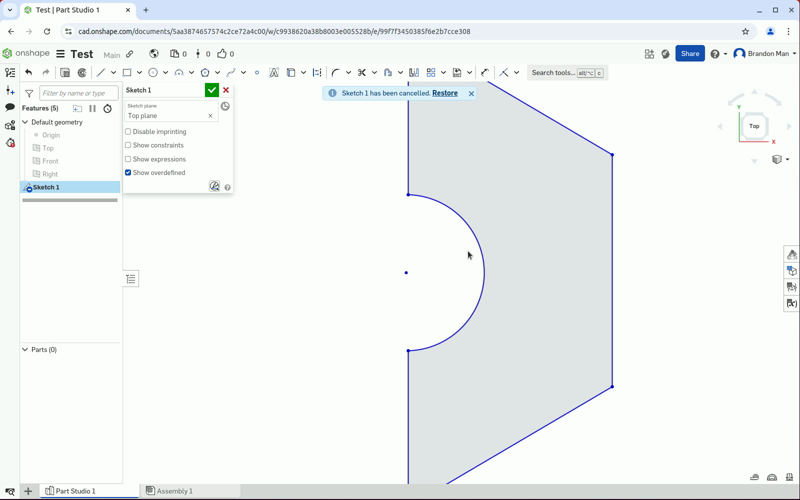
scroll(-6)
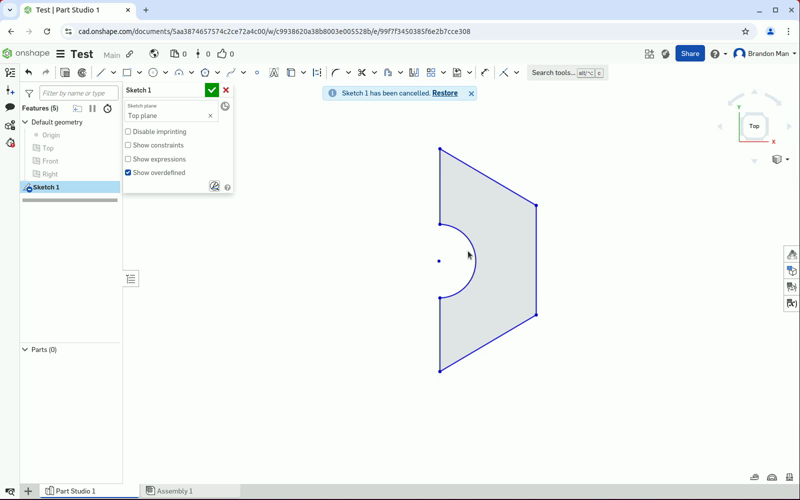
scroll(-6)
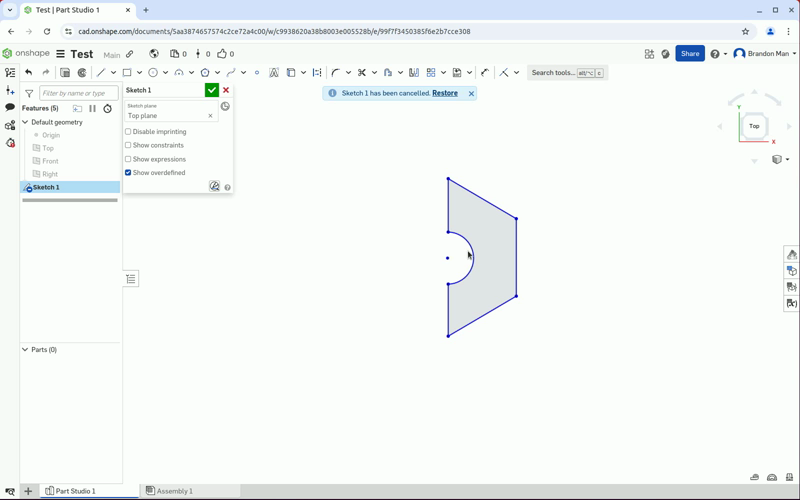
scroll(-6)
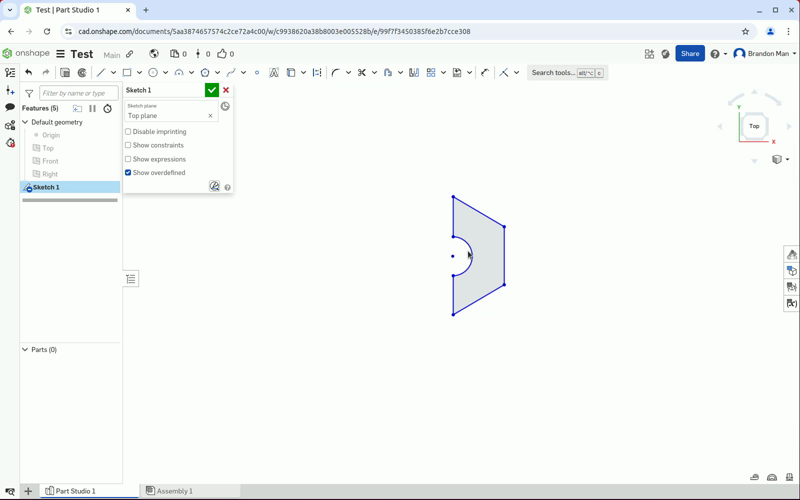
scroll(-6)
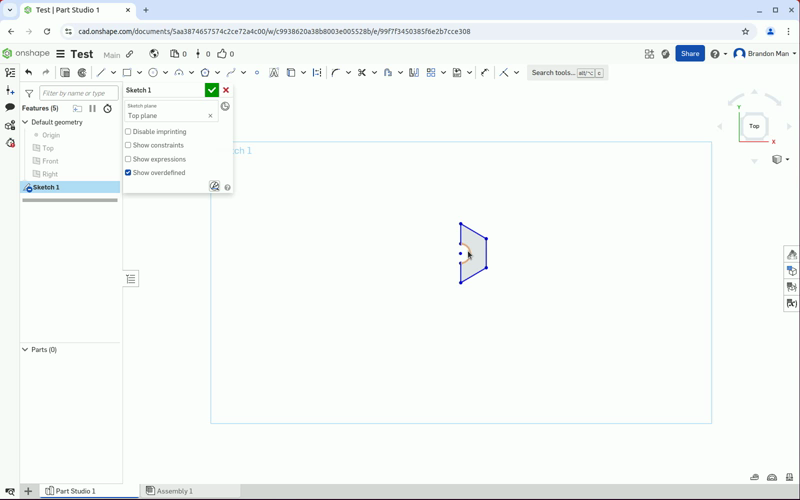
mouse_move(73, 352)
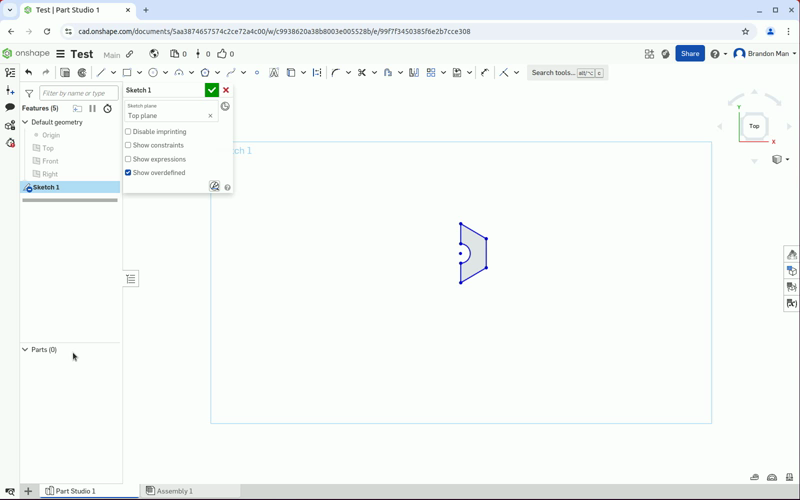
key(shift+y)
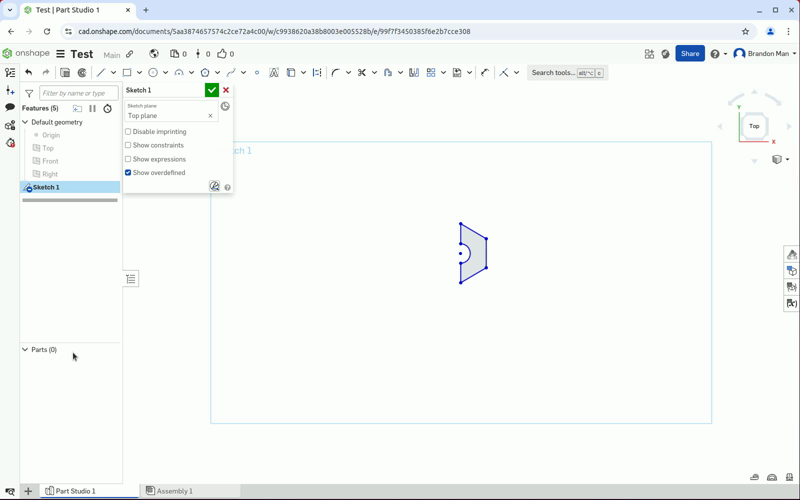
key(shift+e)
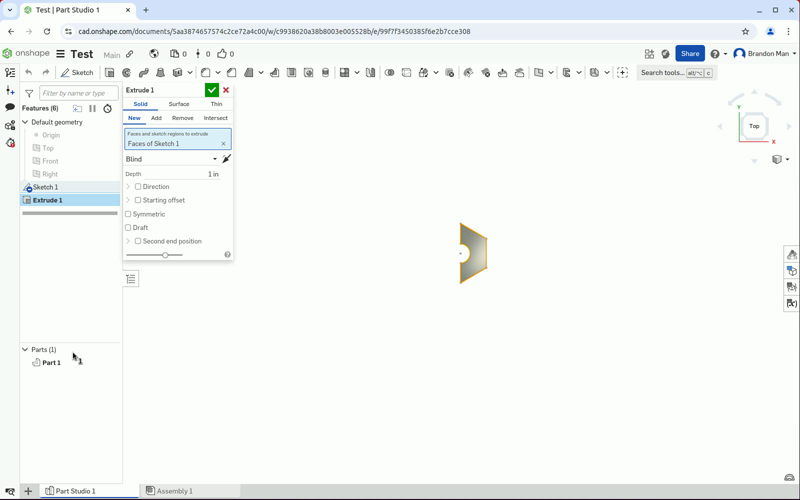
mouse_move(143, 106)
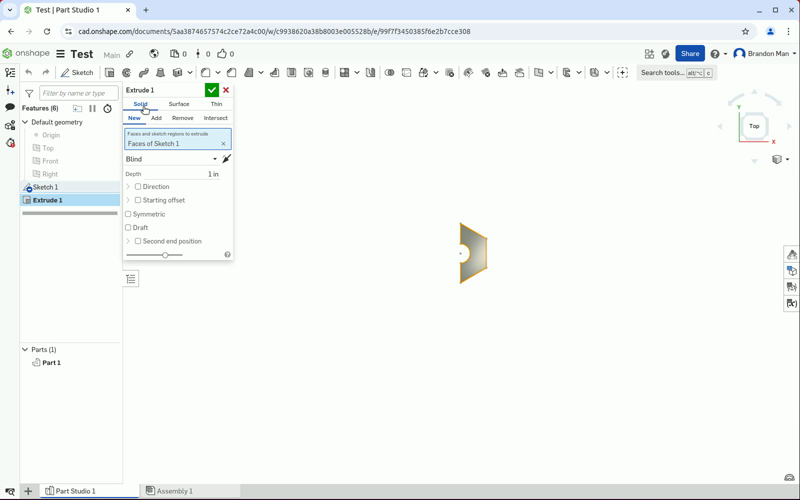
click(143, 106)
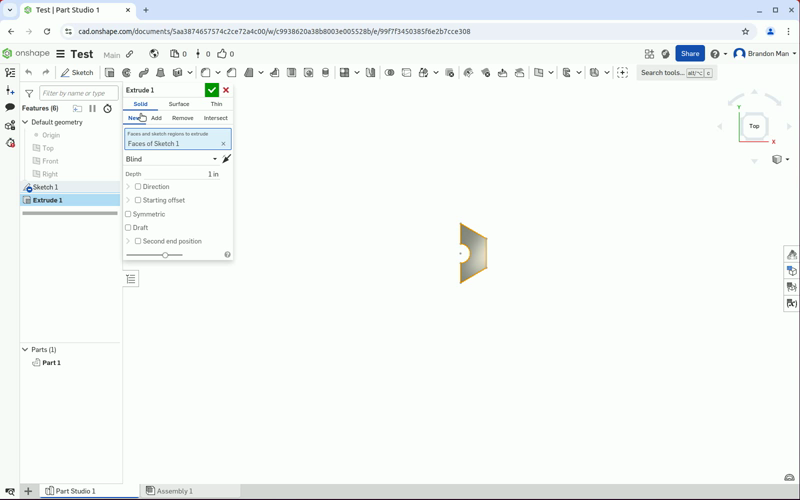
mouse_move(137, 120)
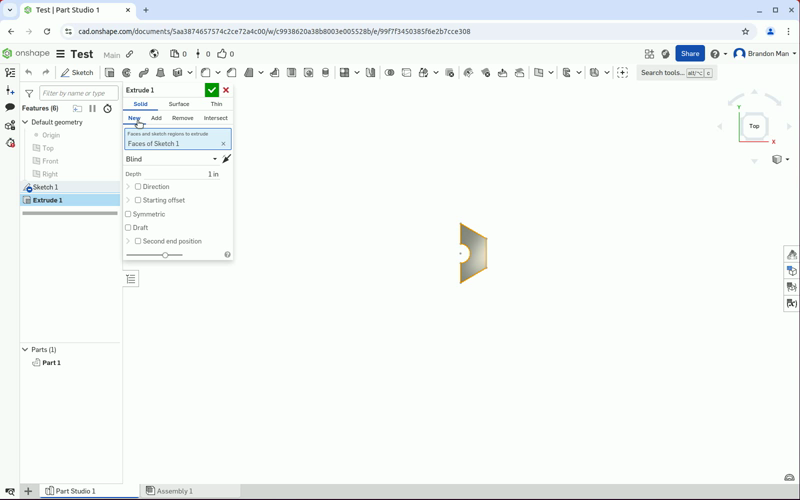
click(137, 120)
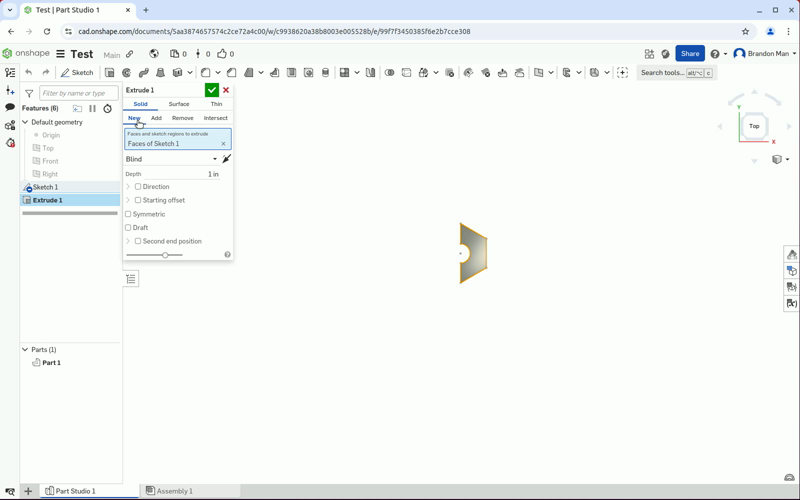
key(tab, 4)
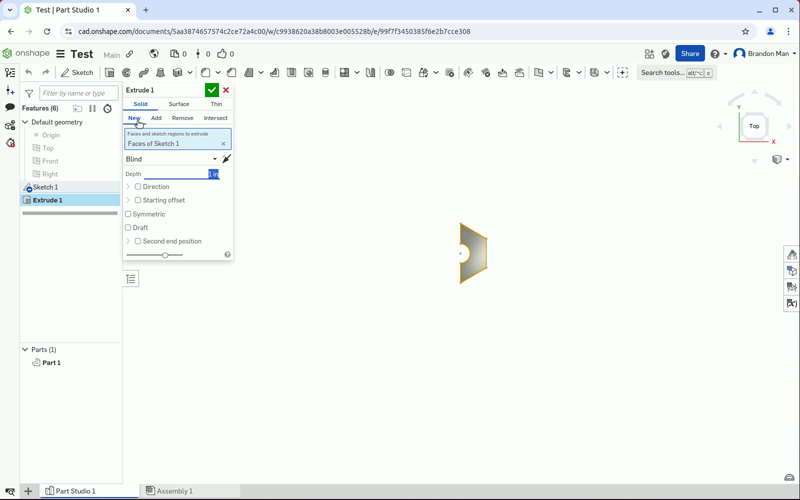
text(7.943)
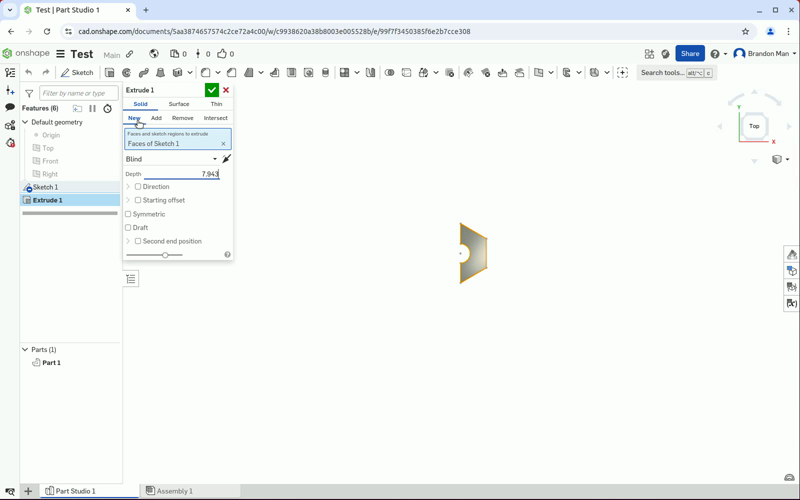
key(enter)
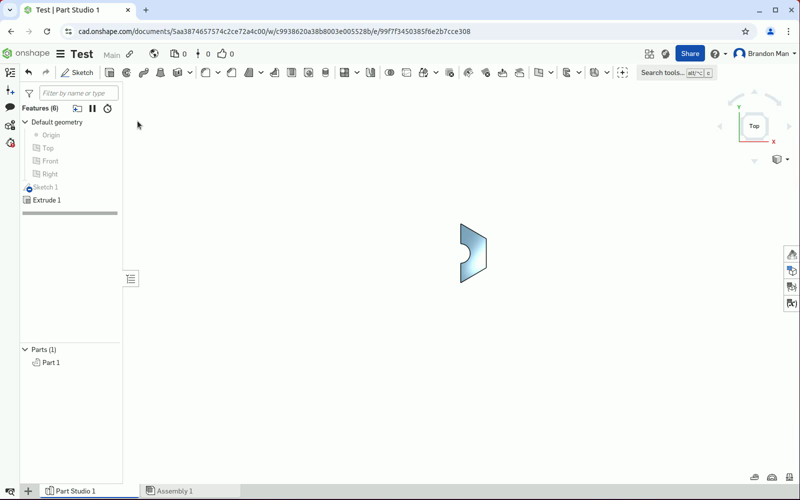
key(shift+h)
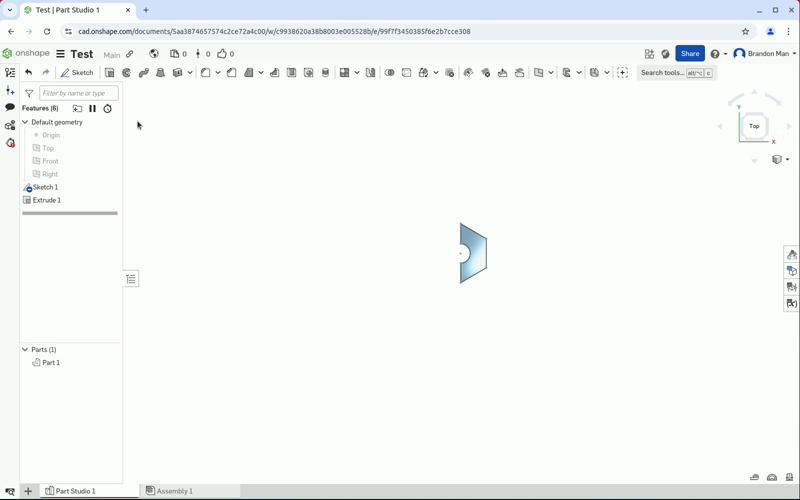
key(shift+h)
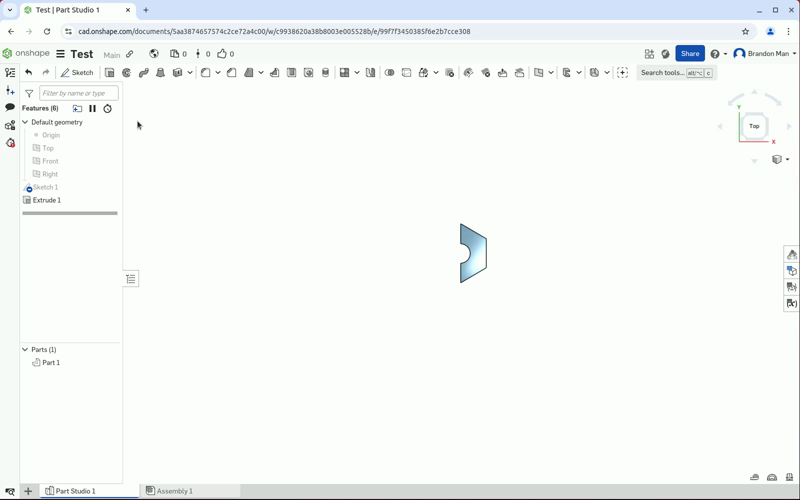
mouse_move(73, 189)
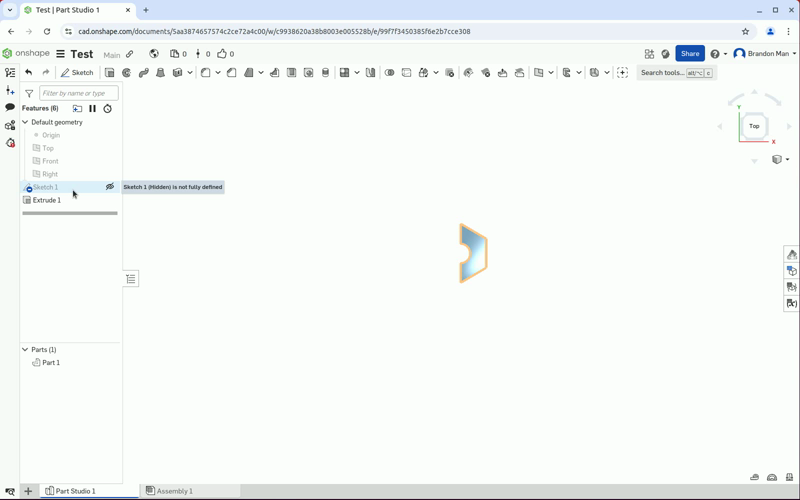
click(73, 189)
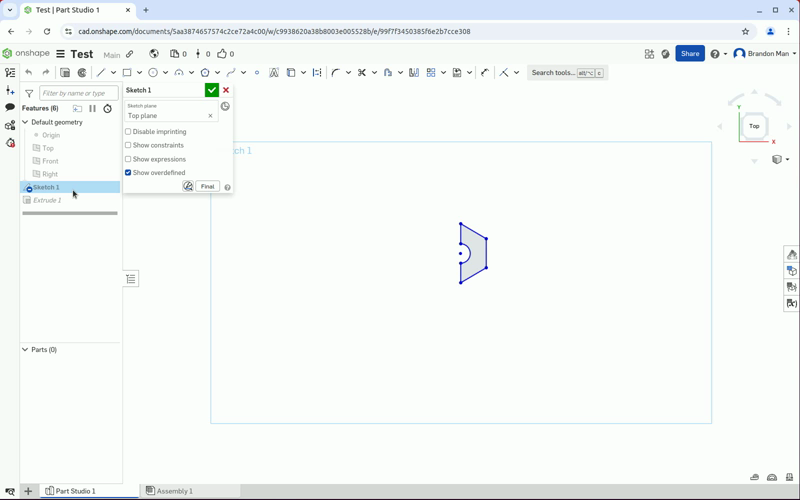
mouse_move(229, 92)
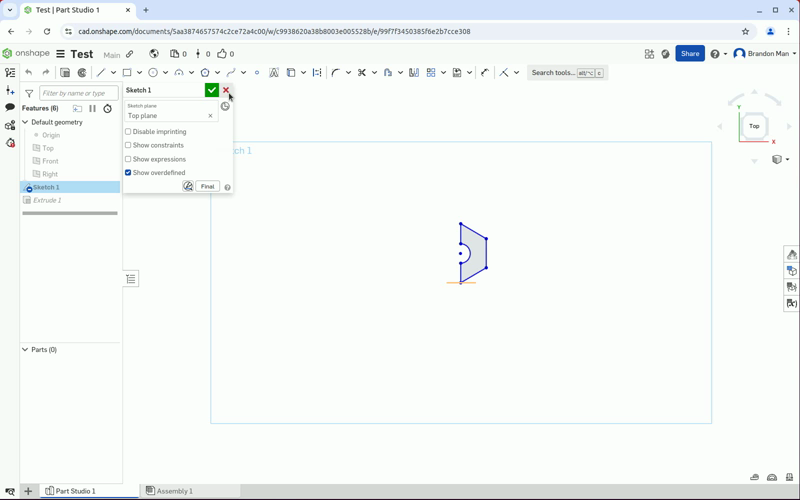
click(229, 92)
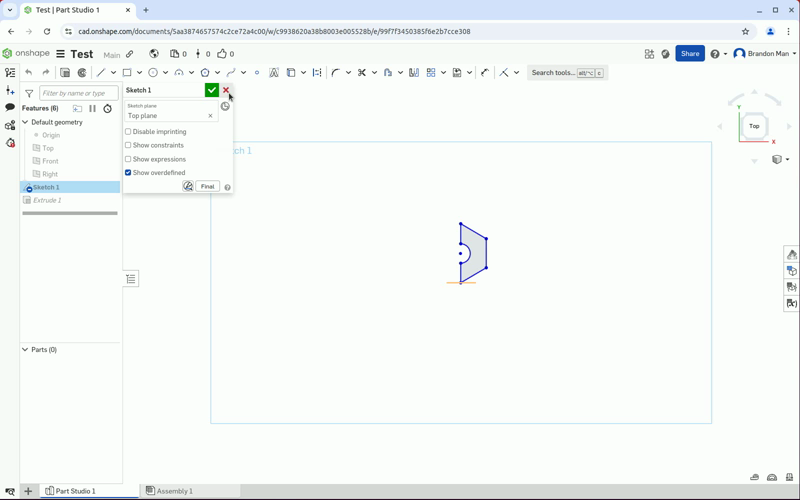
key(shift+s)
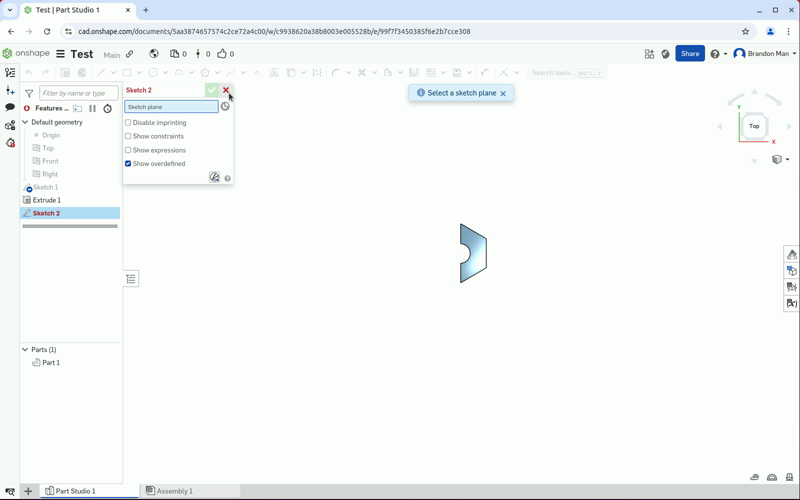
mouse_move(73, 150)
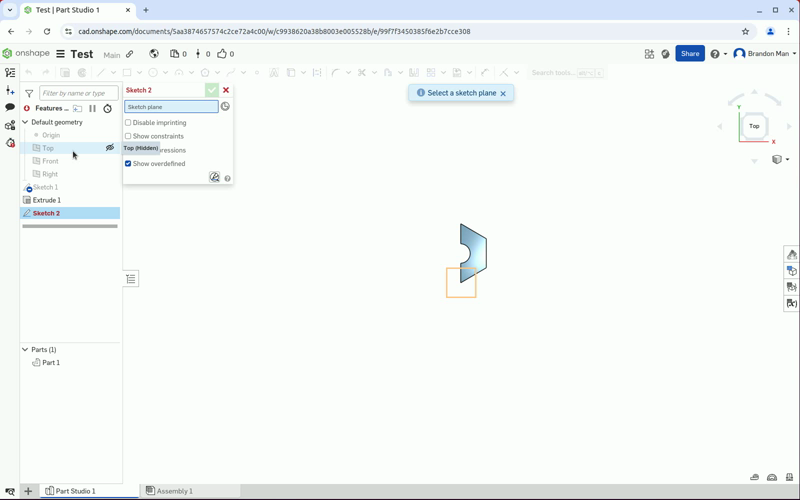
click(73, 150)
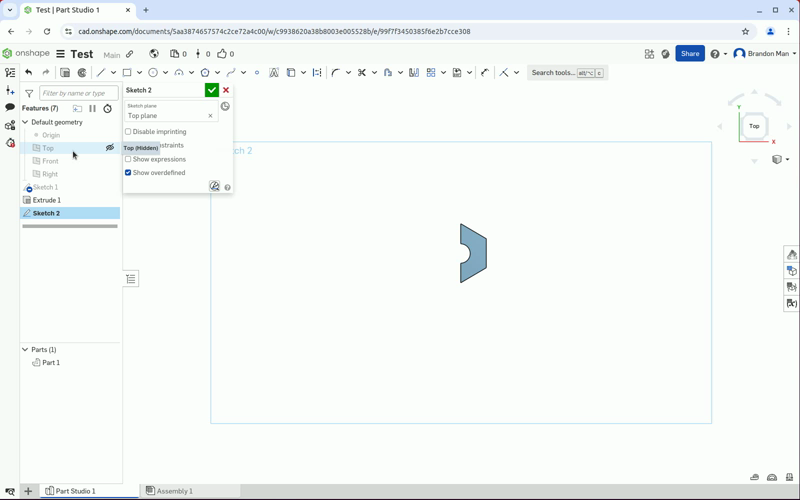
mouse_move(73, 352)
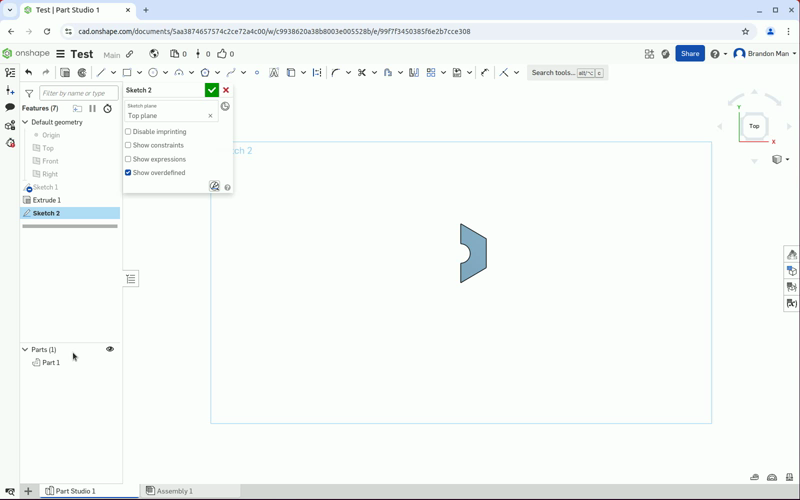
key(y)
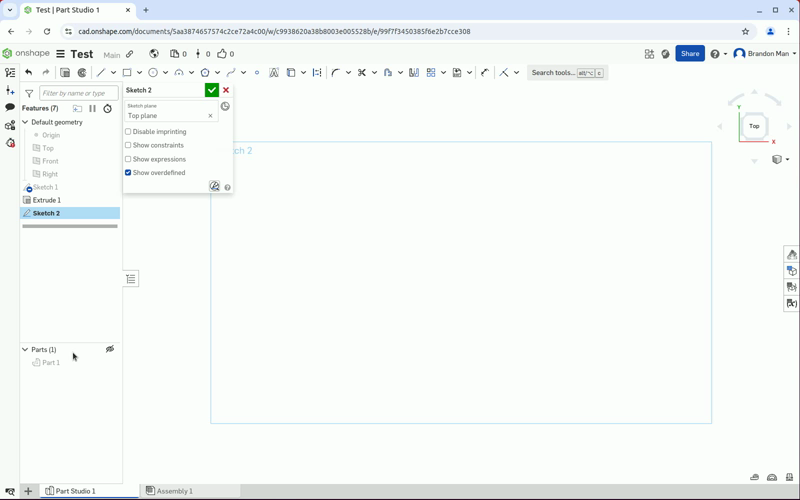
key(l)
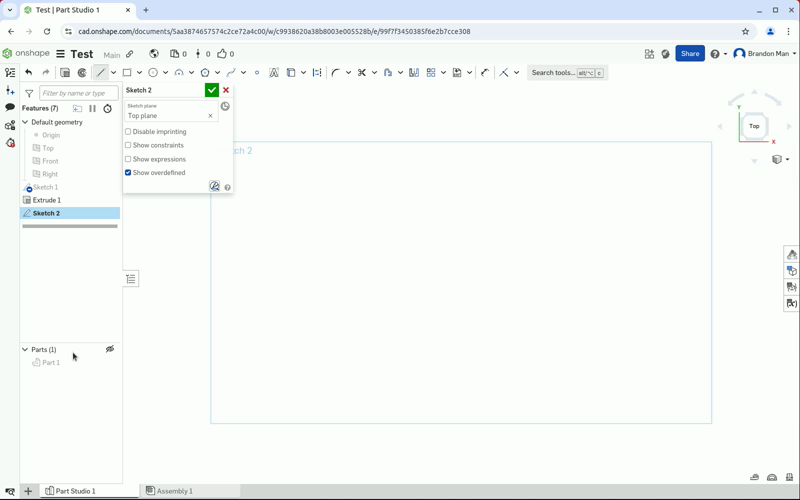
key_down(shift)
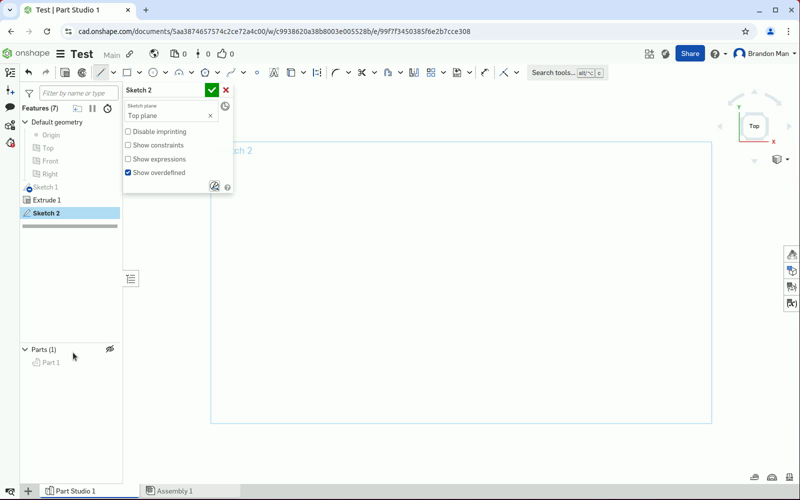
mouse_move(434, 268)
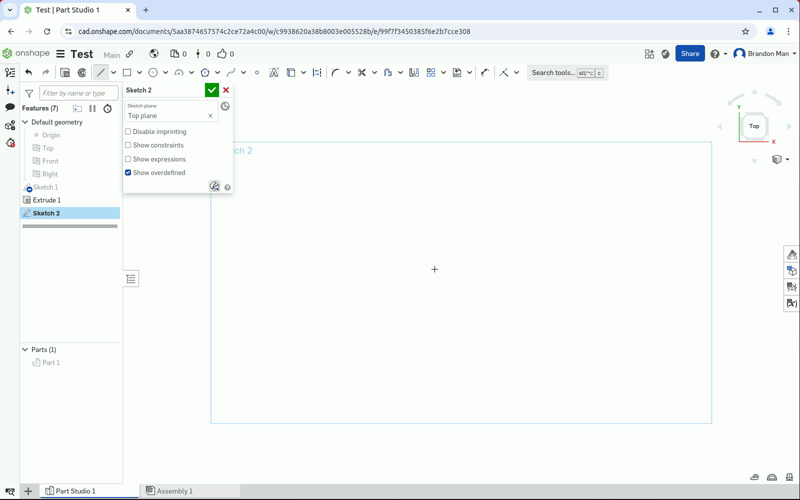
click(434, 268)
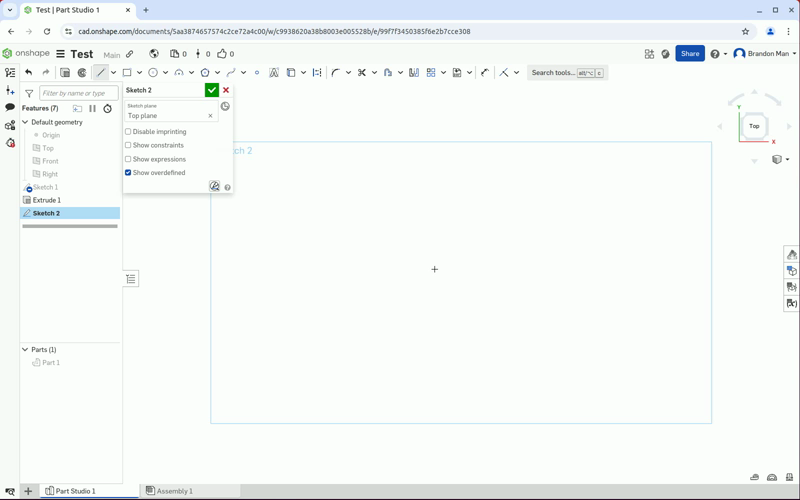
key_up(shift)
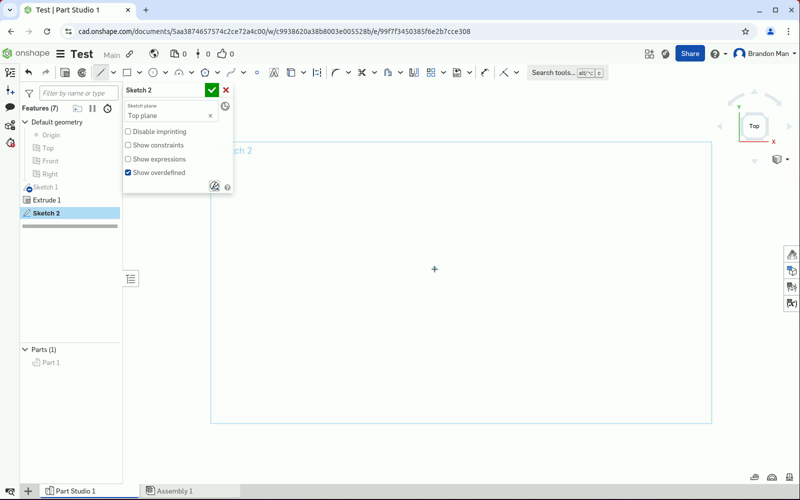
key_down(shift)
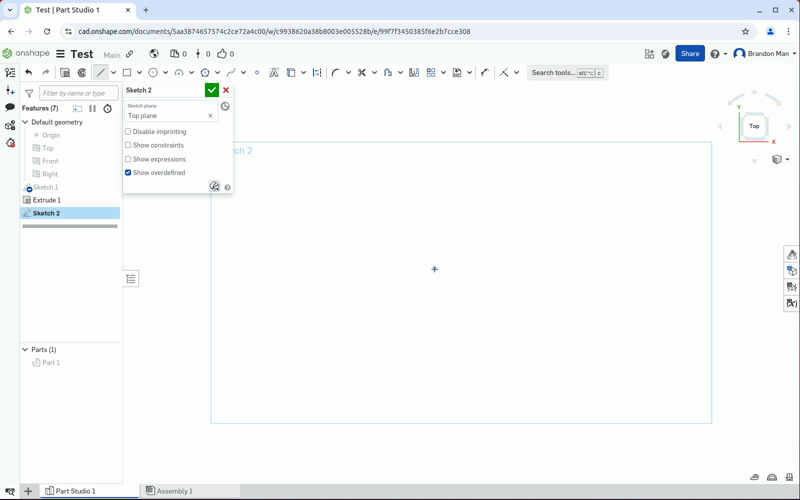
mouse_move(464, 268)
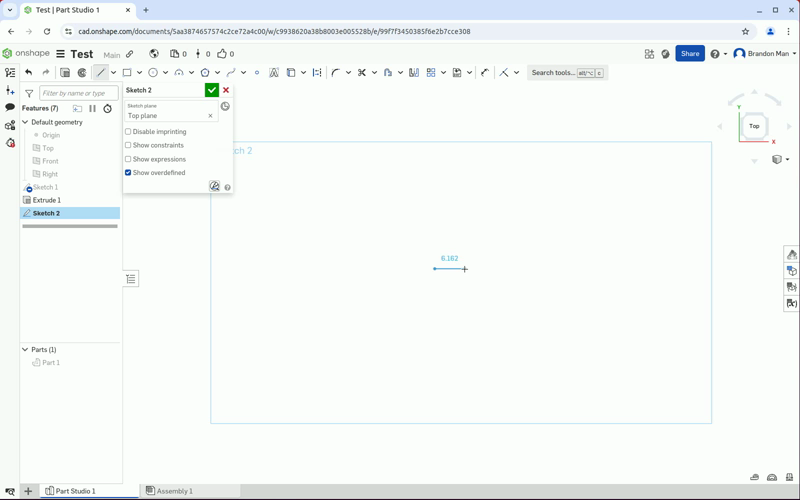
mouse_move(460, 283)
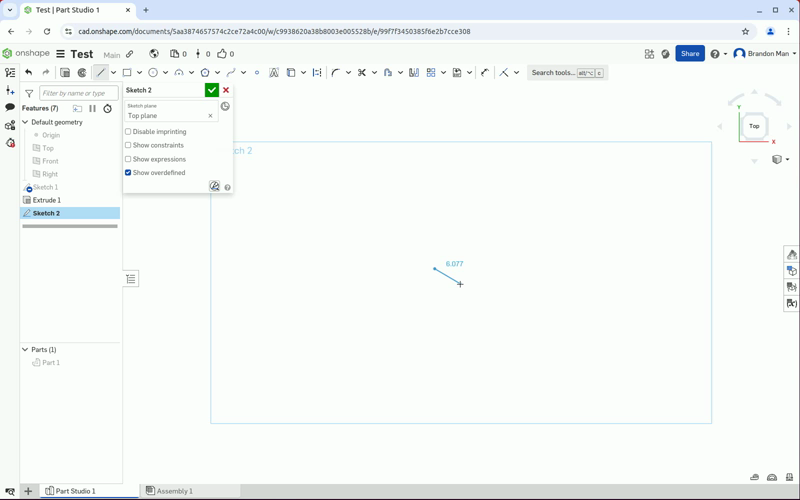
click(460, 283)
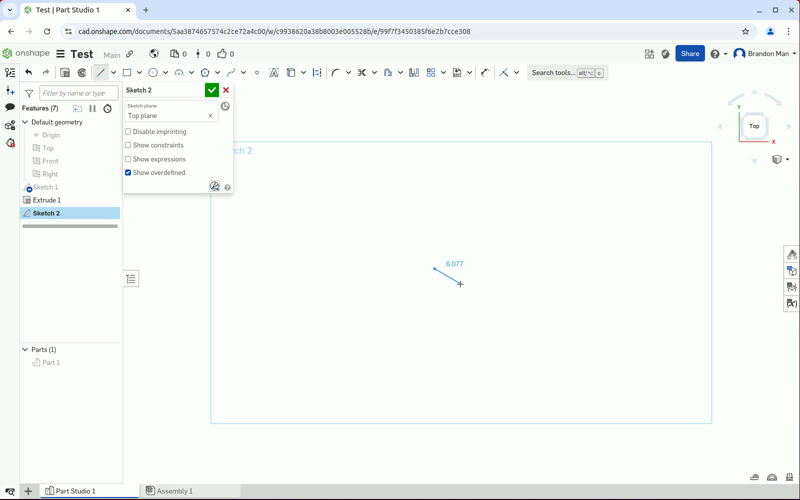
key_up(shift)
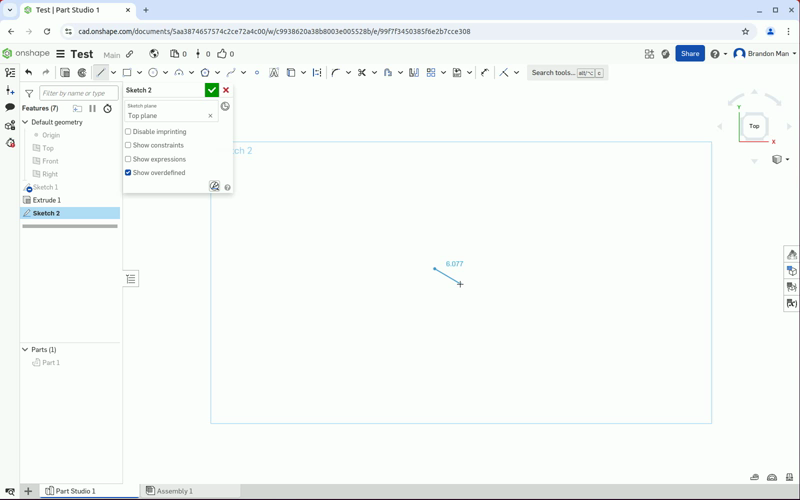
key_down(shift)
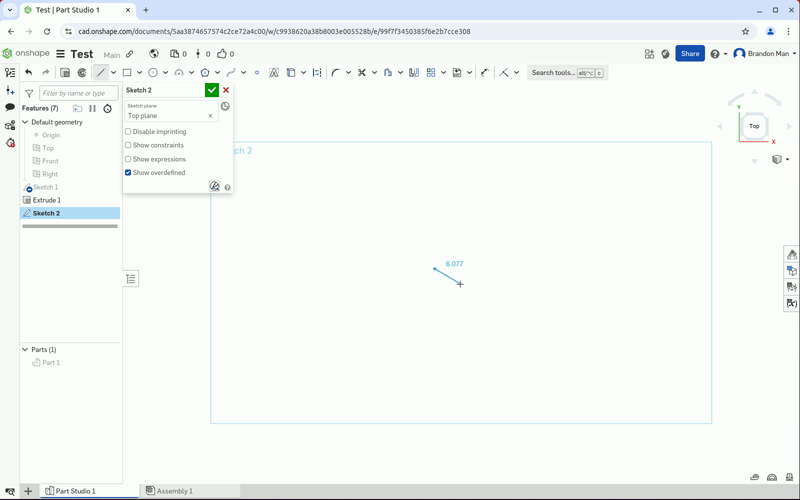
mouse_move(490, 283)
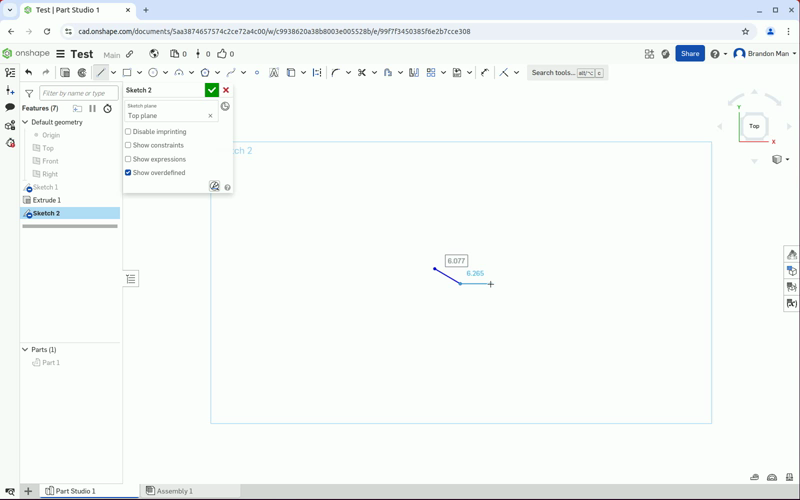
mouse_move(460, 263)
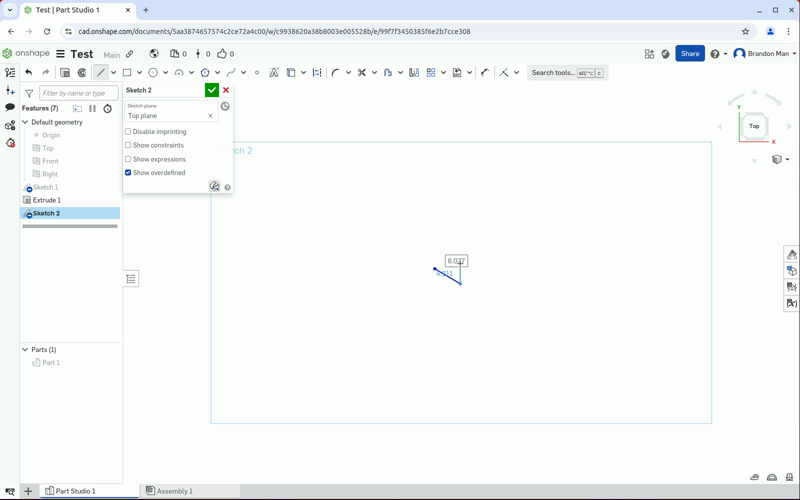
click(460, 263)
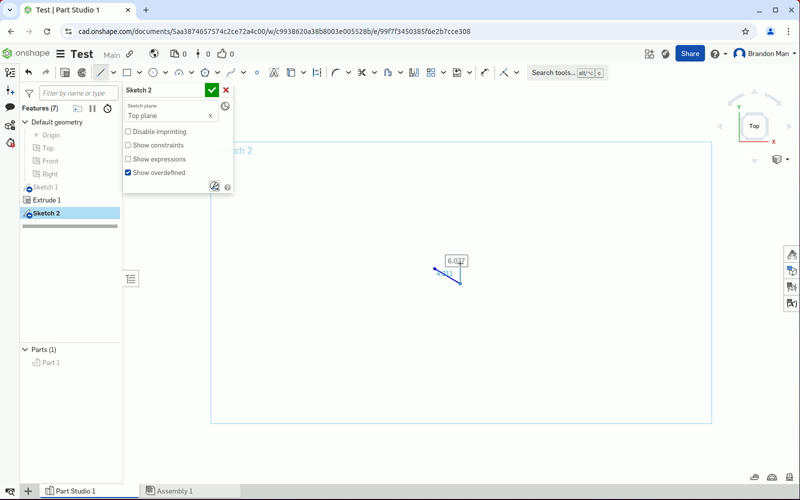
key_up(shift)
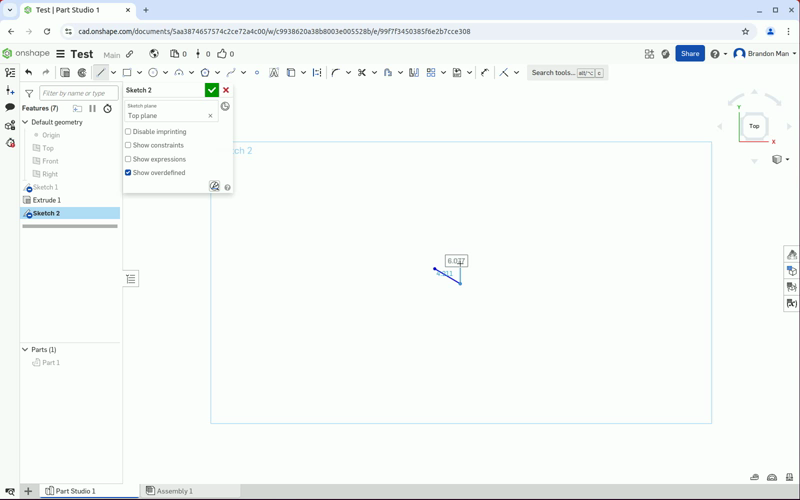
key(esc)
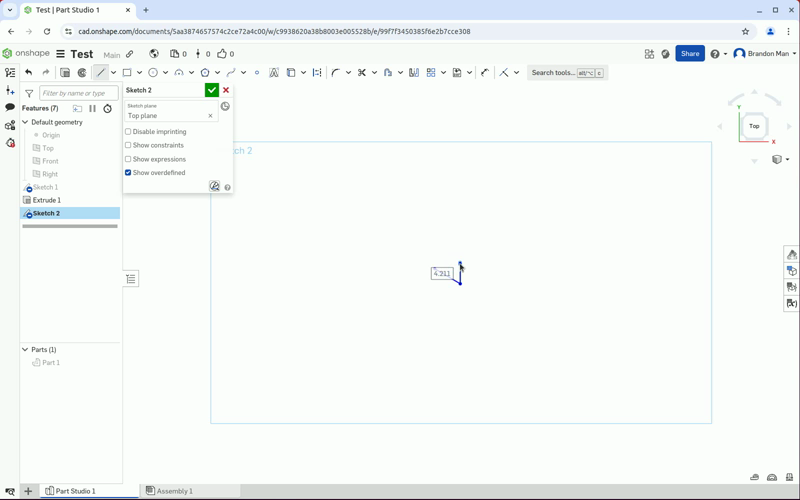
key(a)
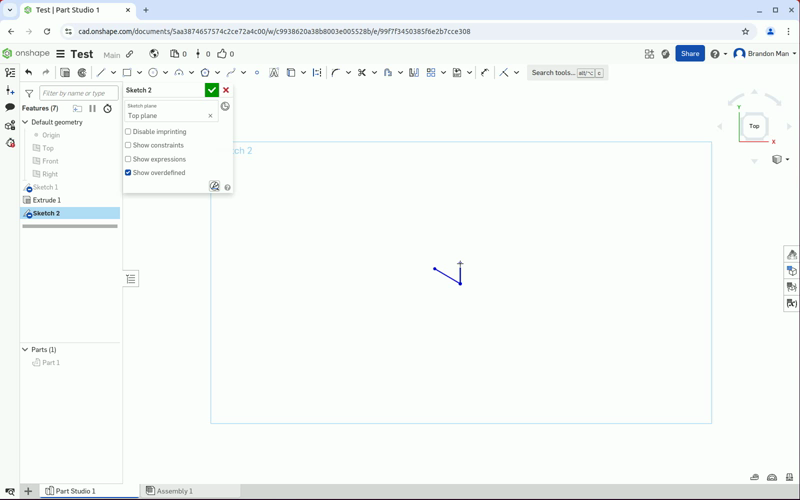
mouse_move(460, 263)
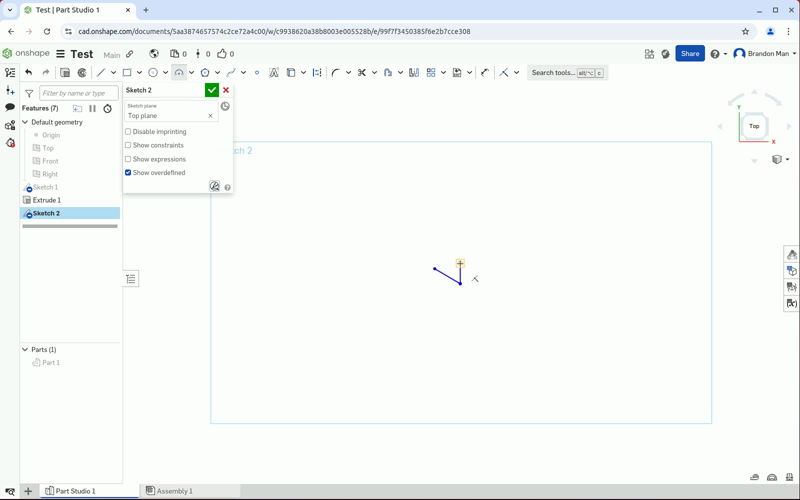
click(460, 263)
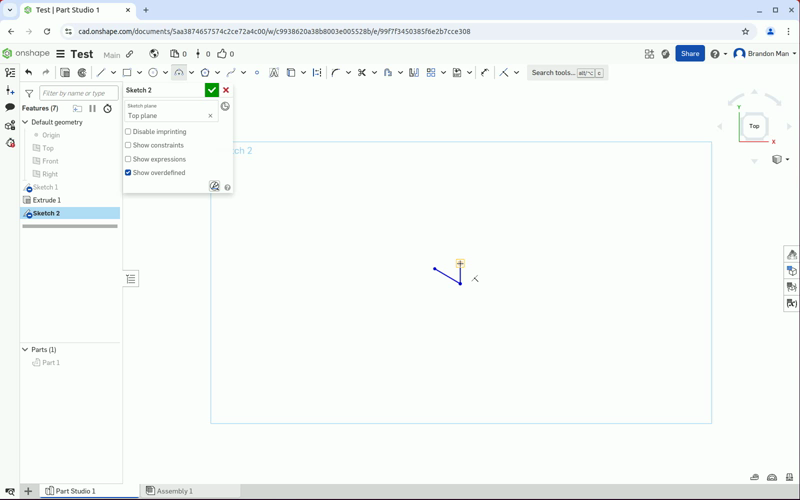
key_down(shift)
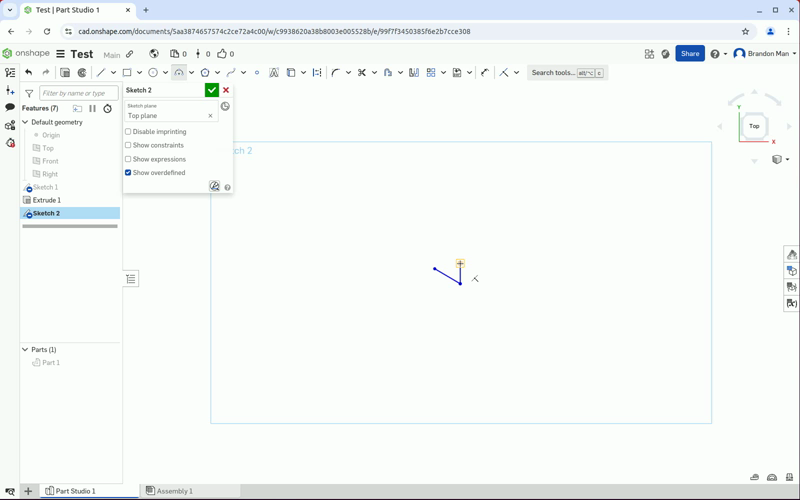
mouse_move(460, 244)
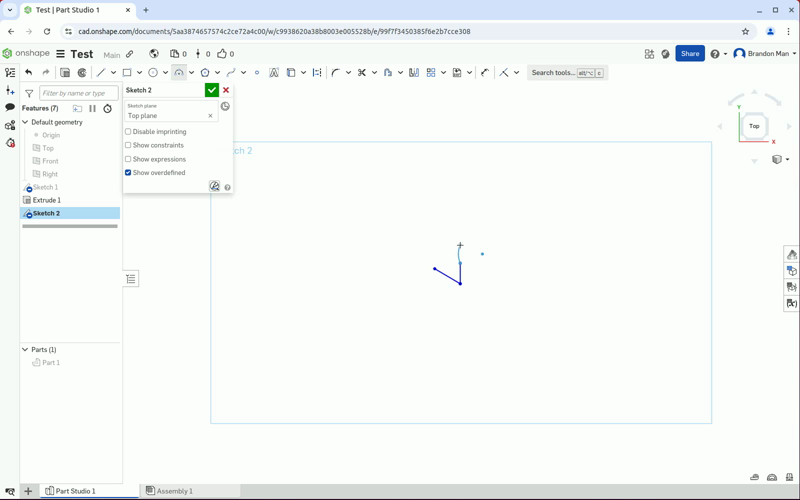
click(460, 244)
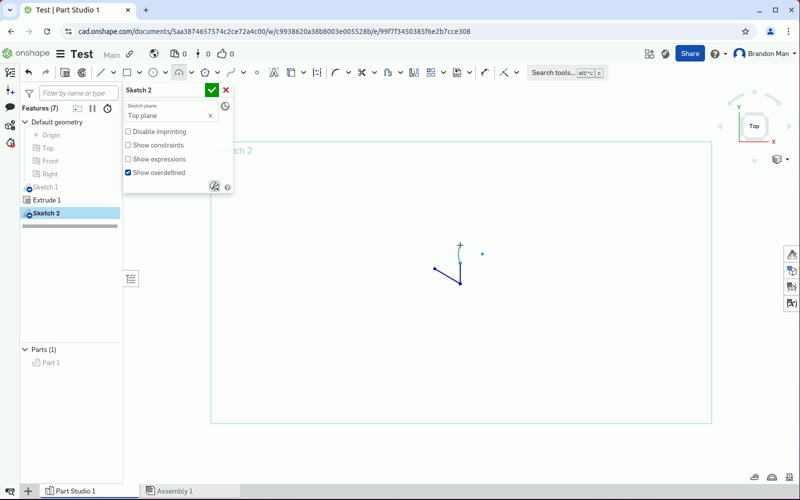
mouse_move(451, 254)
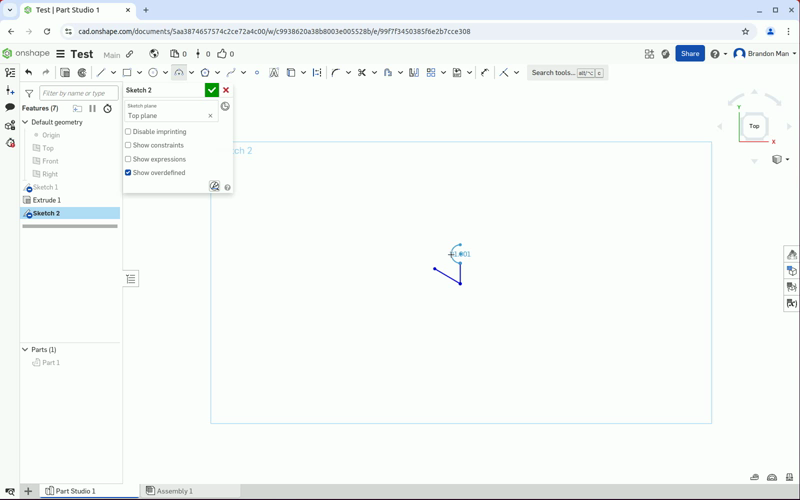
click(451, 254)
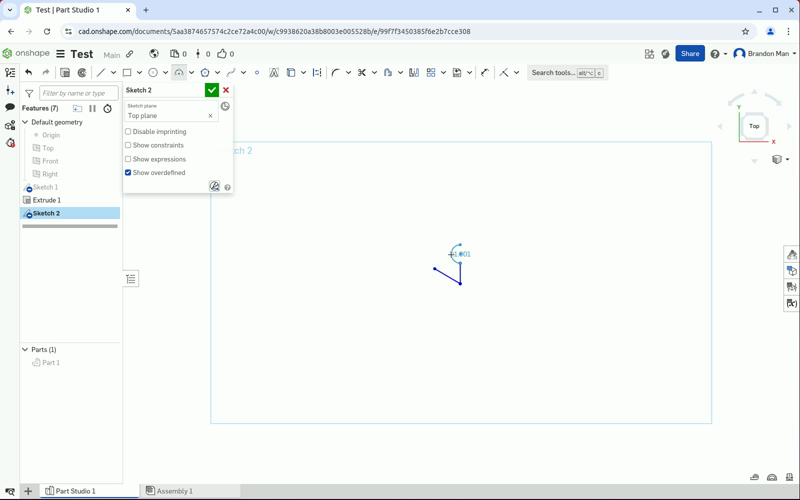
key_up(shift)
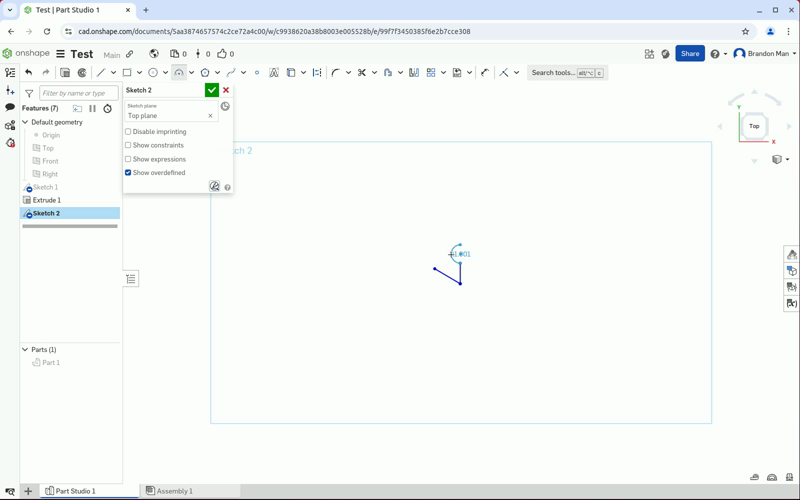
key(esc)
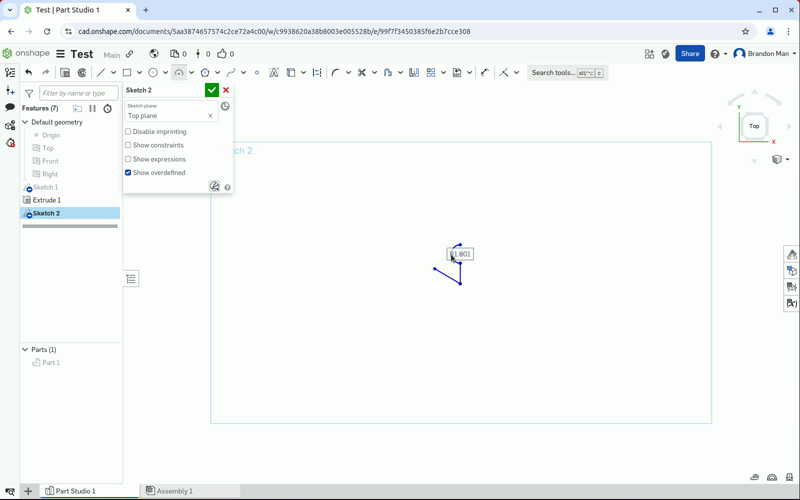
key(l)
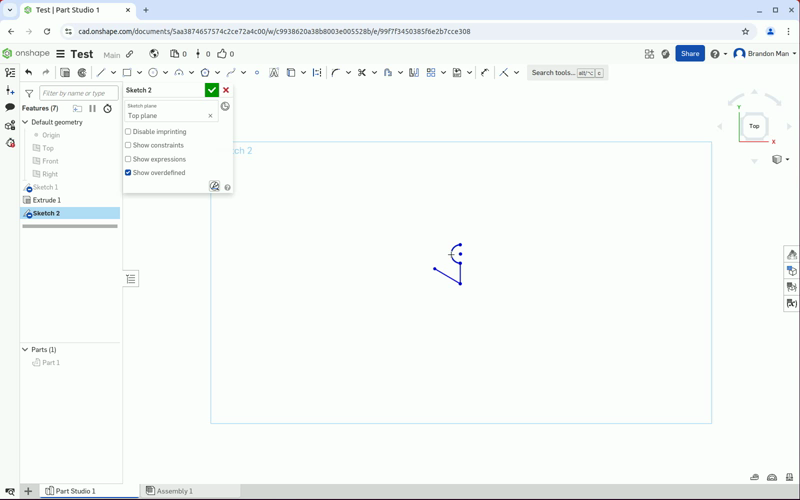
mouse_move(460, 244)
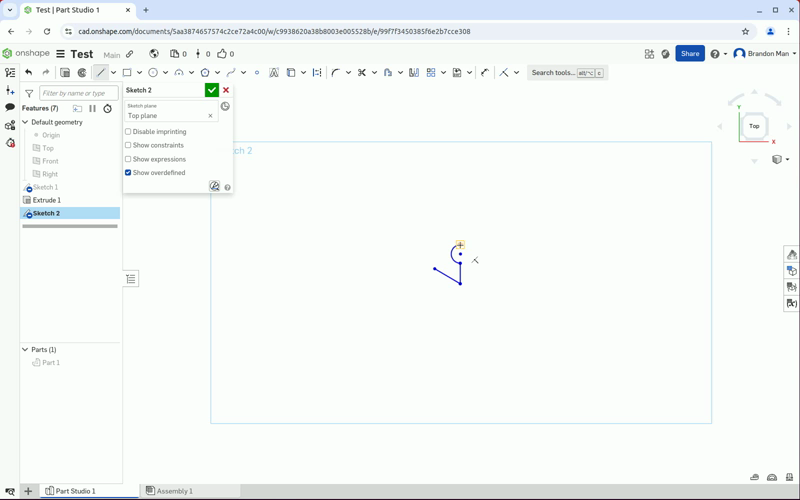
click(460, 244)
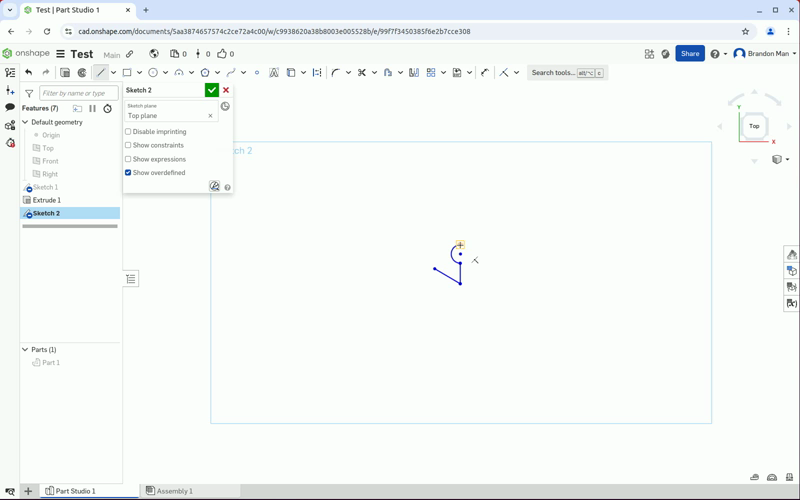
key_down(shift)
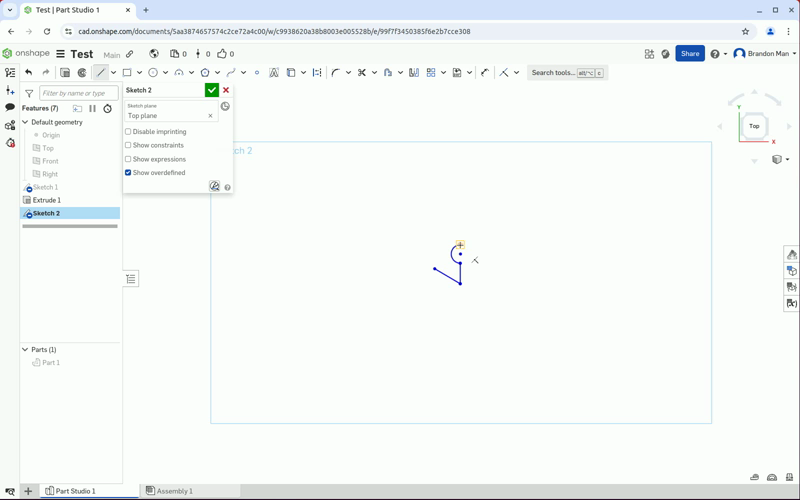
mouse_move(490, 244)
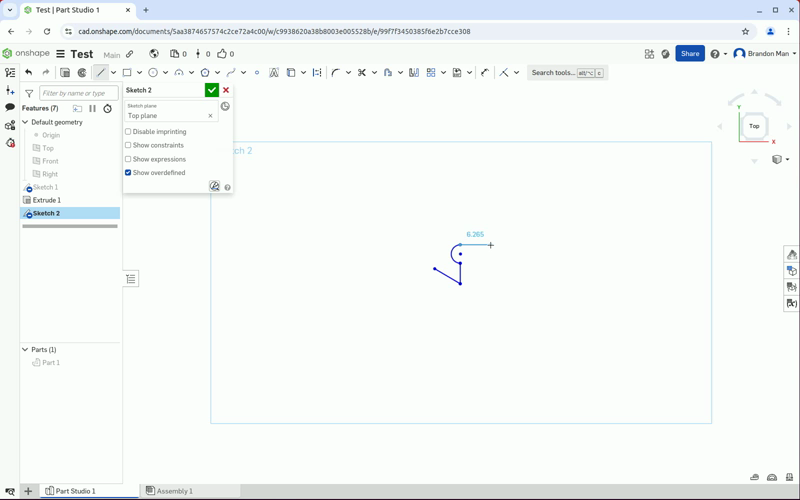
mouse_move(460, 224)
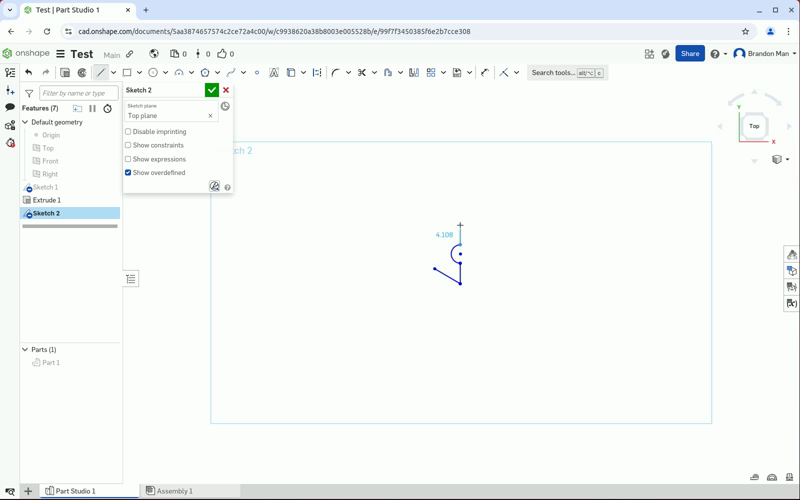
click(460, 224)
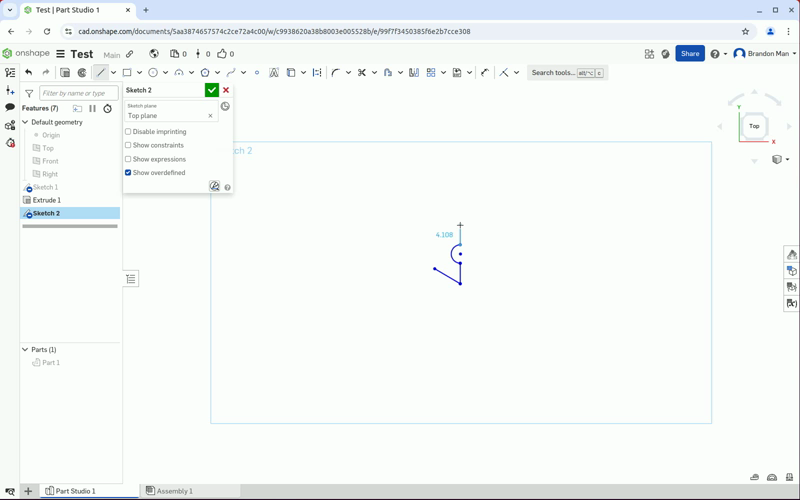
key_up(shift)
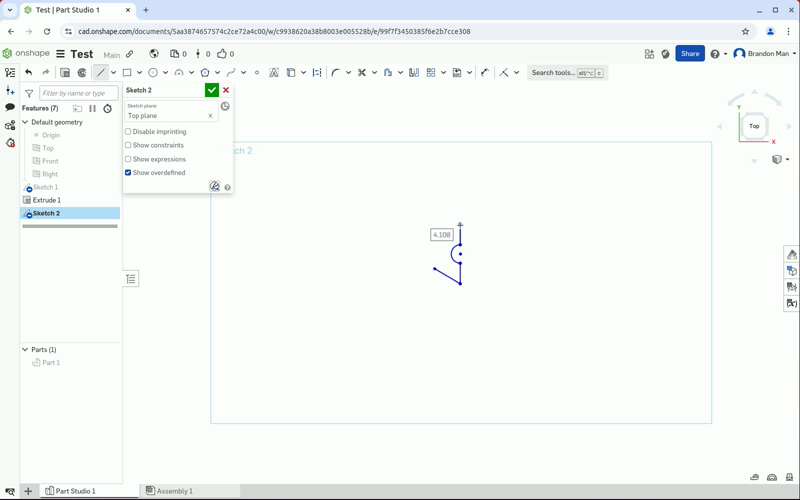
key_down(shift)
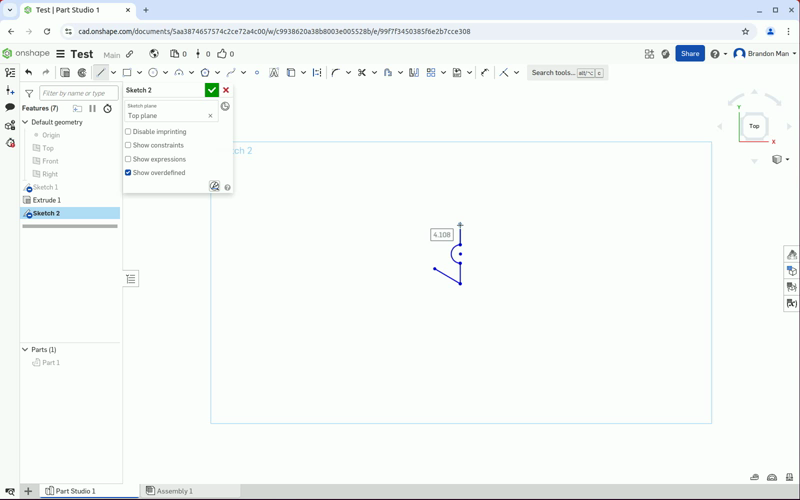
mouse_move(490, 224)
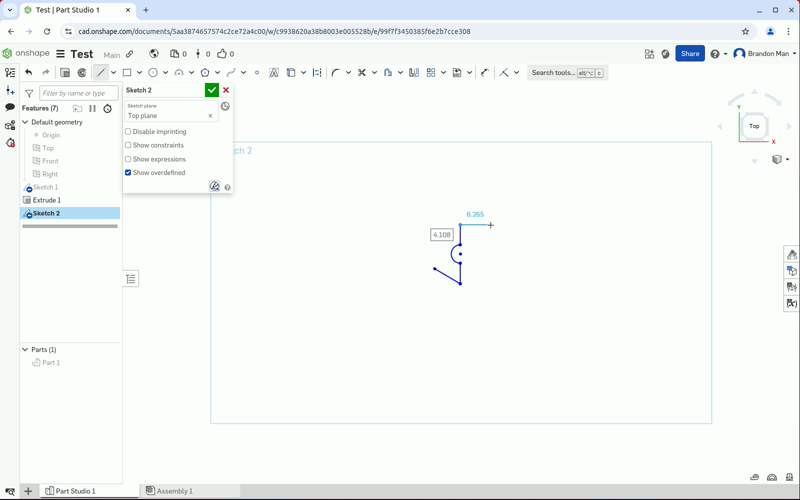
mouse_move(434, 239)
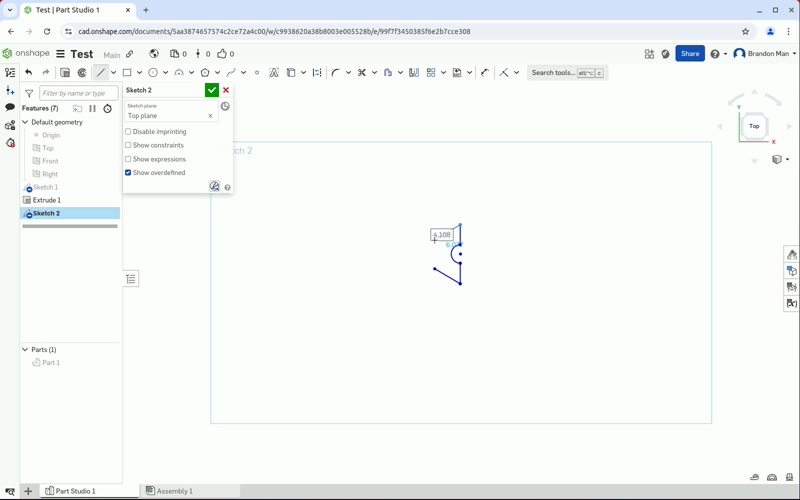
click(434, 239)
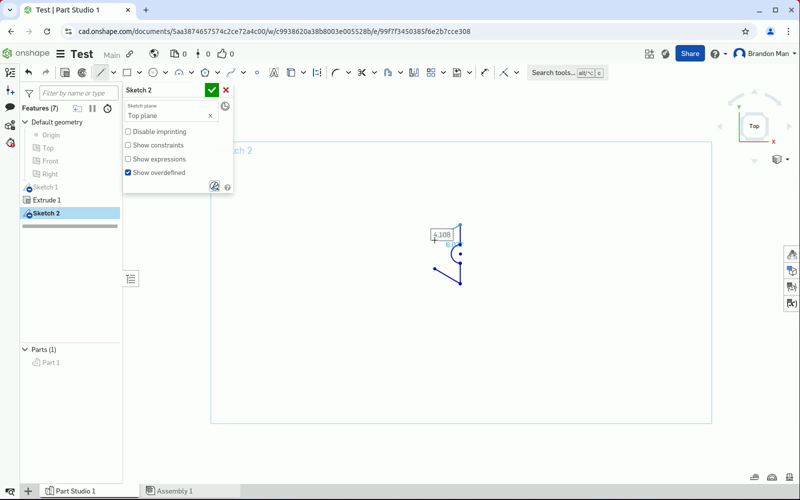
key_up(shift)
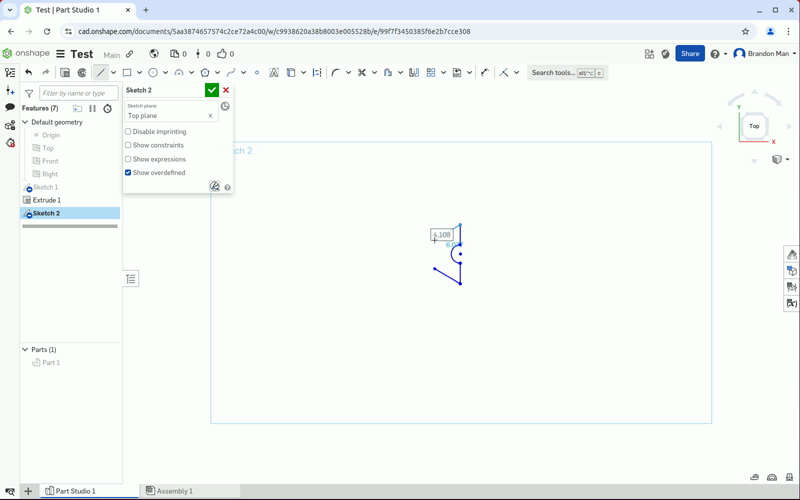
mouse_move(464, 239)
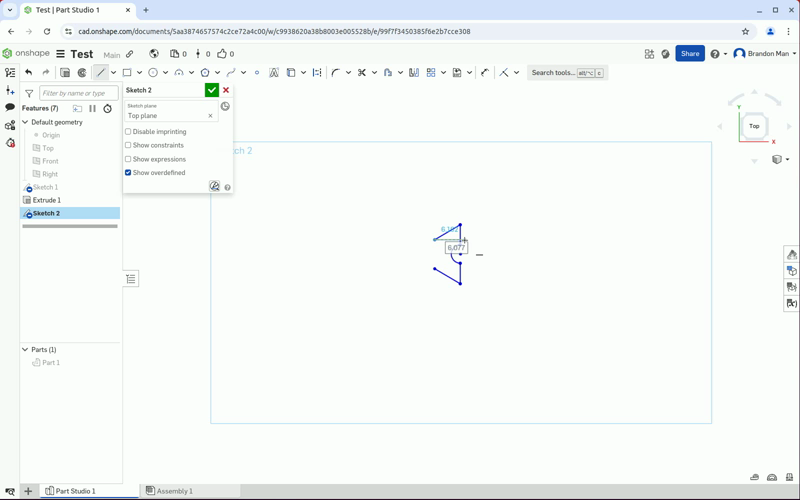
key_down(shift)
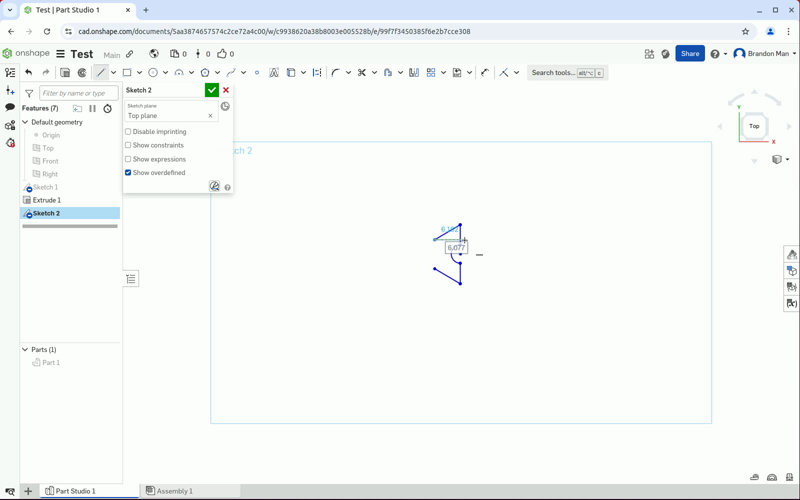
mouse_move(434, 268)
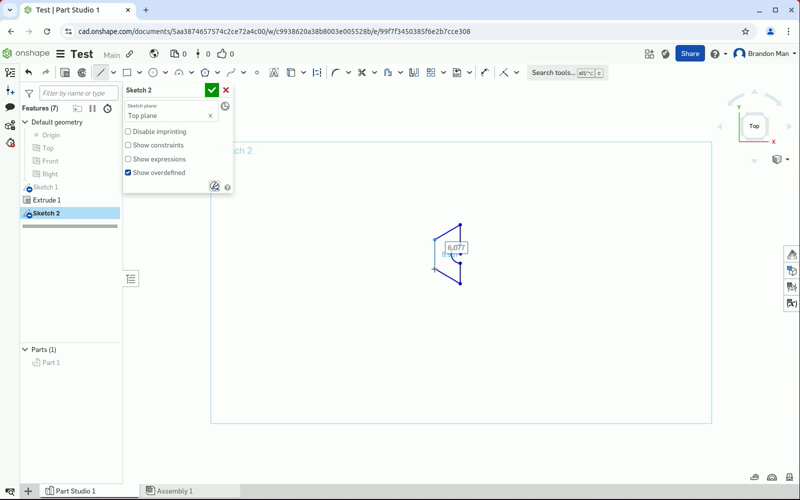
key_up(shift)
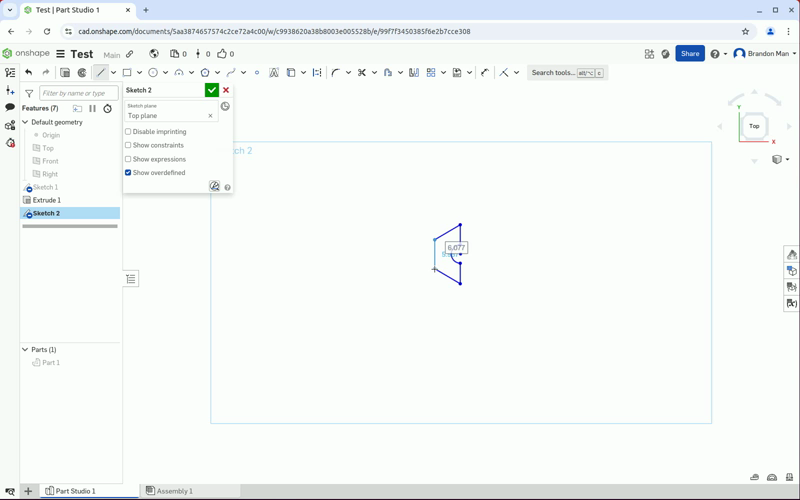
click(434, 268)
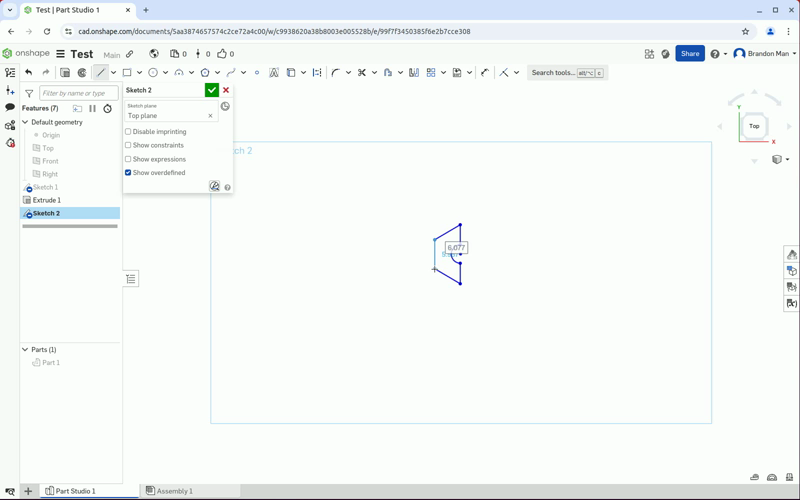
key(esc)
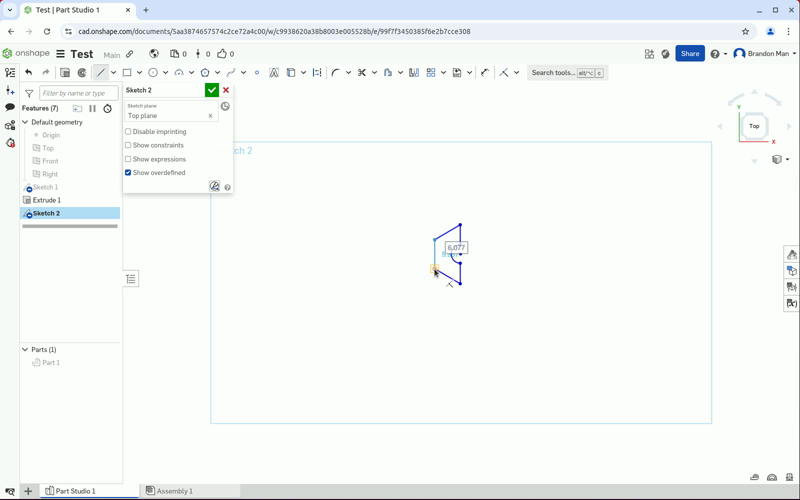
mouse_move(442, 258)
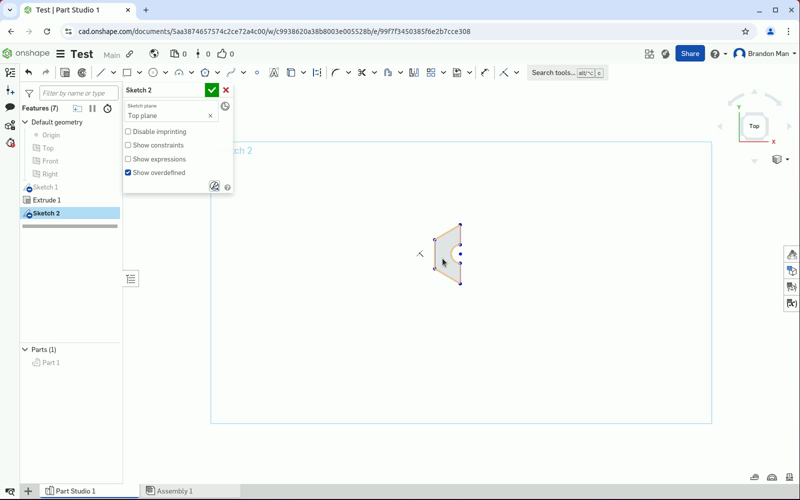
scroll(6)
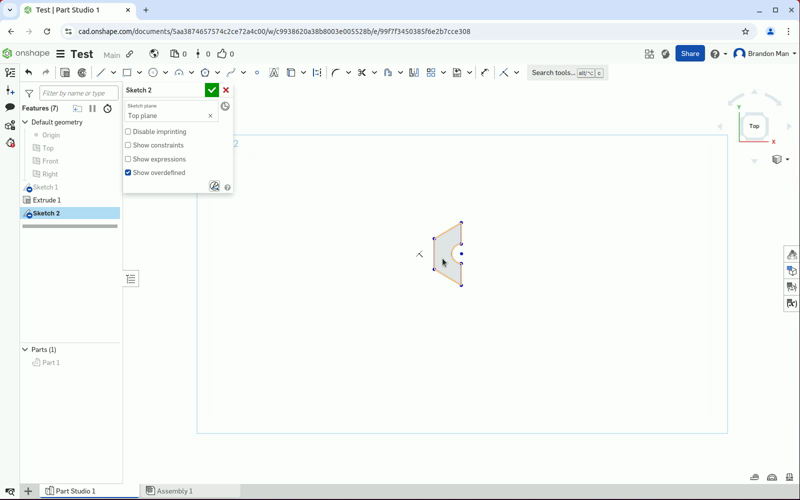
scroll(6)
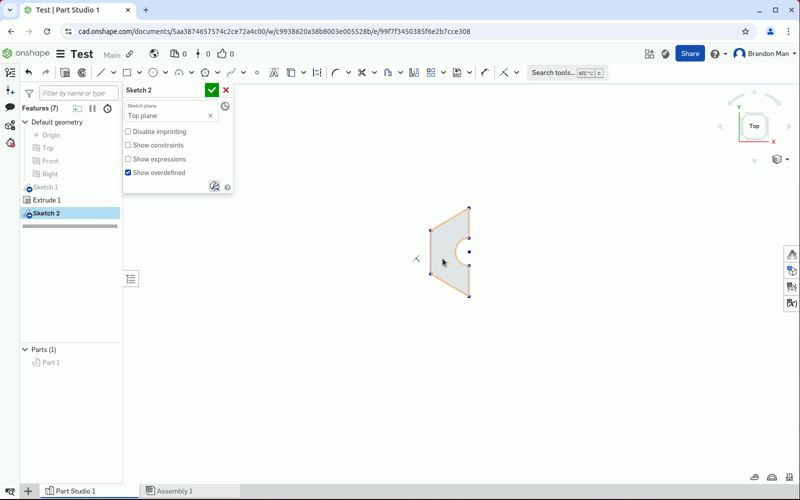
scroll(6)
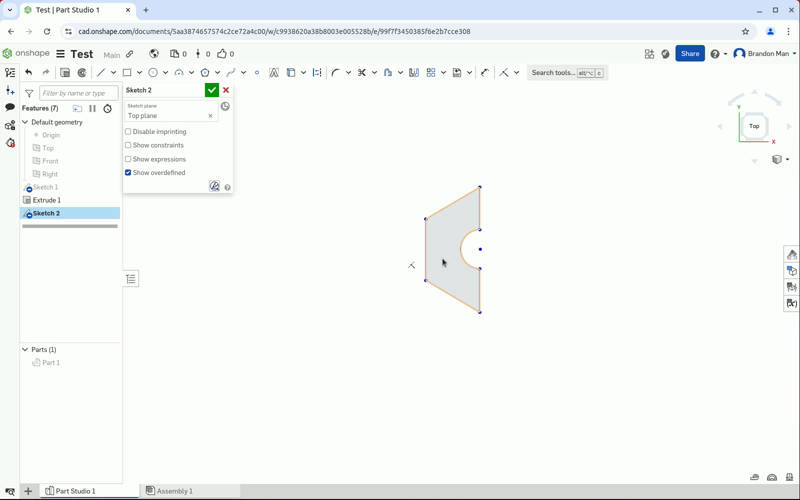
scroll(6)
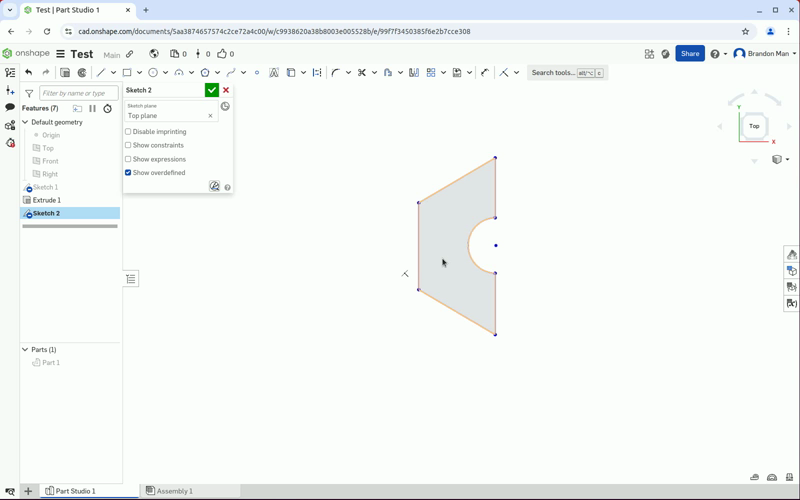
scroll(6)
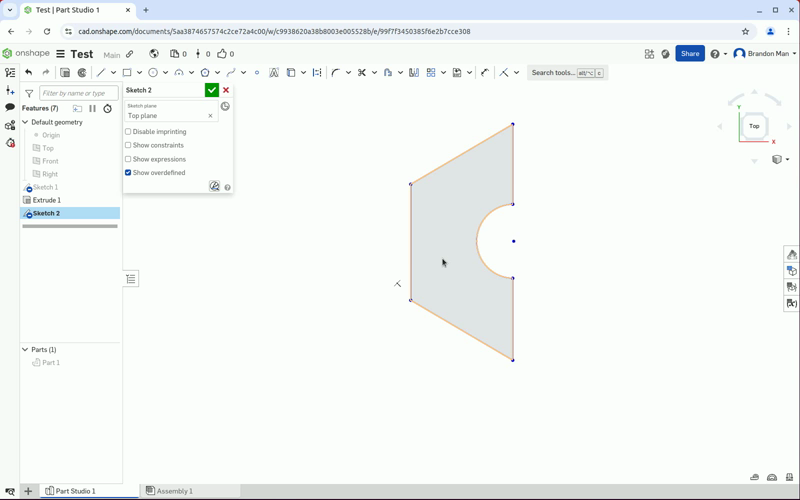
scroll(6)
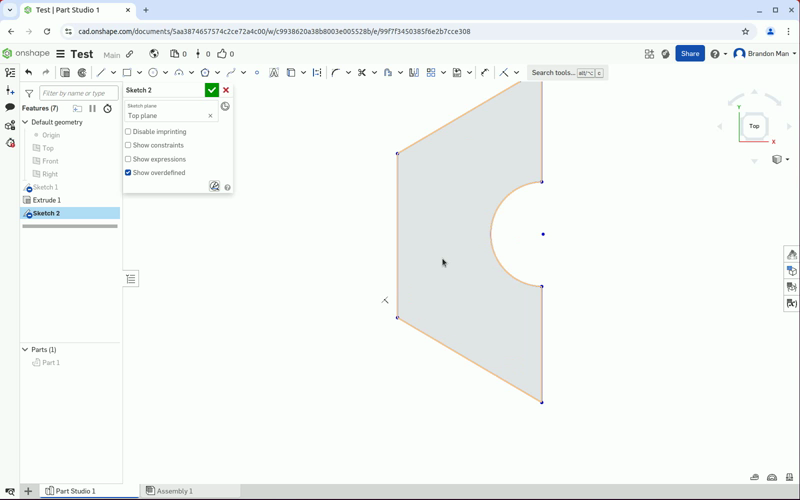
scroll(6)
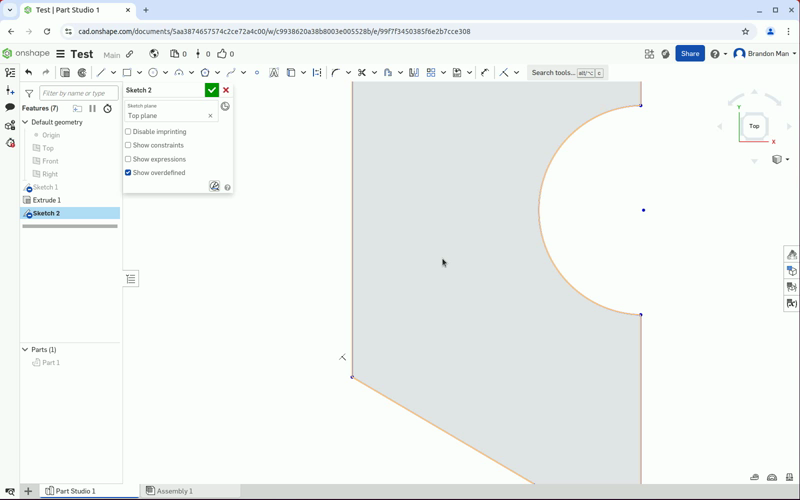
click(442, 258)
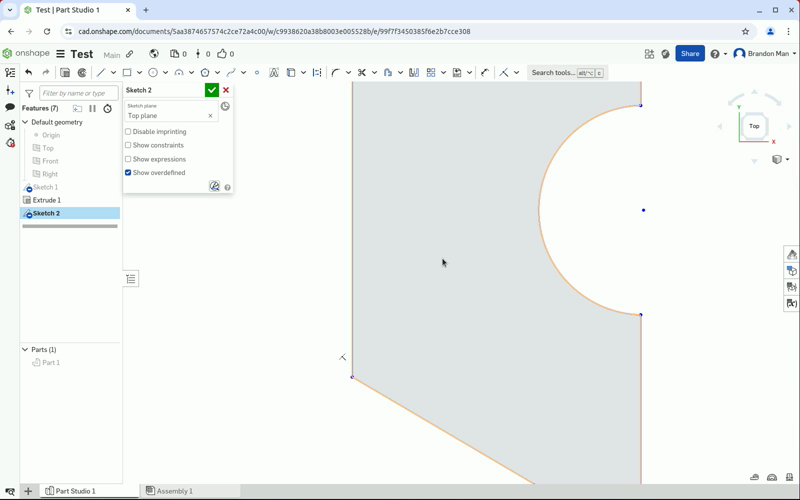
scroll(-6)
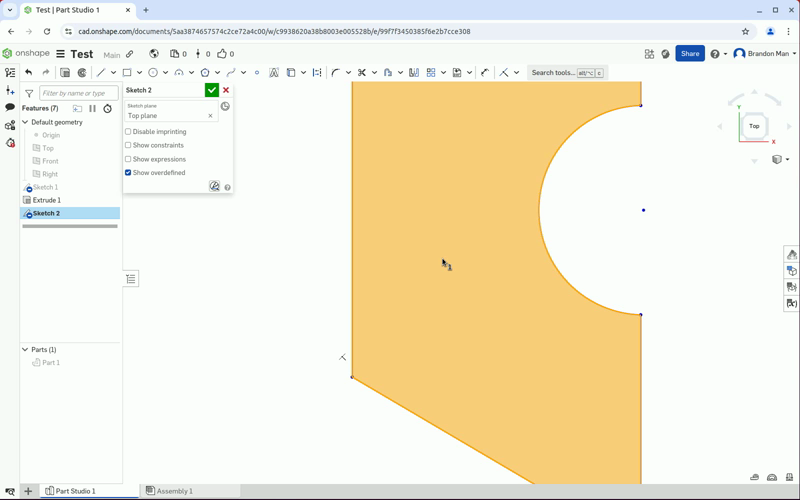
scroll(-6)
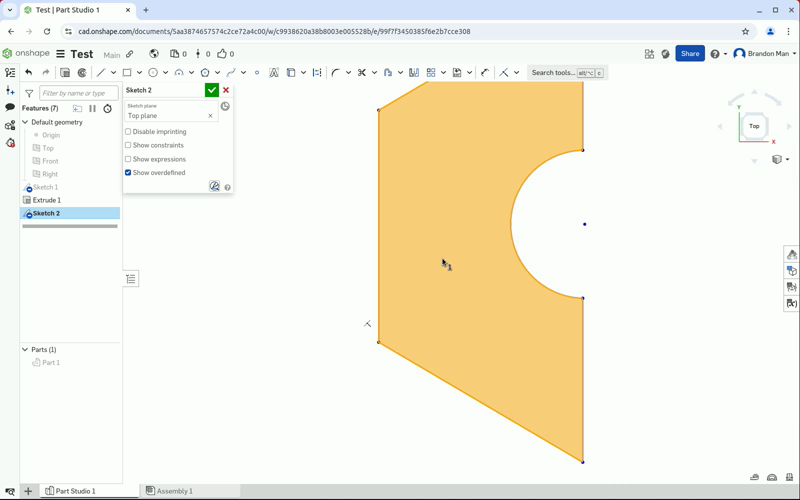
scroll(-6)
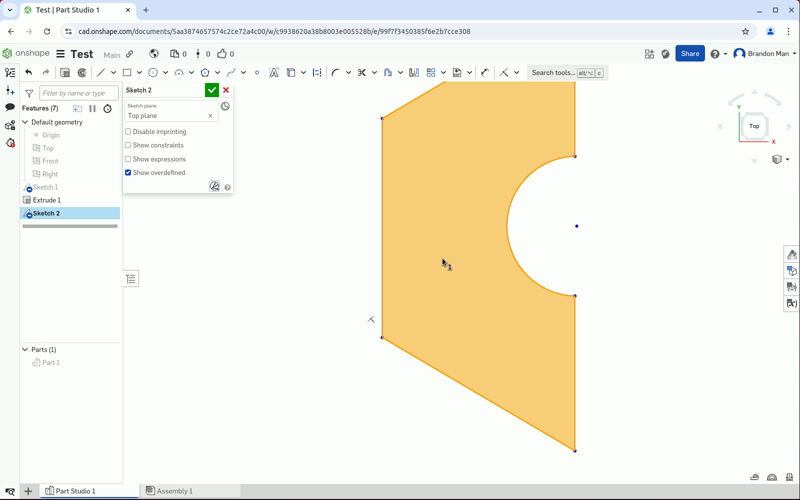
scroll(-6)
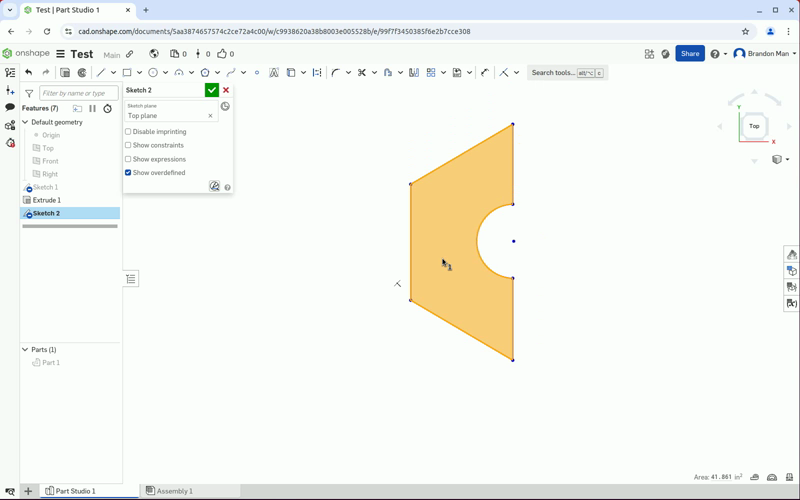
scroll(-6)
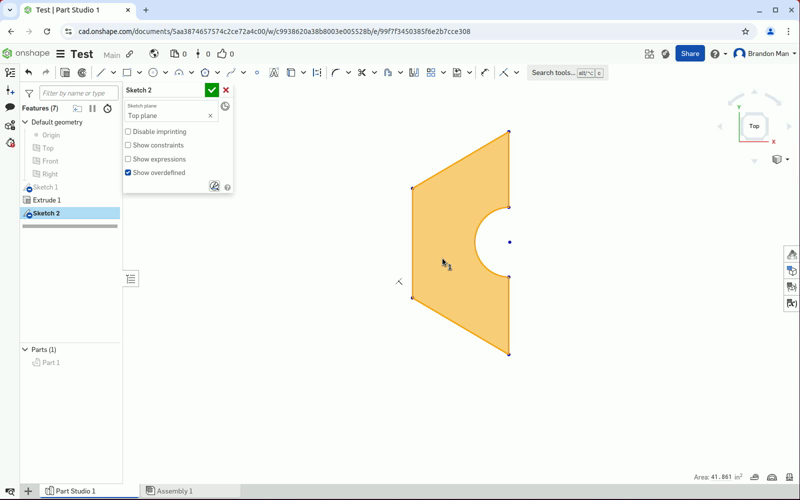
scroll(-6)
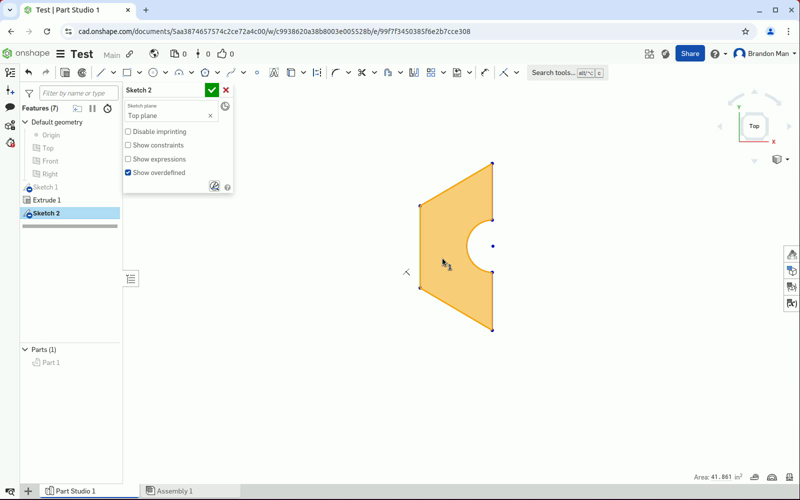
scroll(-6)
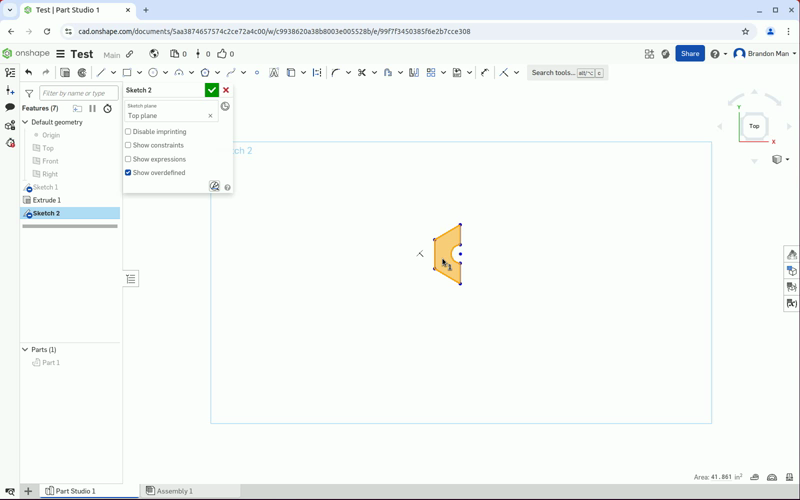
mouse_move(73, 352)
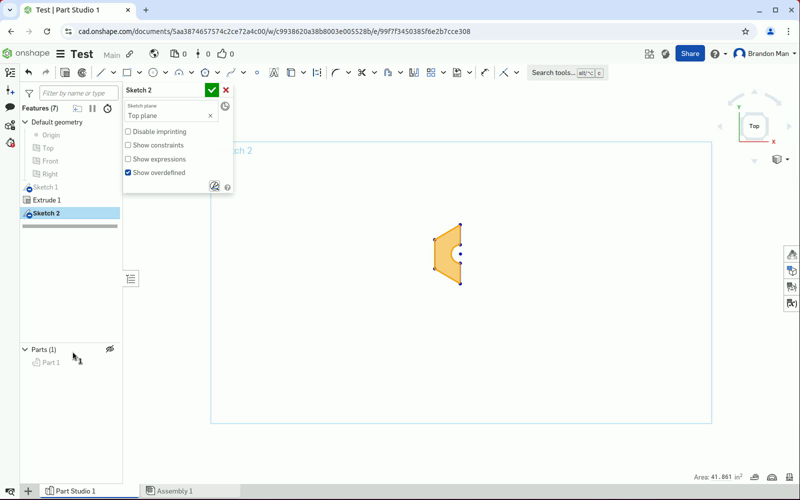
key(shift+y)
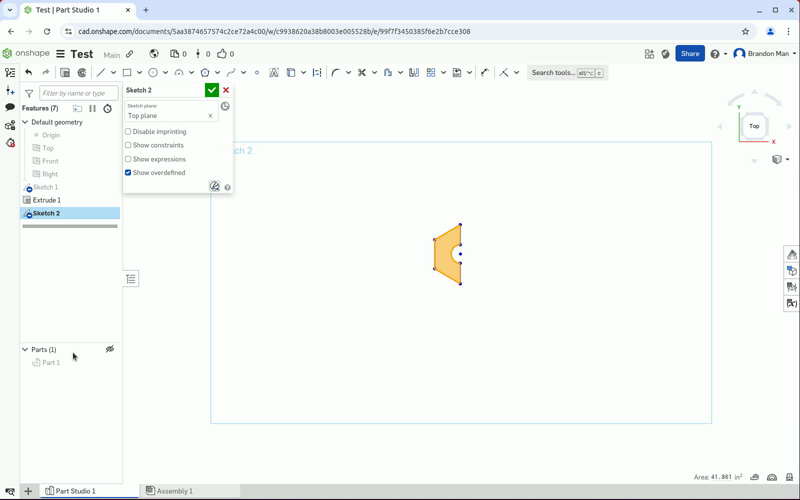
key(shift+e)
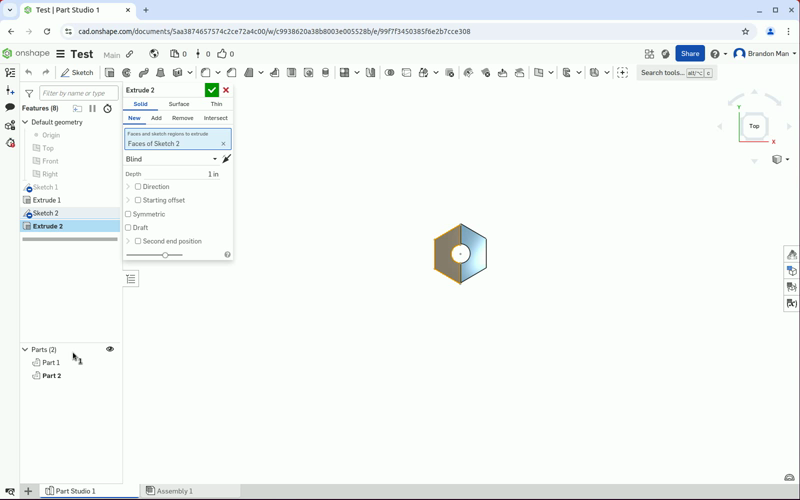
mouse_move(143, 106)
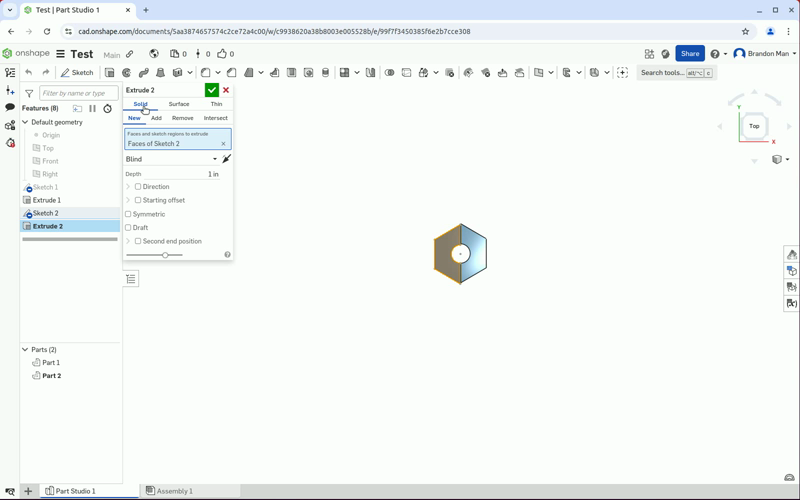
click(143, 106)
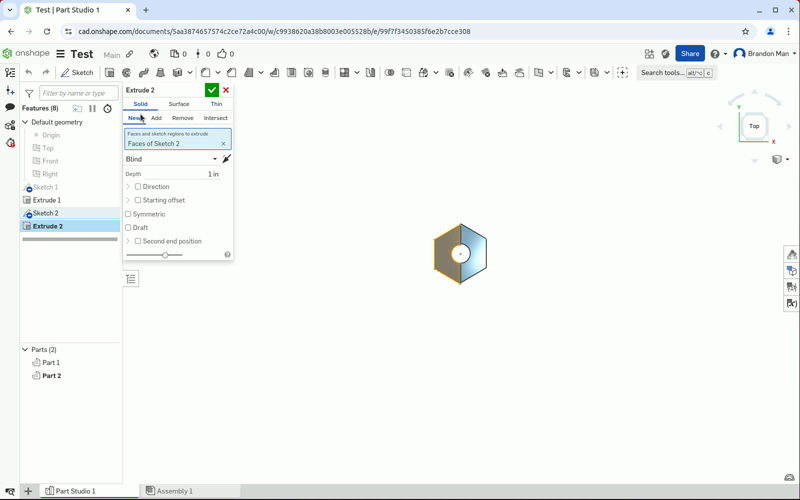
mouse_move(137, 120)
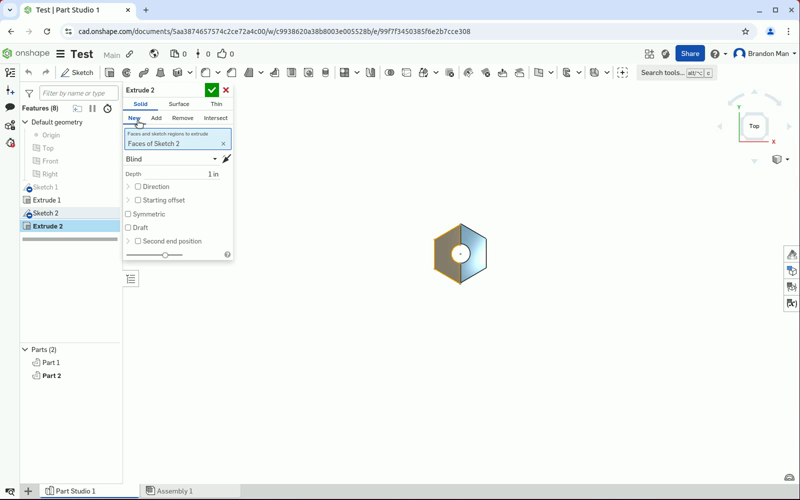
click(137, 120)
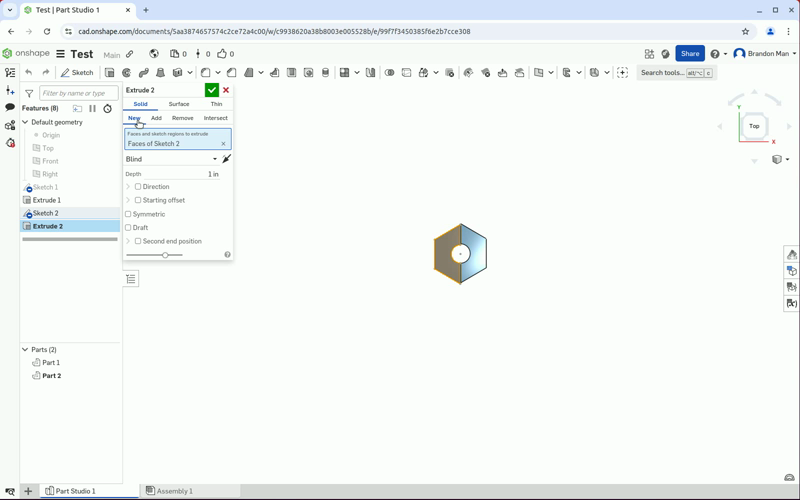
key(tab, 4)
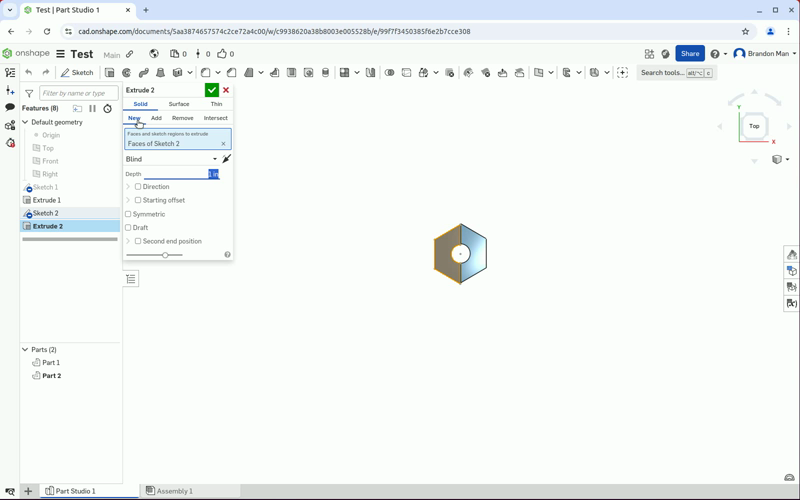
text(7.943)
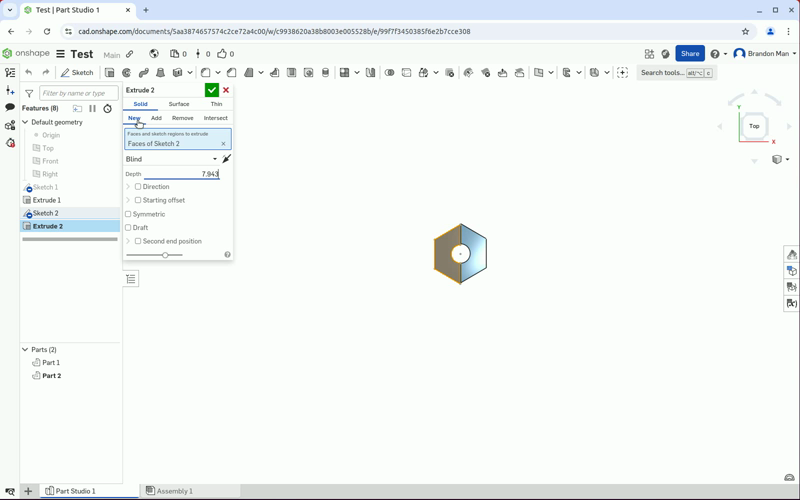
key(enter)
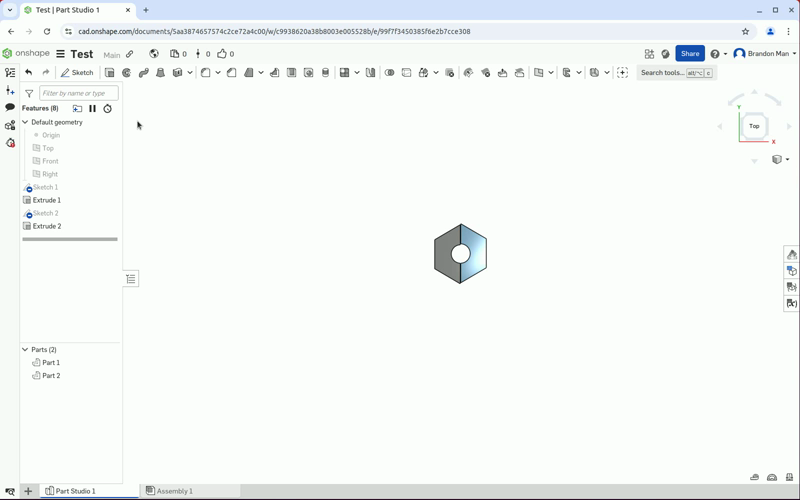
key(shift+h)
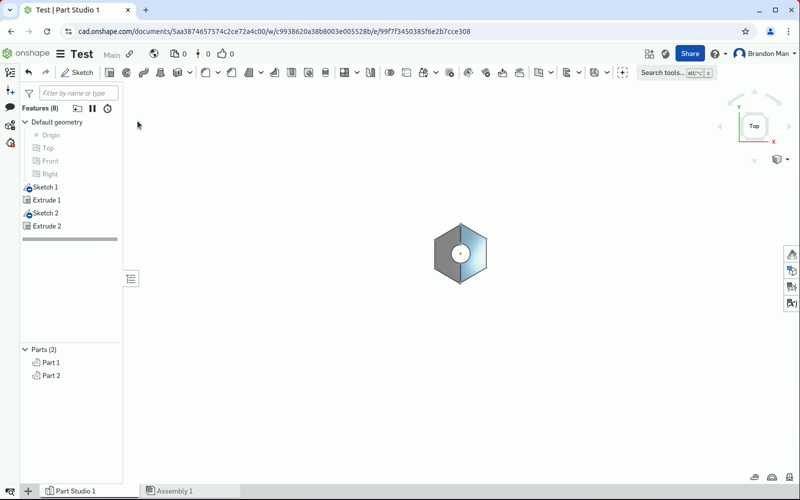
key(shift+h)
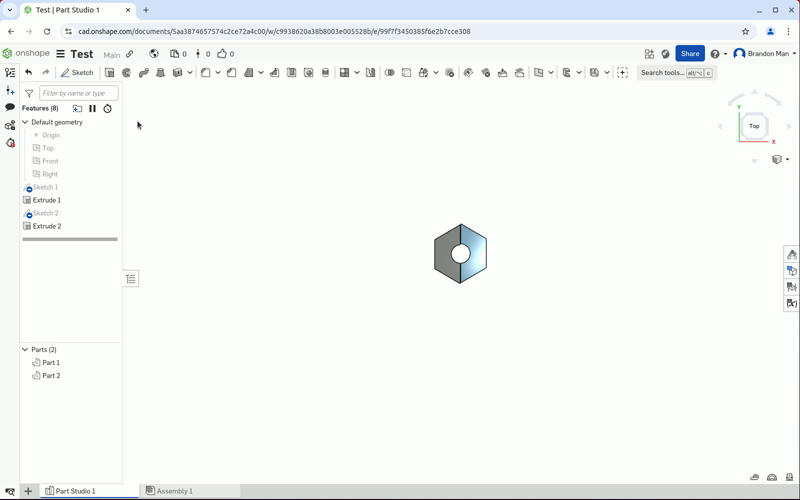
mouse_move(73, 189)
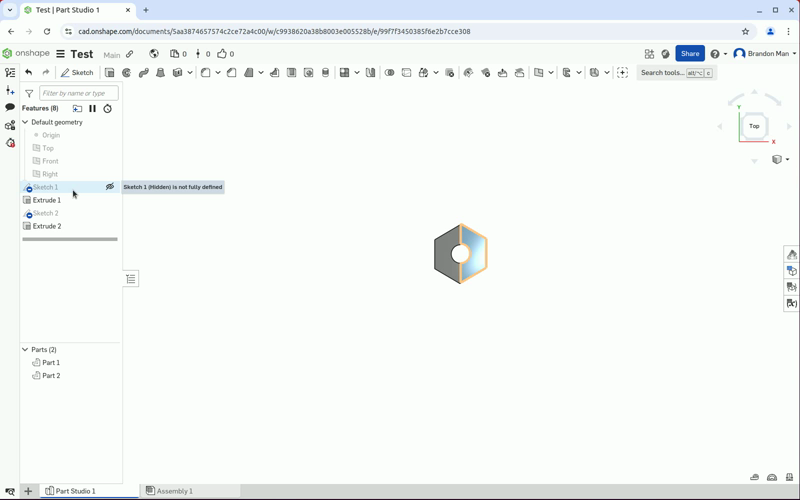
click(73, 189)
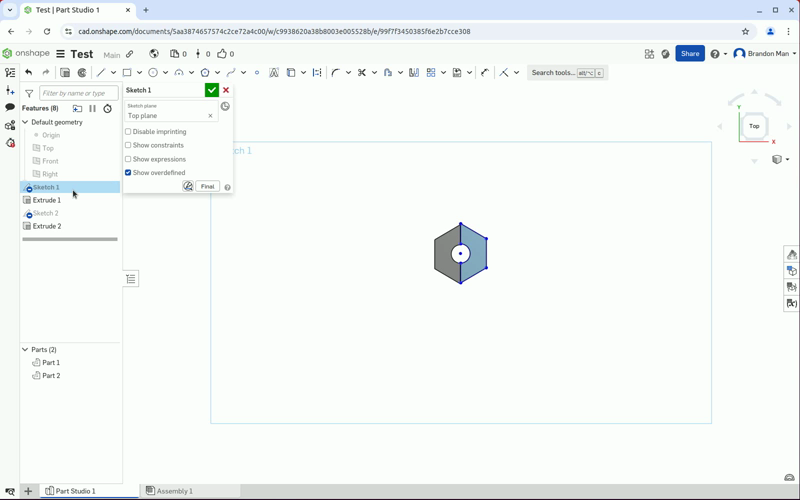
mouse_move(229, 92)
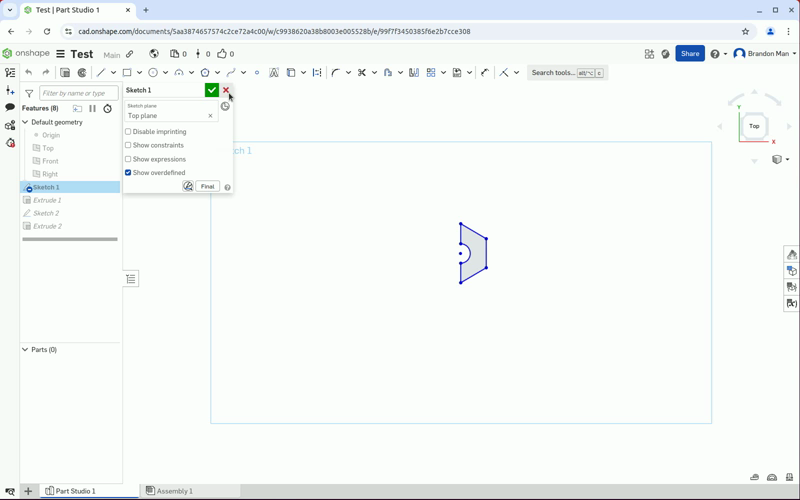
click(229, 92)
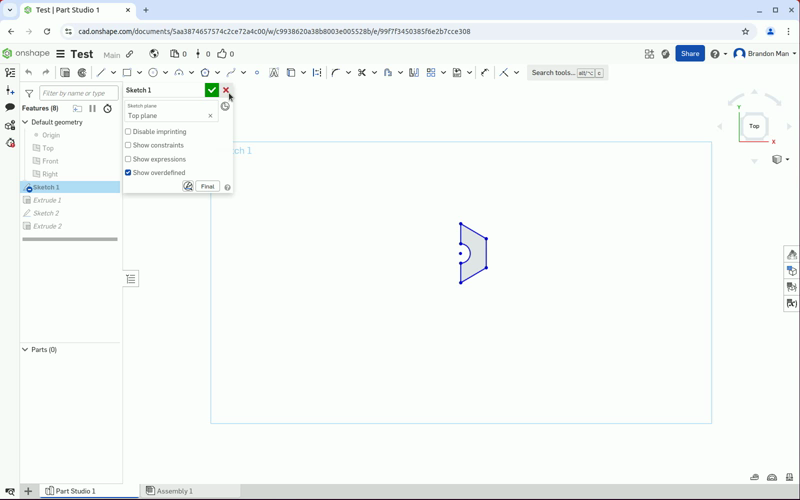
key(shift+s)
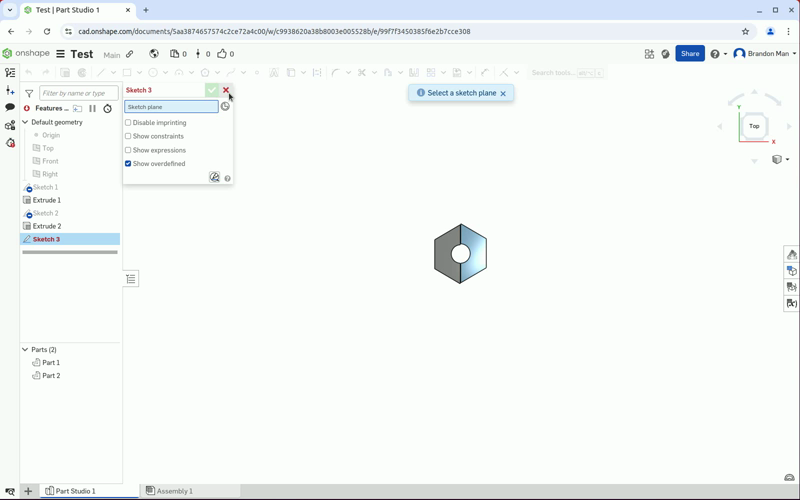
mouse_move(73, 150)
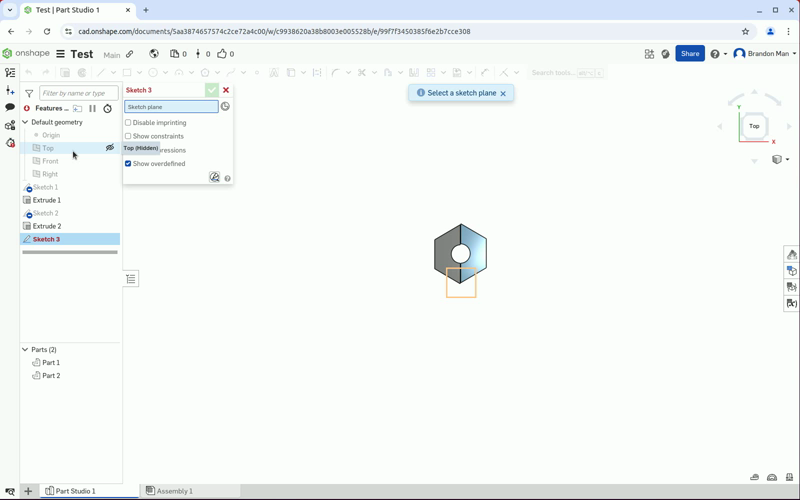
click(73, 150)
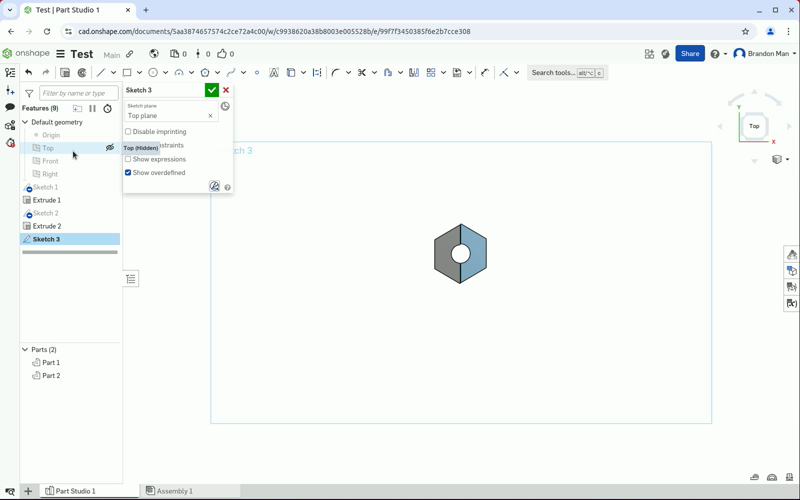
mouse_move(73, 352)
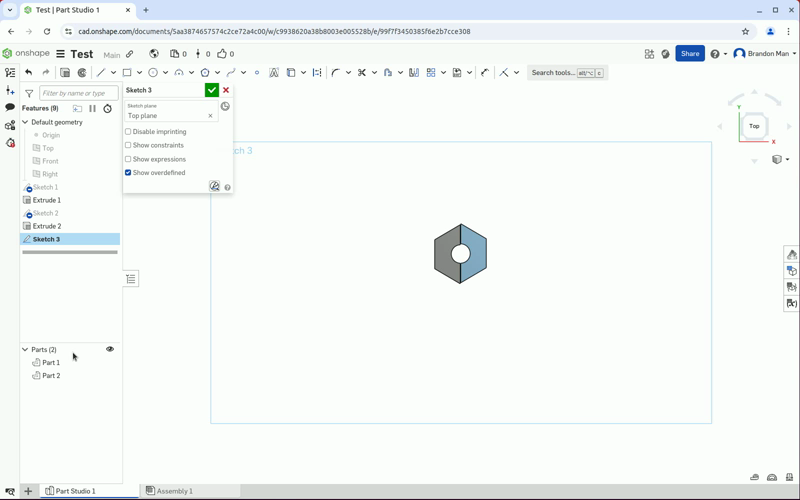
key(y)
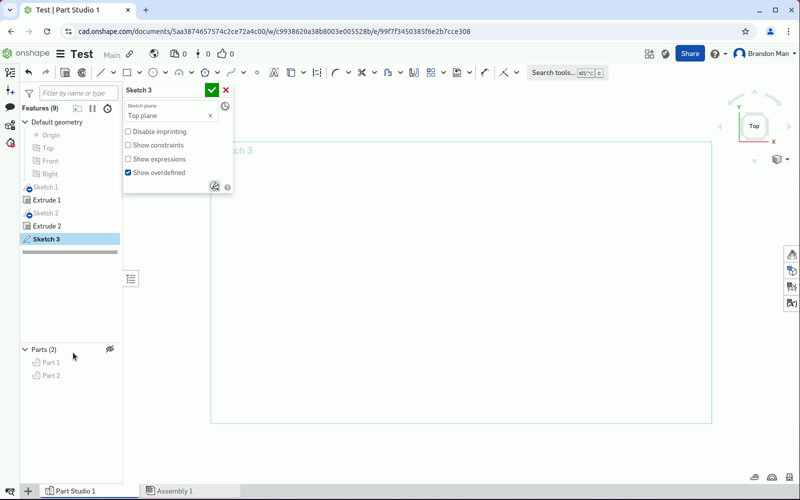
key(l)
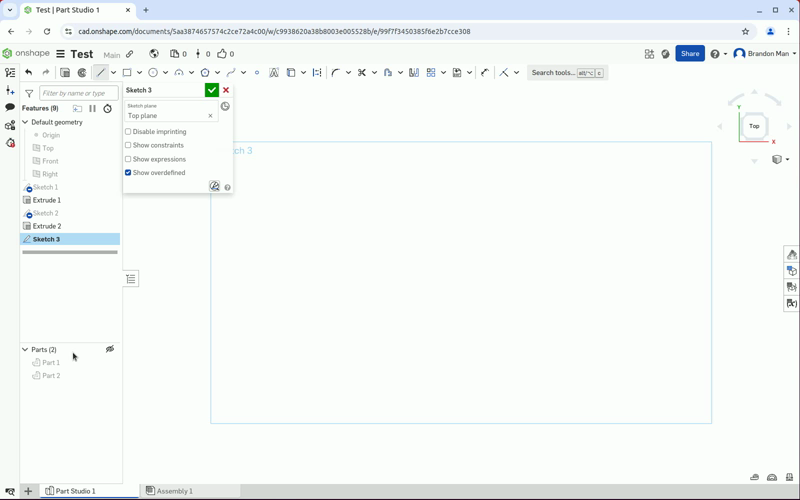
key_down(shift)
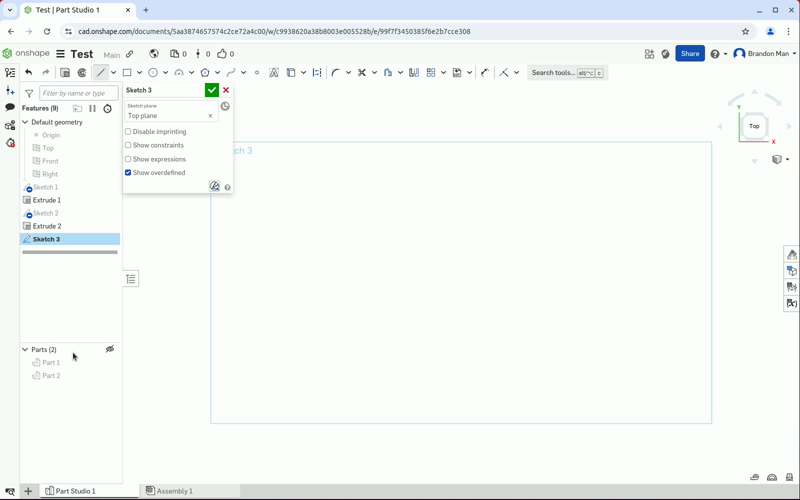
mouse_move(348, 353)
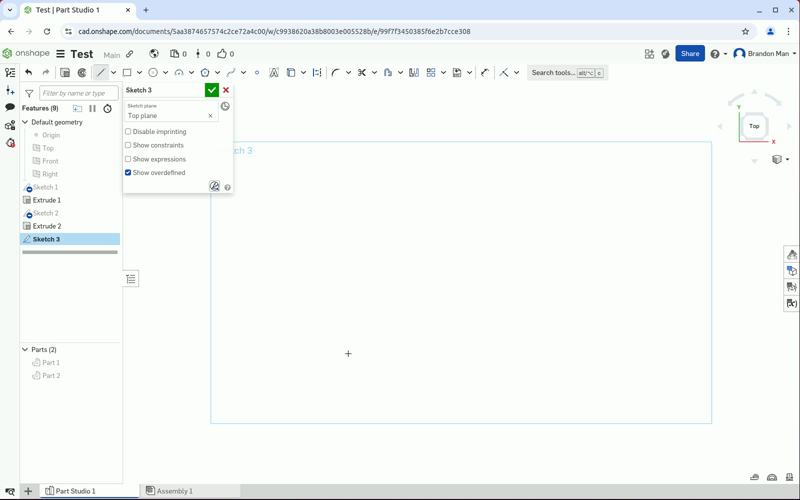
click(348, 353)
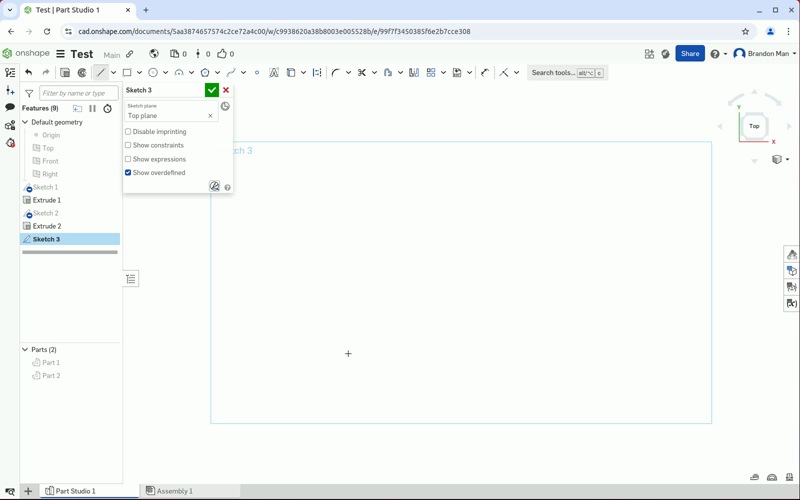
key_up(shift)
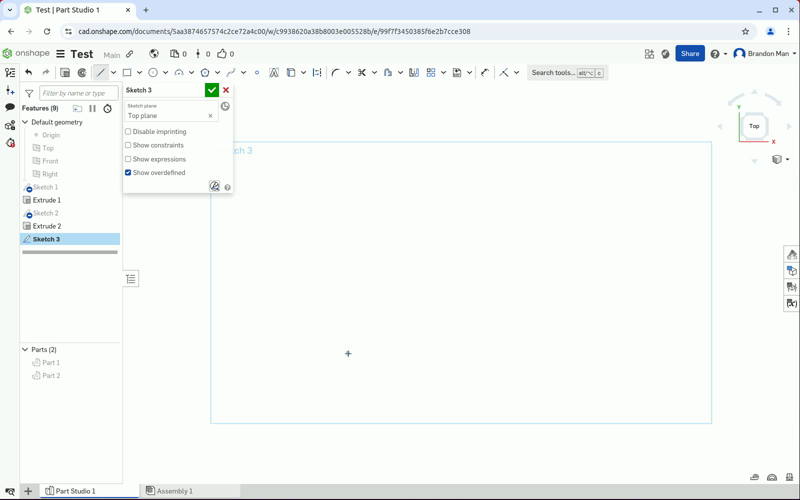
key_down(shift)
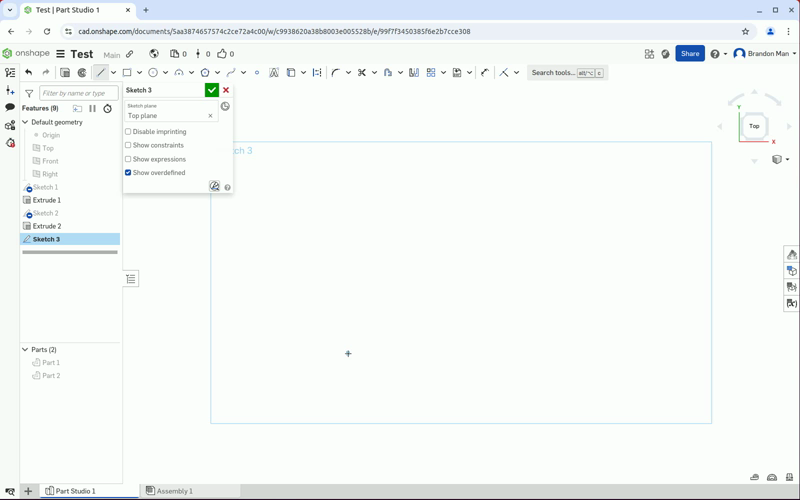
mouse_move(378, 353)
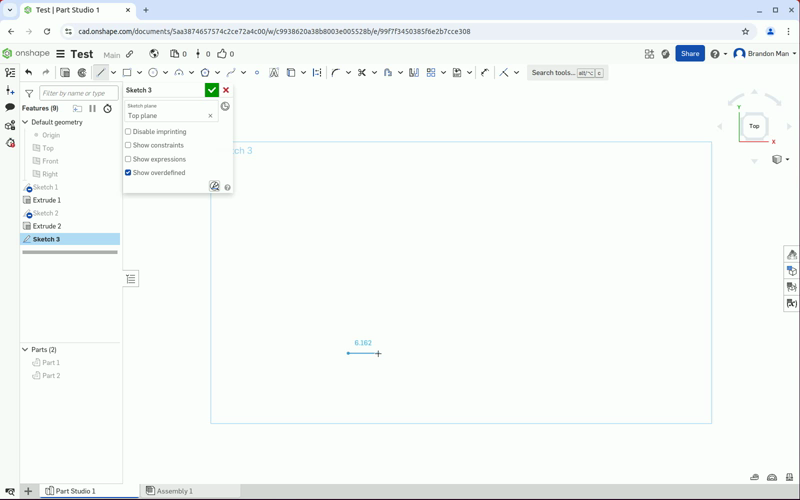
mouse_move(362, 297)
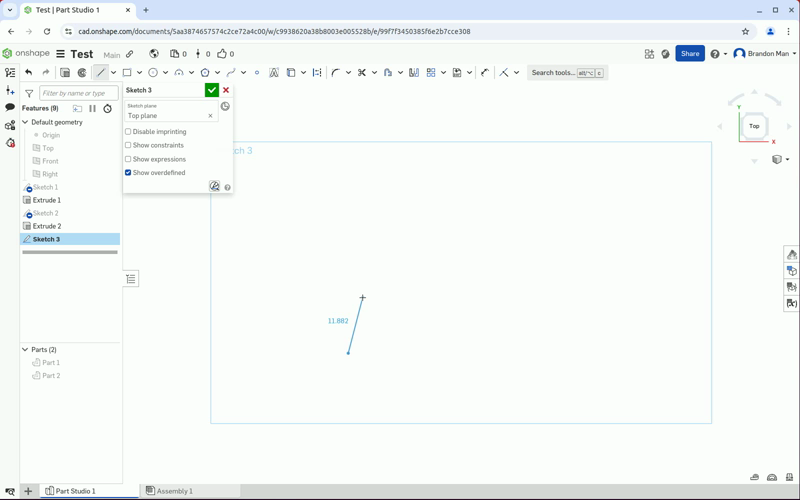
click(362, 297)
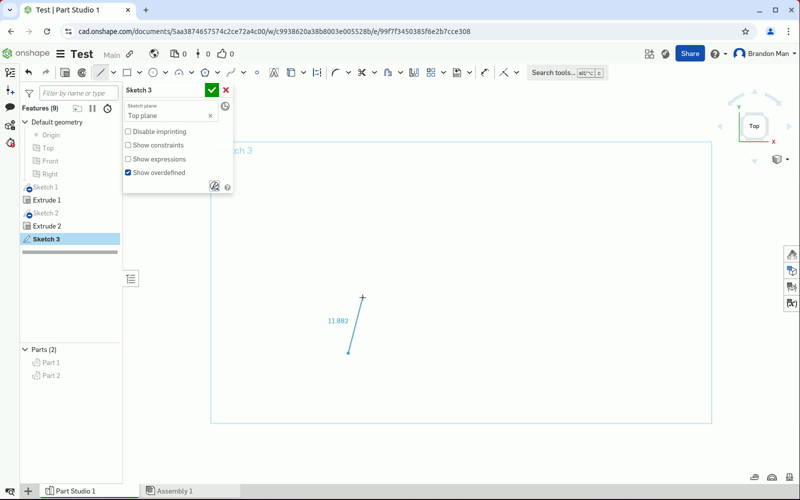
key_up(shift)
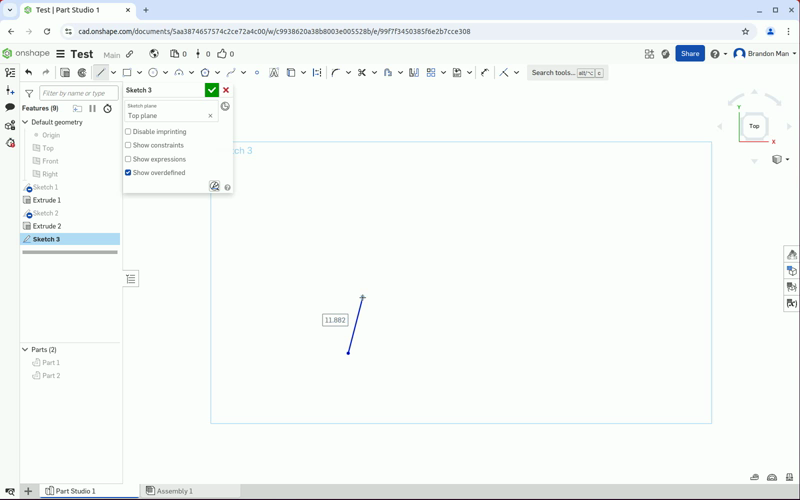
key_down(shift)
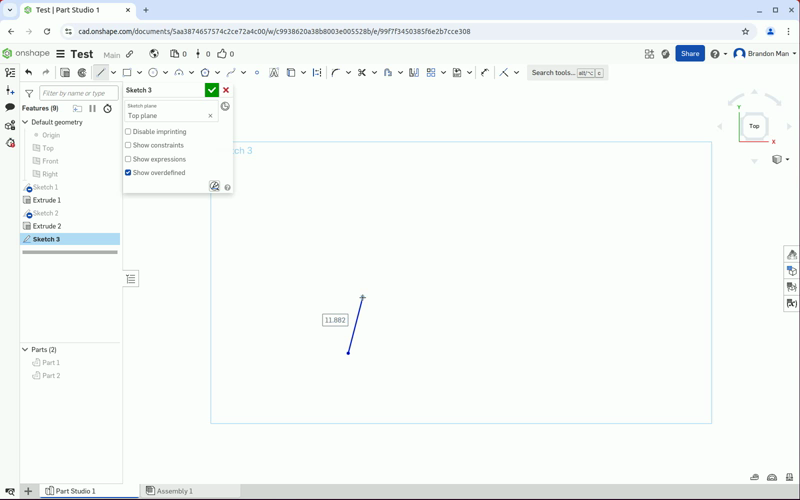
mouse_move(392, 297)
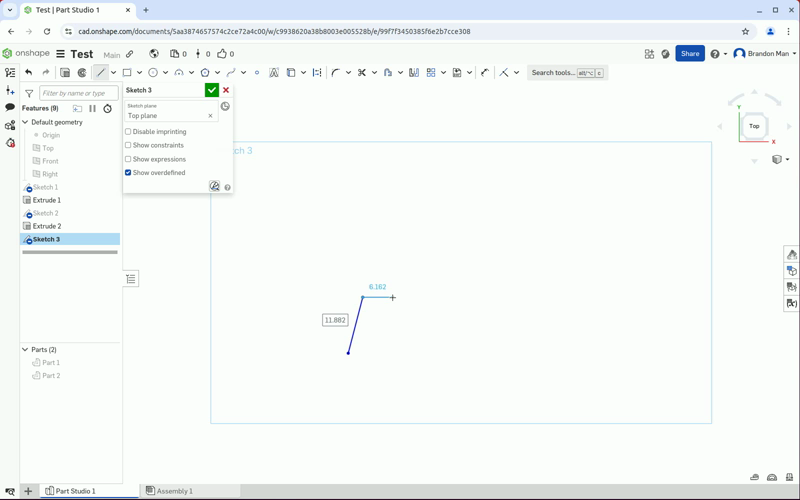
mouse_move(362, 354)
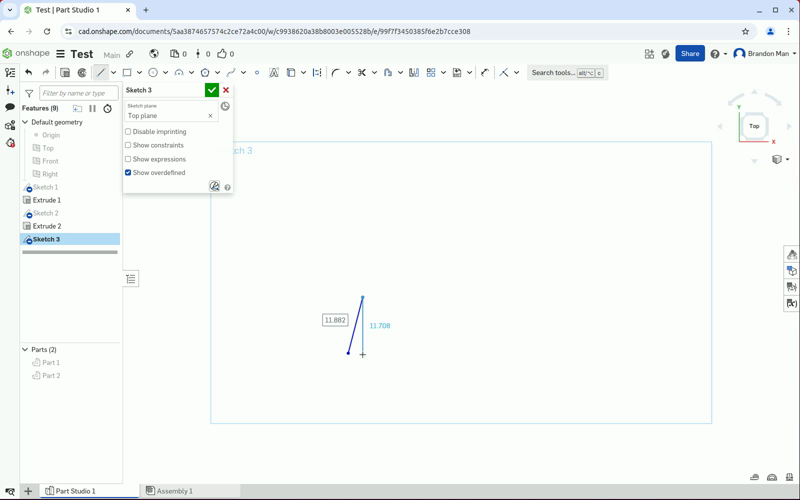
click(362, 354)
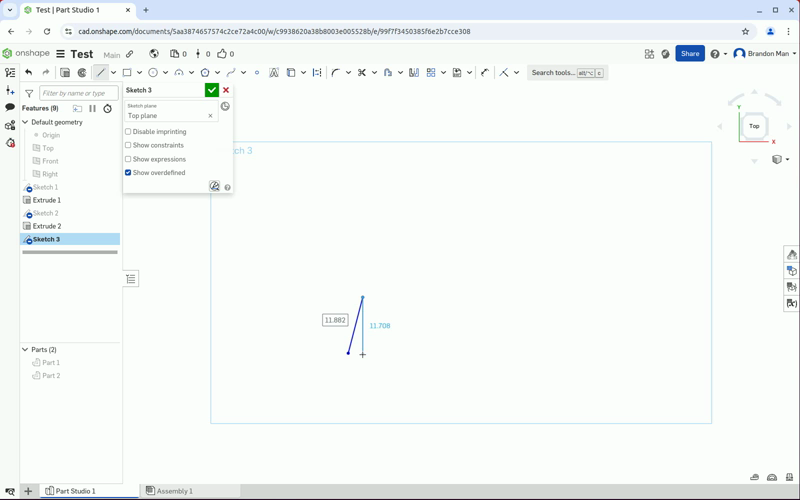
key_up(shift)
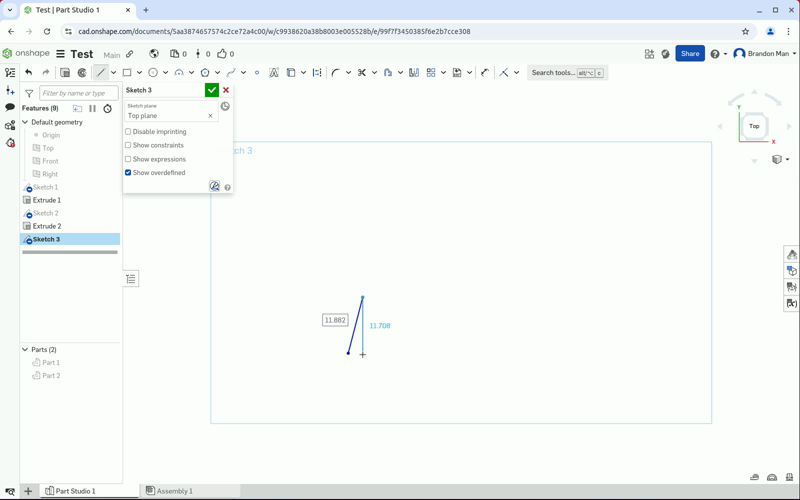
key_down(shift)
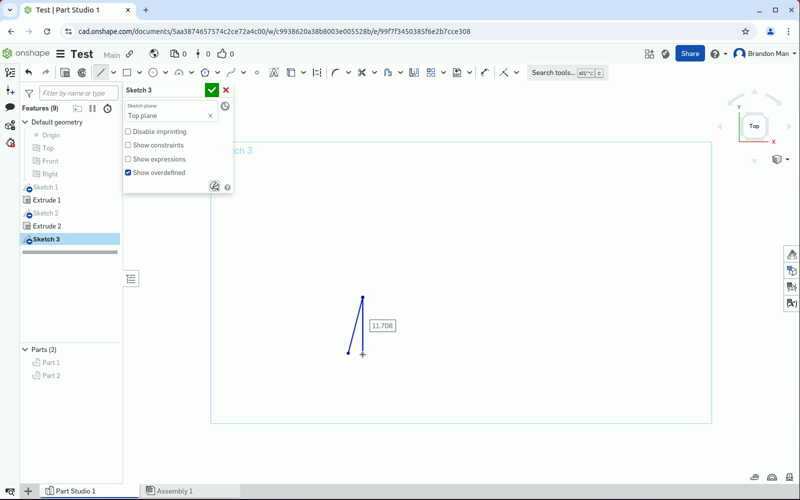
mouse_move(397, 297)
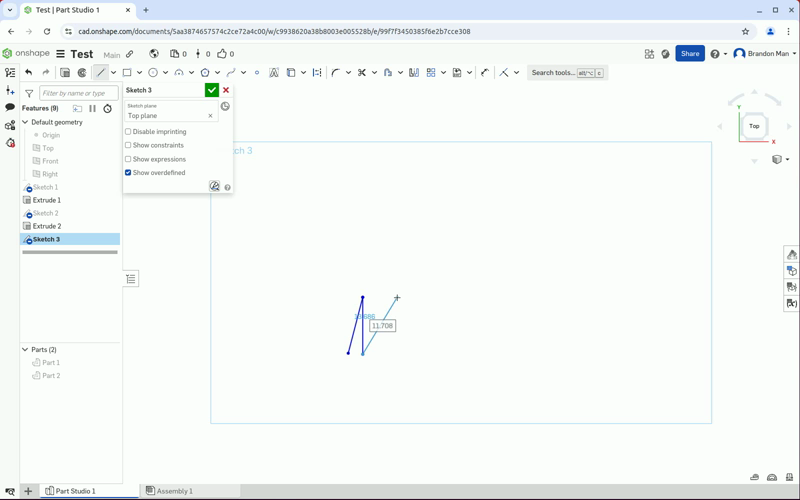
click(397, 297)
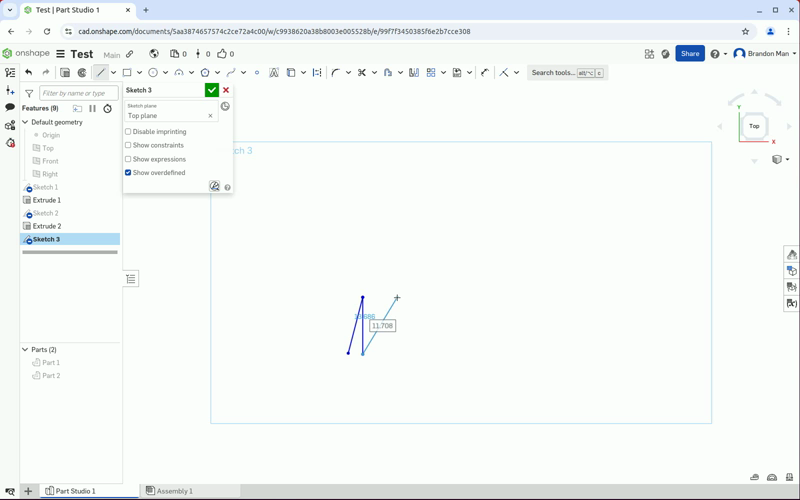
key_up(shift)
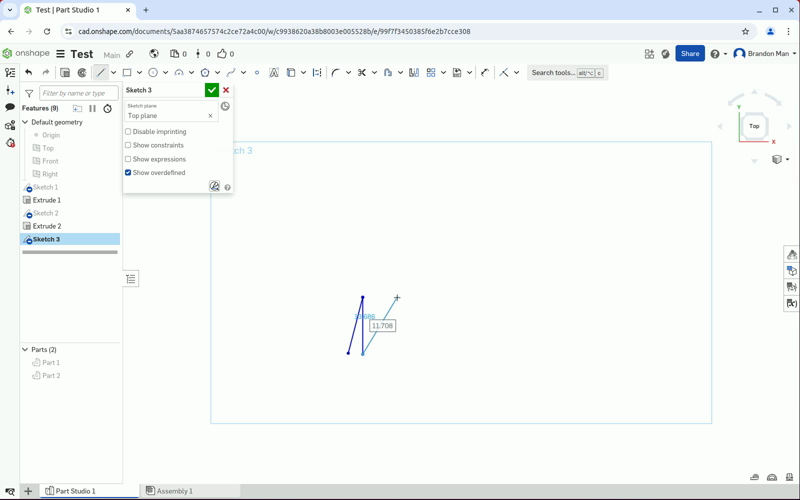
key_down(shift)
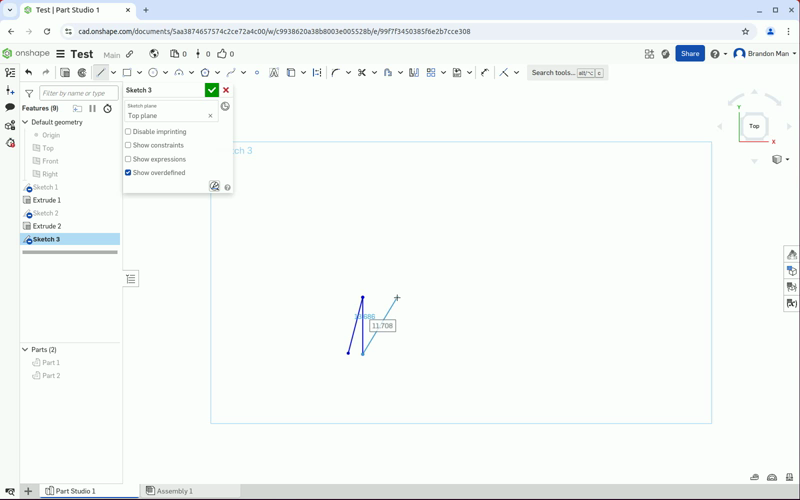
mouse_move(427, 297)
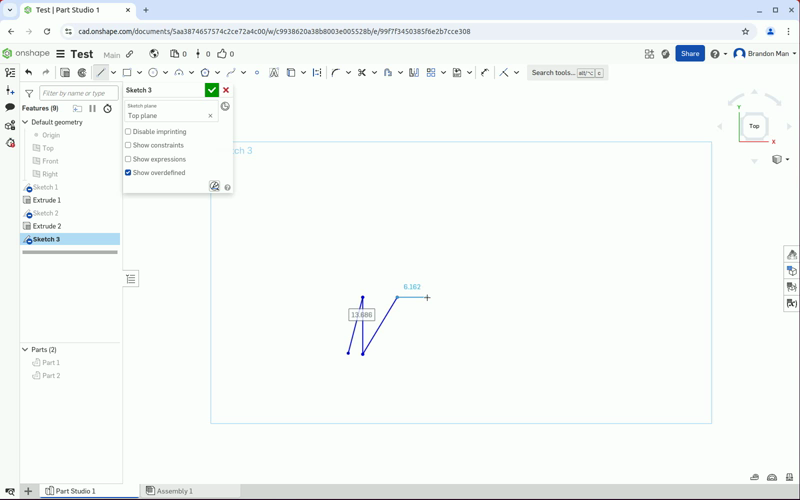
mouse_move(435, 268)
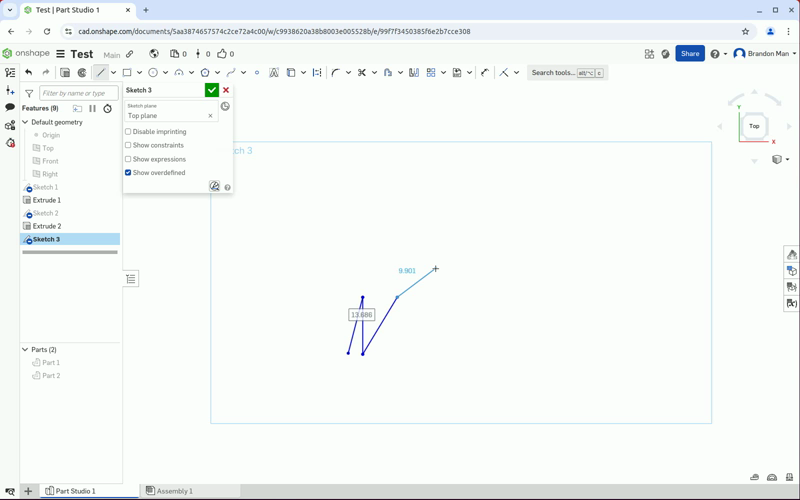
click(435, 268)
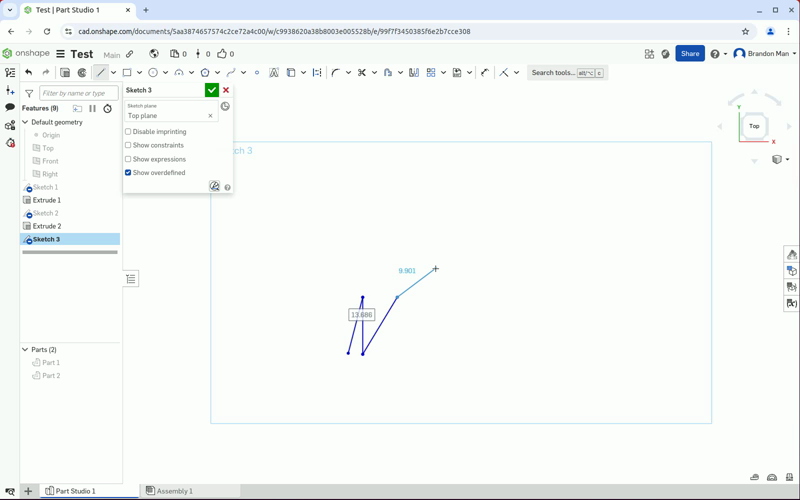
key_up(shift)
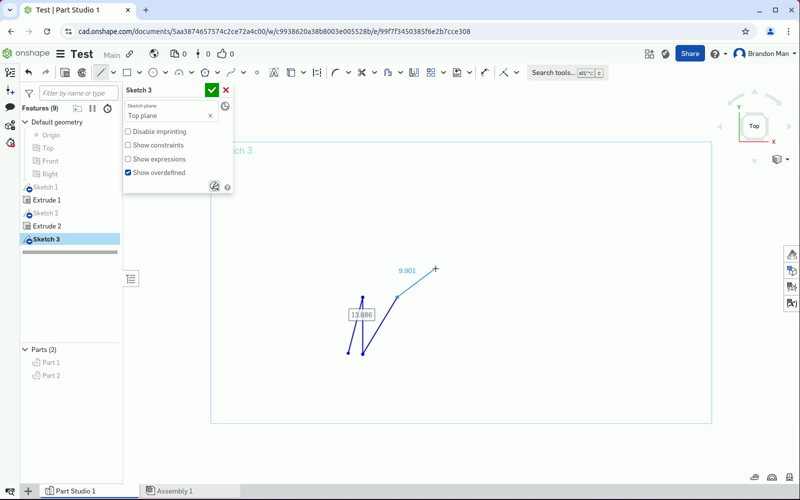
key_down(shift)
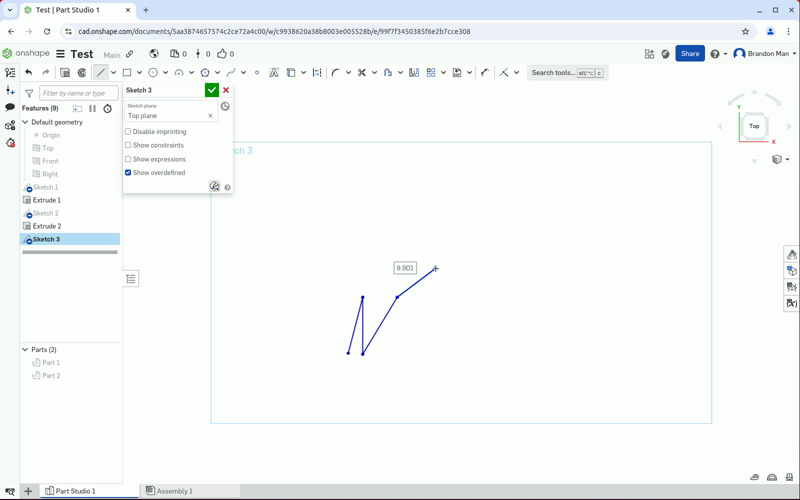
mouse_move(465, 268)
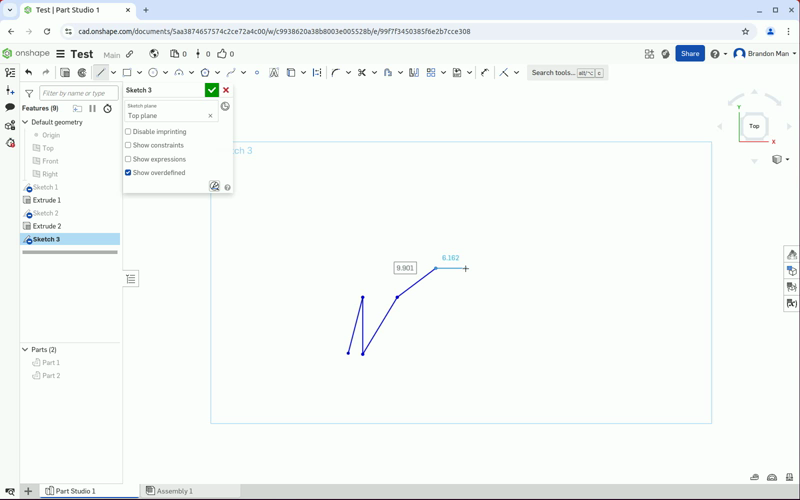
mouse_move(435, 239)
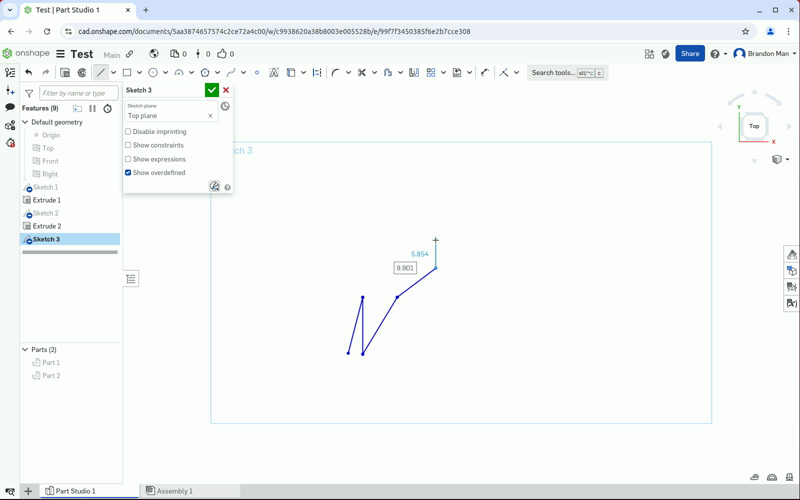
click(435, 239)
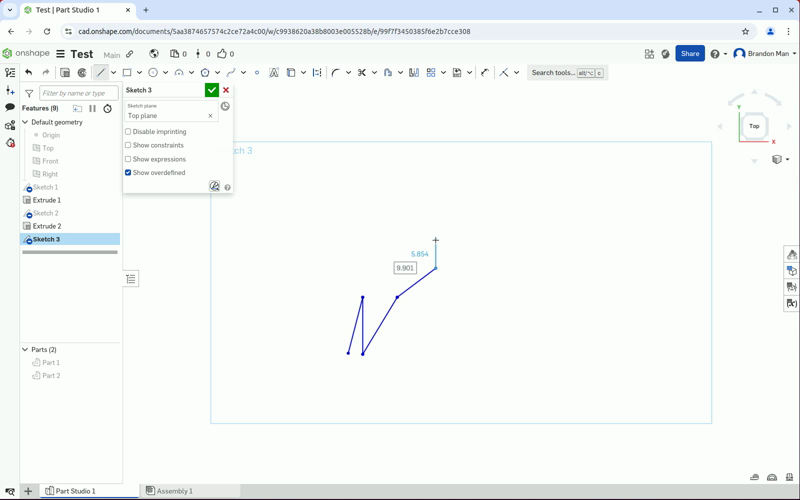
key_up(shift)
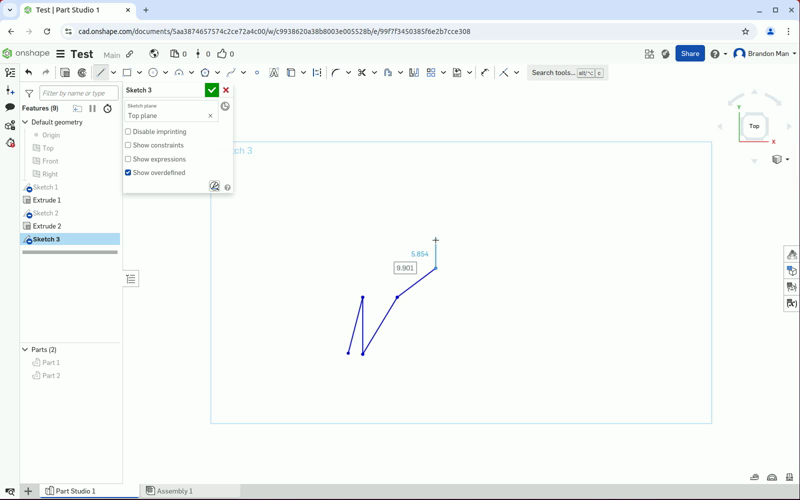
key_down(shift)
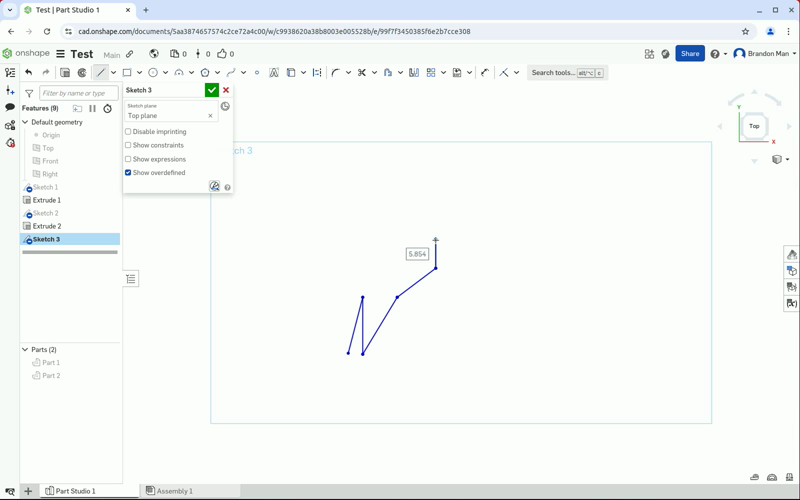
mouse_move(348, 283)
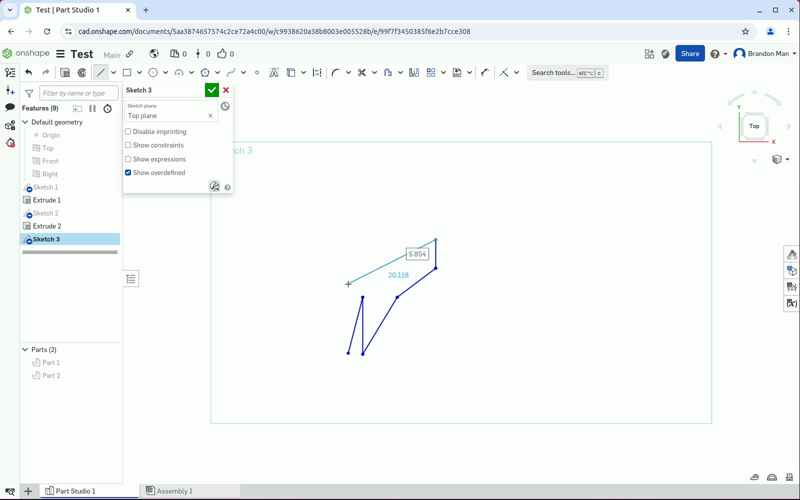
click(348, 283)
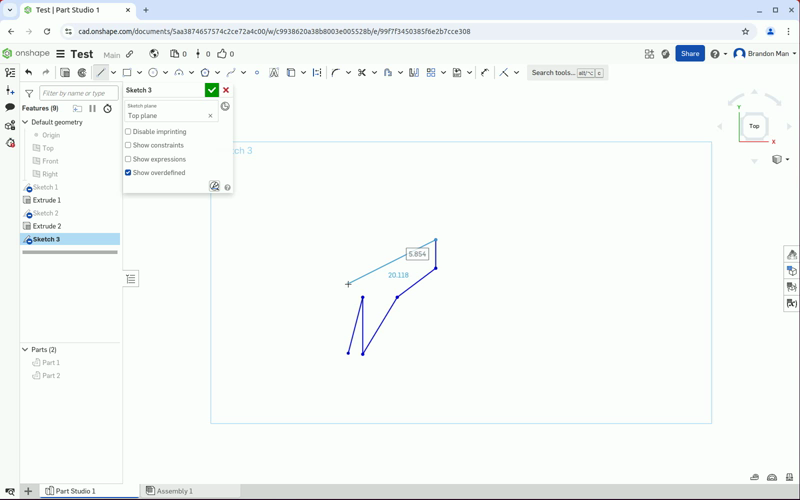
key_up(shift)
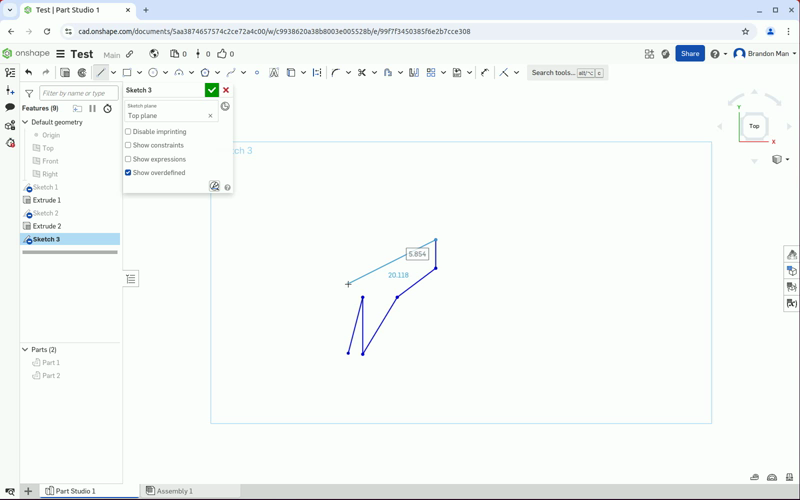
key_down(shift)
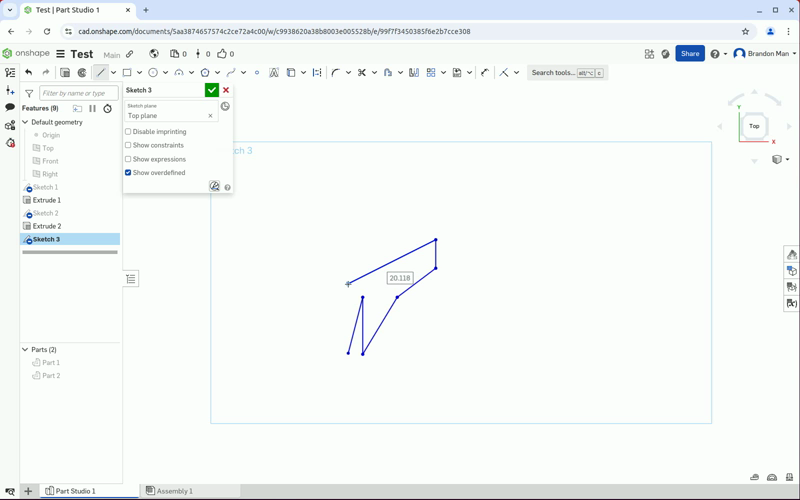
mouse_move(348, 353)
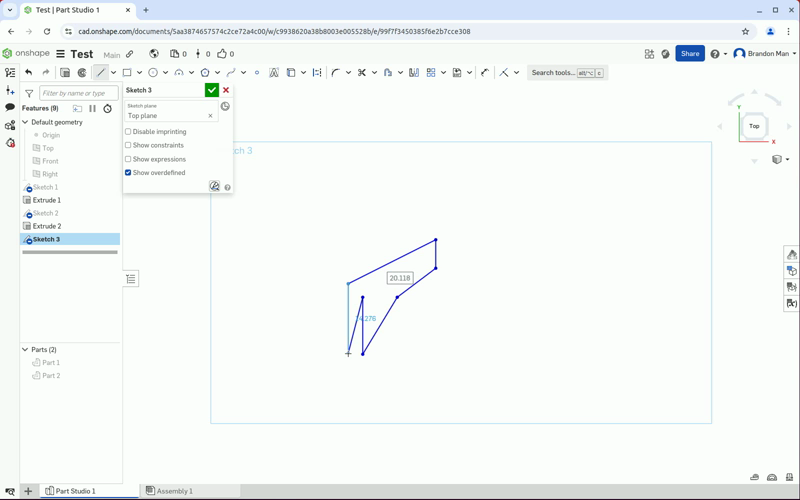
key_up(shift)
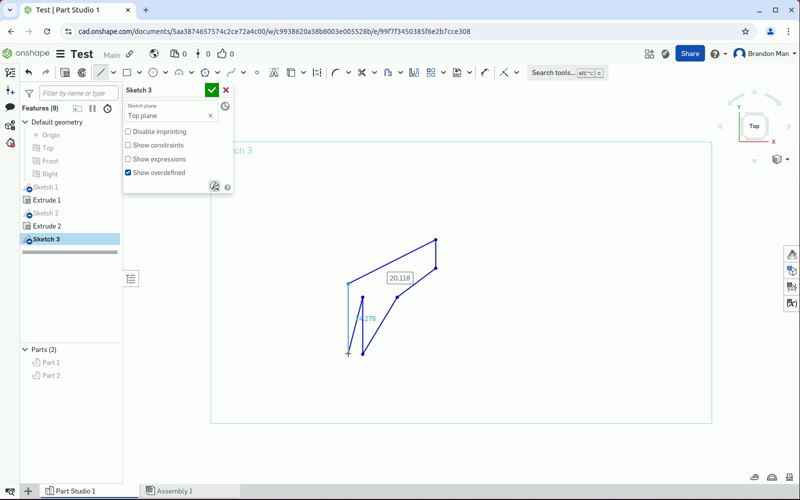
click(348, 353)
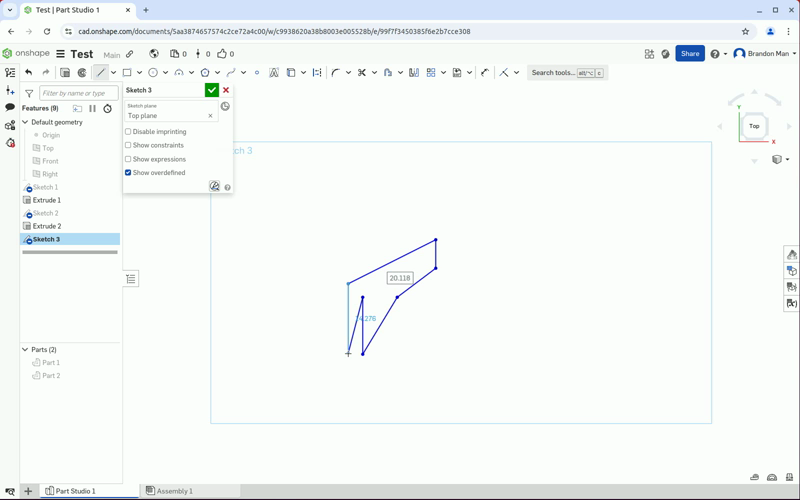
key(esc)
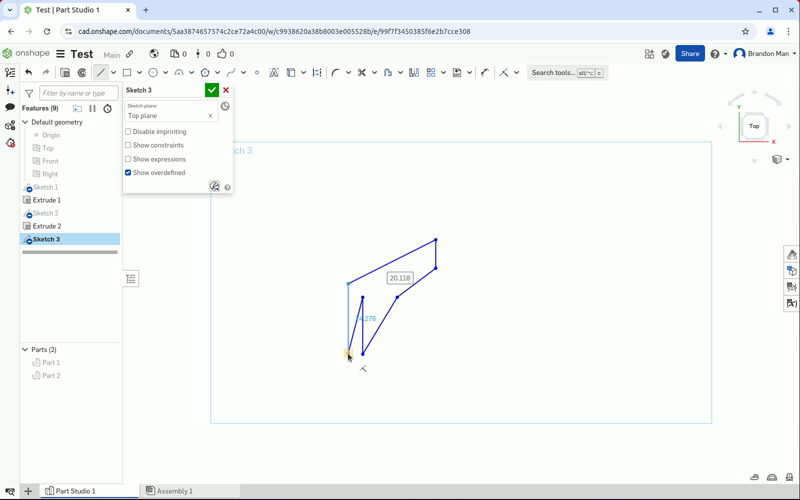
mouse_move(395, 294)
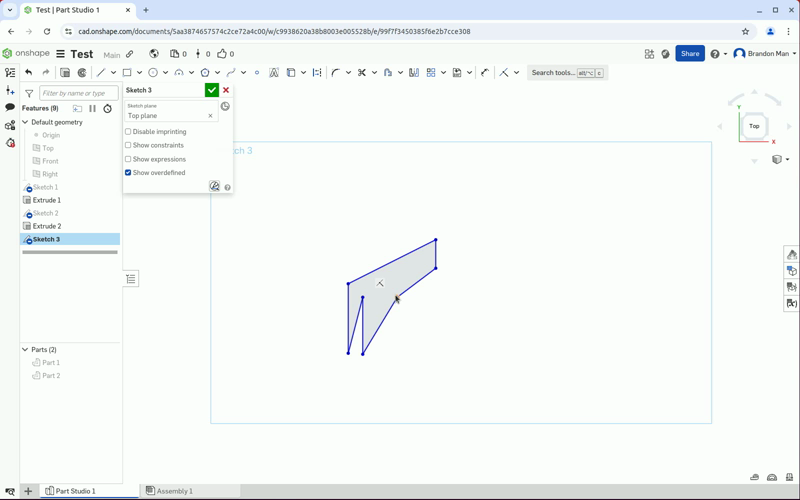
click(395, 294)
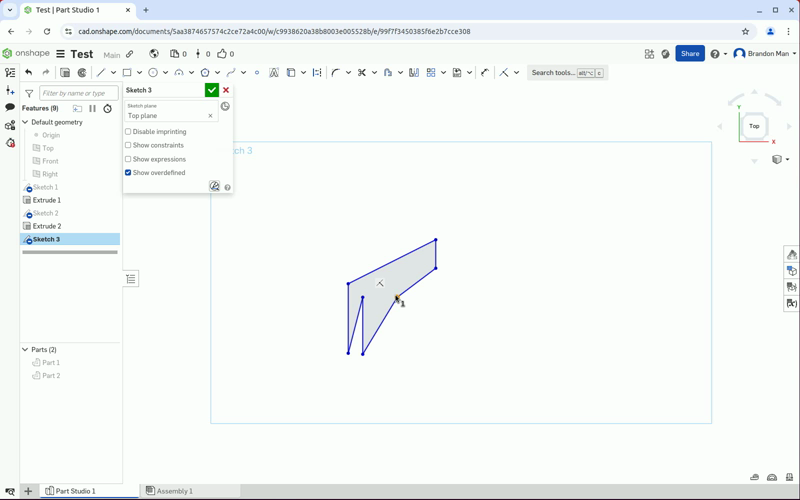
mouse_move(73, 352)
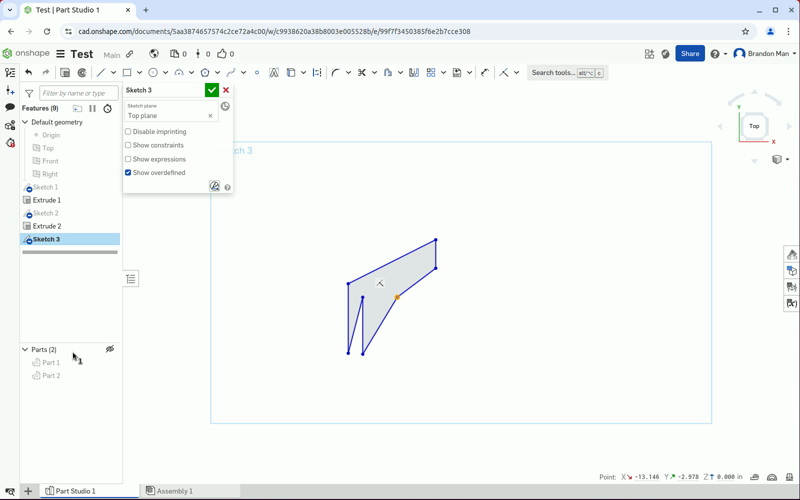
key(shift+y)
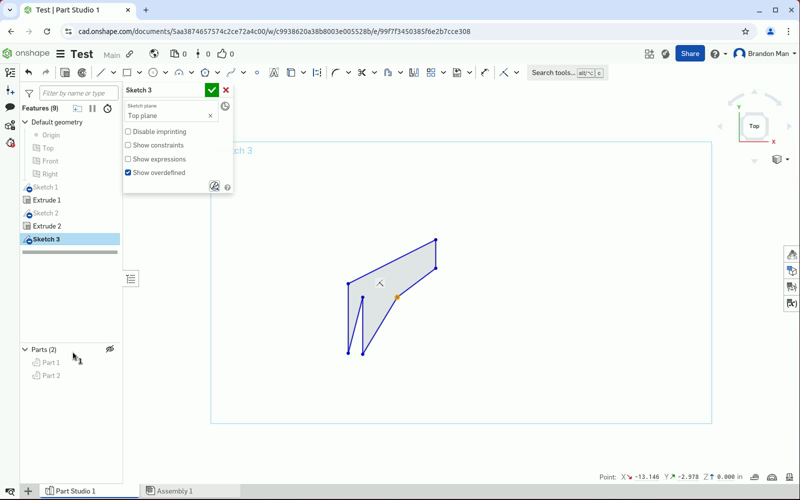
key(shift+e)
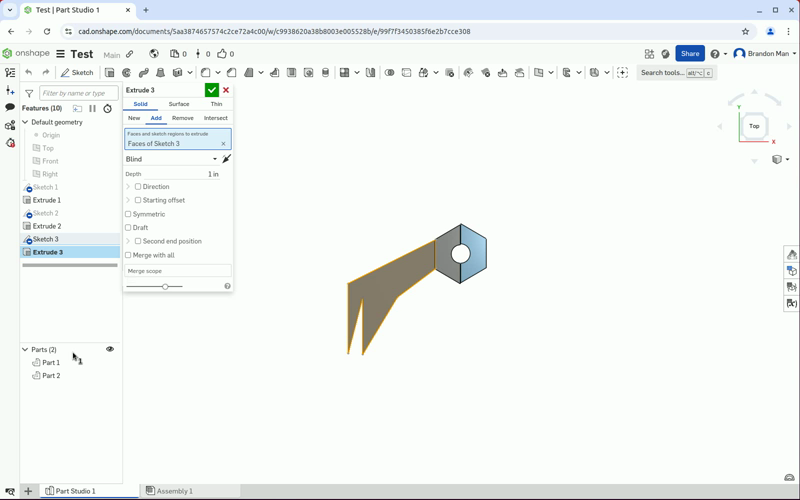
mouse_move(143, 106)
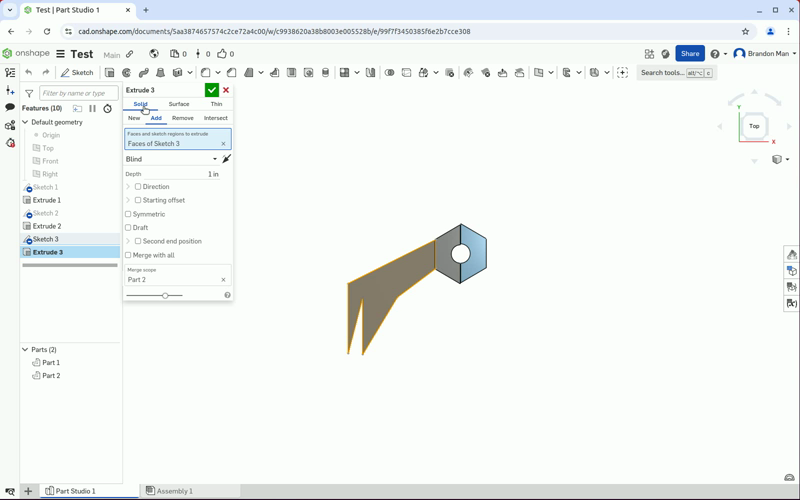
click(143, 106)
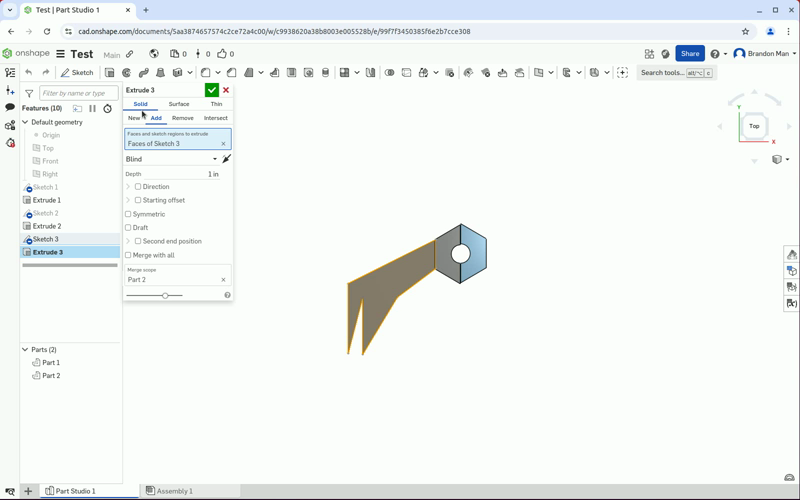
mouse_move(137, 120)
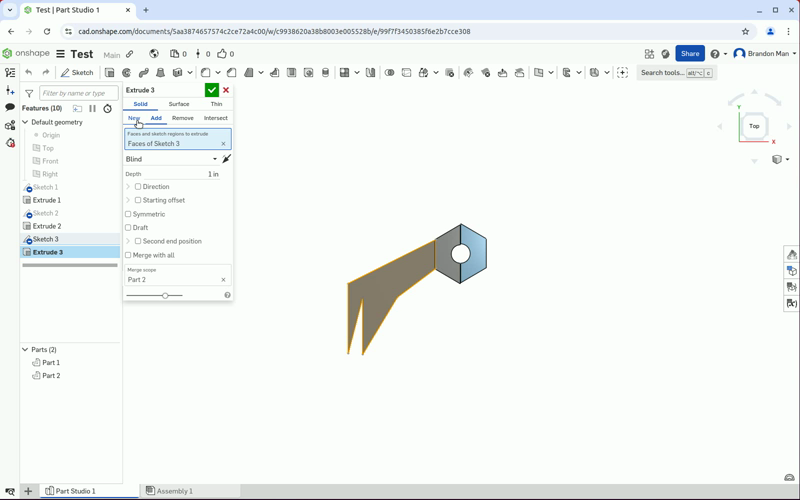
click(137, 120)
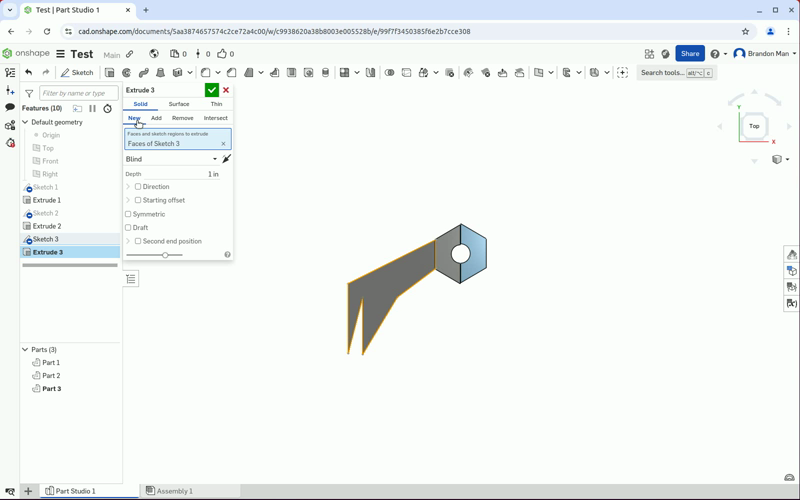
key(tab, 4)
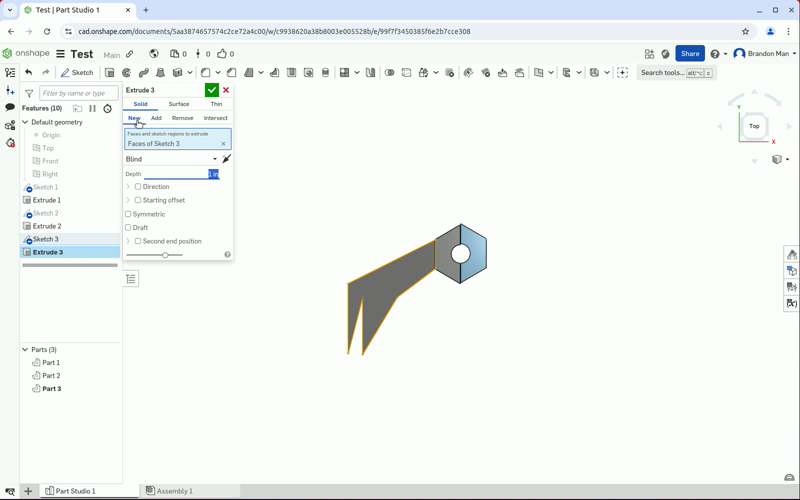
text(7.943)
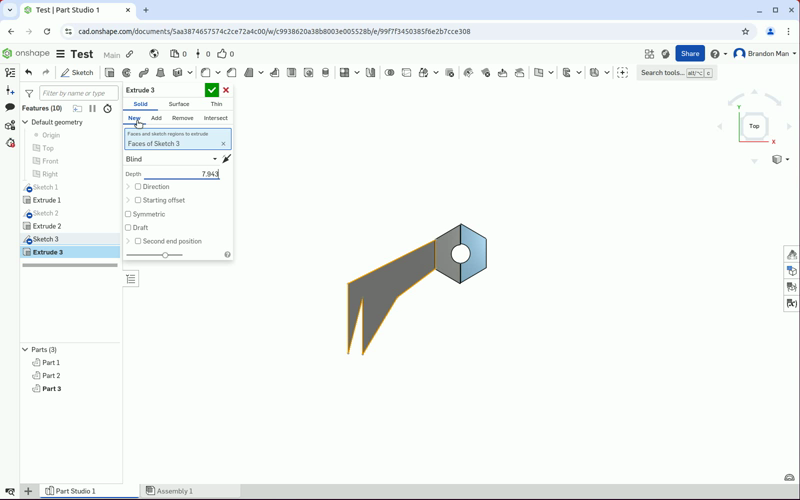
key(enter)
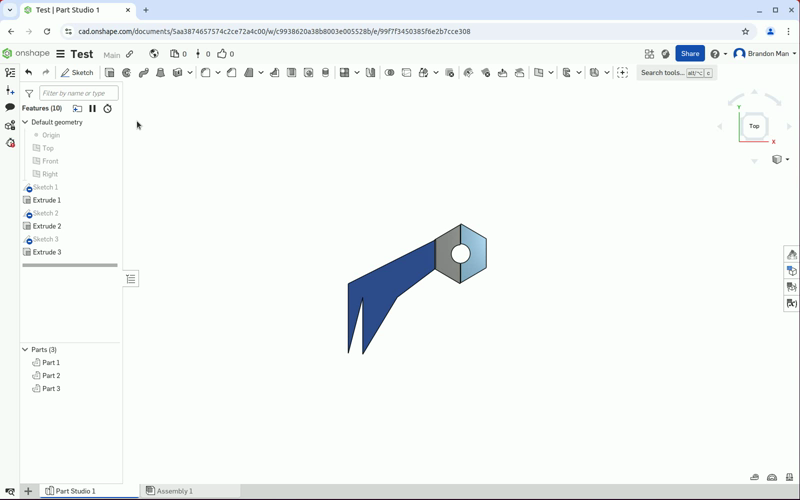
key(shift+h)
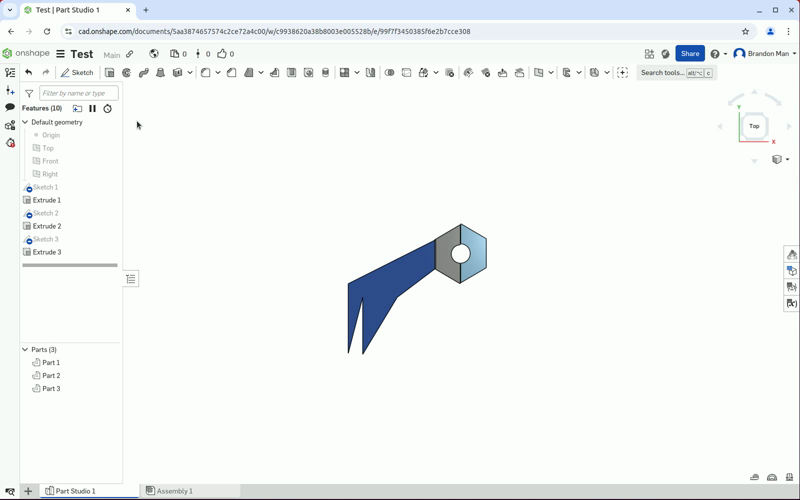
key(shift+h)
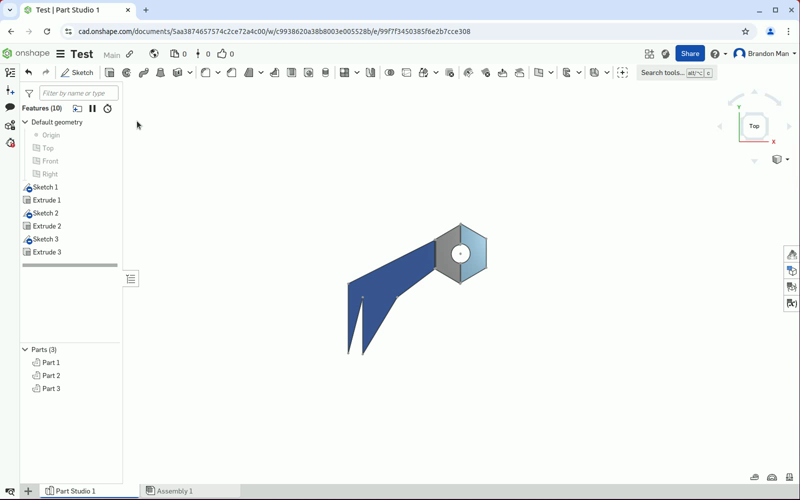
key(shift+7)
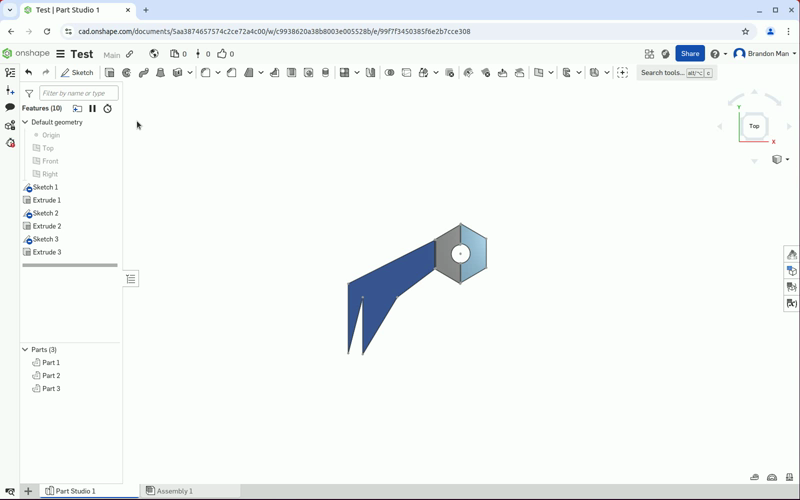
key(up, 3)
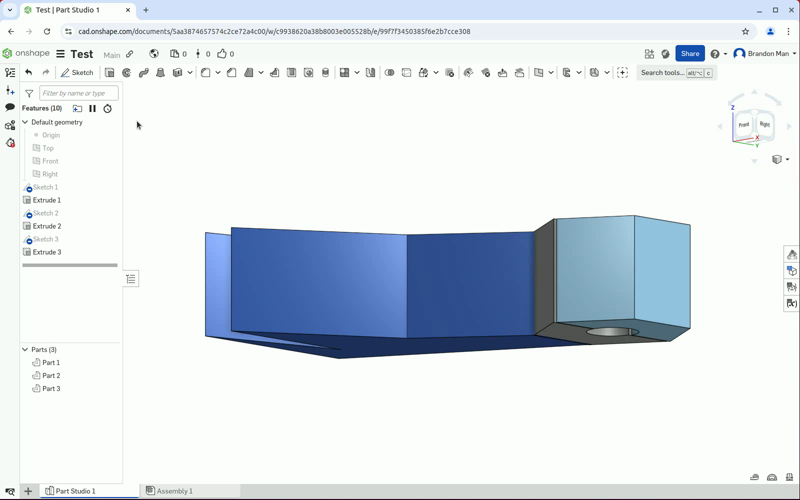
key(left, 3)
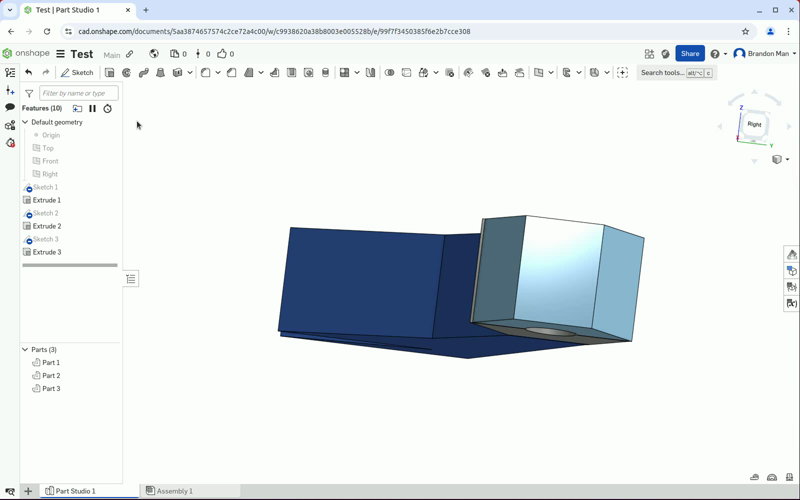
key(right, 3)
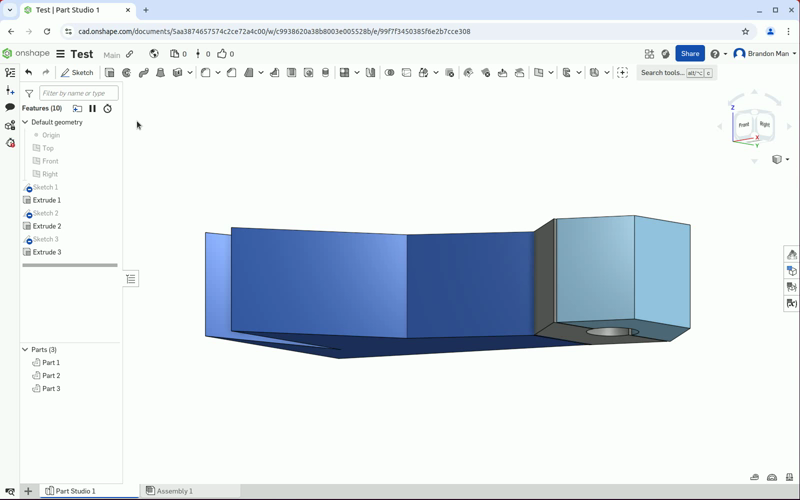
key(down, 3)
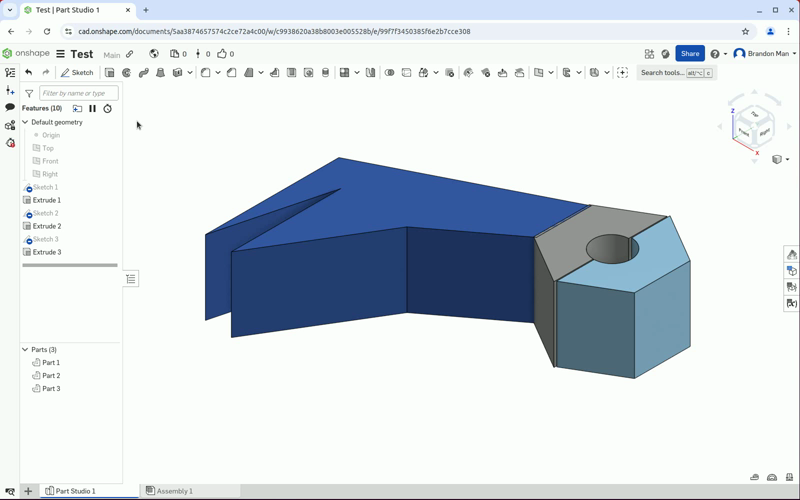
mouse_move(73, 189)
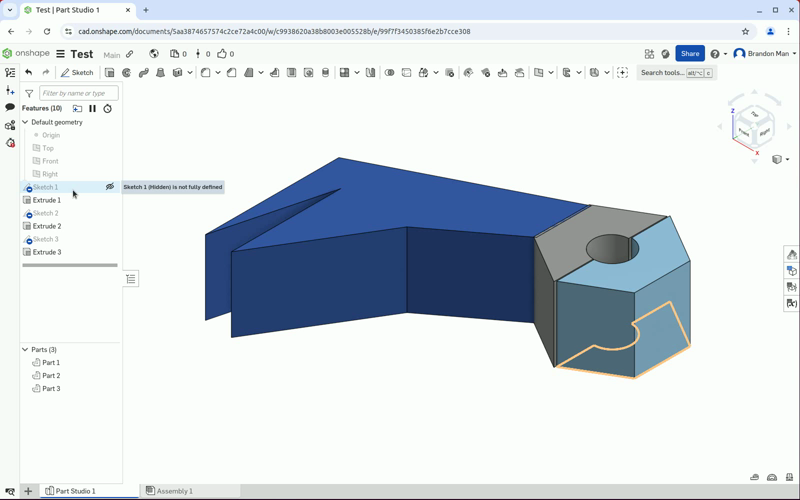
click(73, 189)